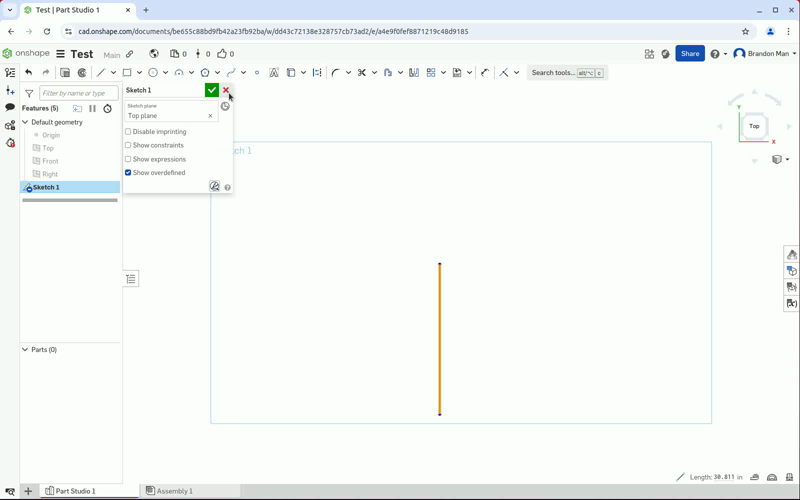
key(shift+h)
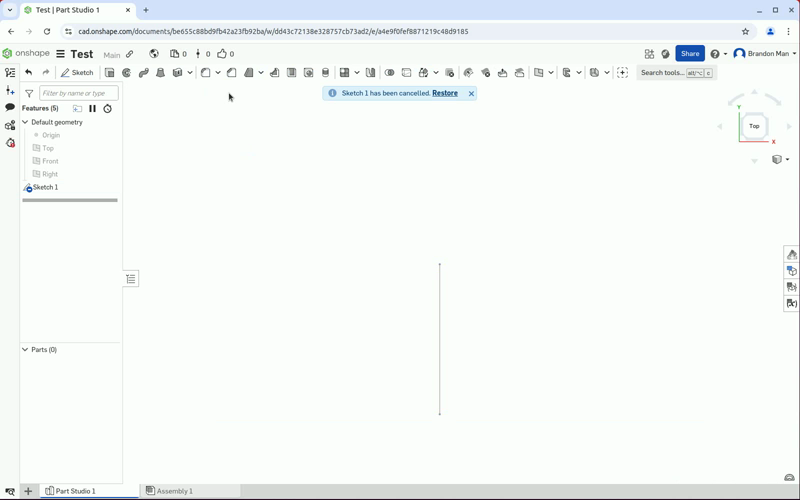
key(shift+s)
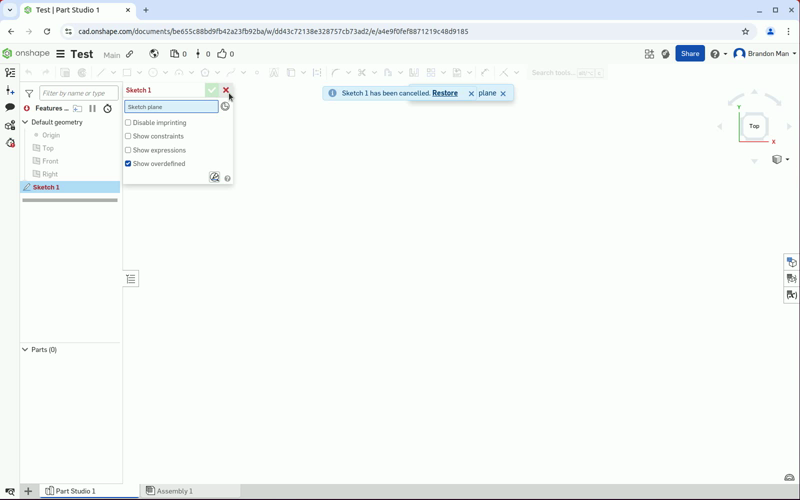
mouse_move(73, 150)
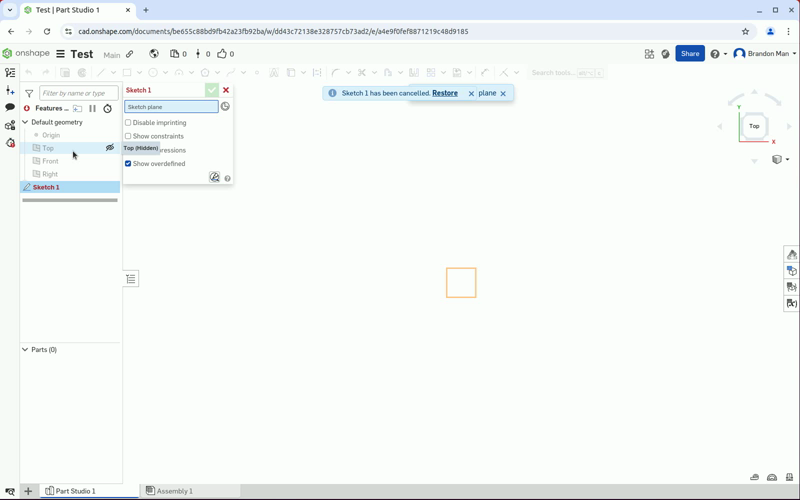
click(73, 150)
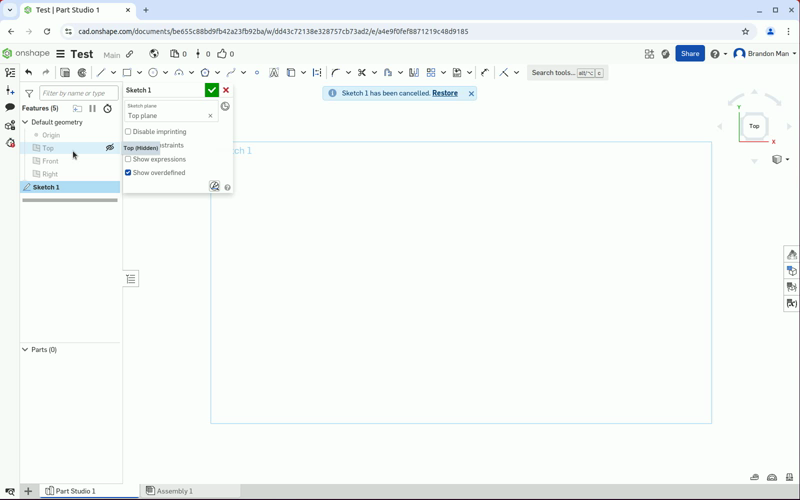
mouse_move(73, 352)
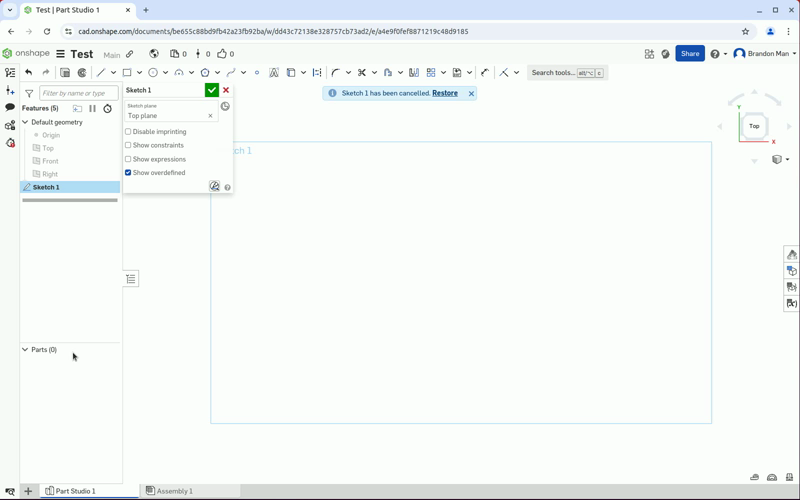
key(y)
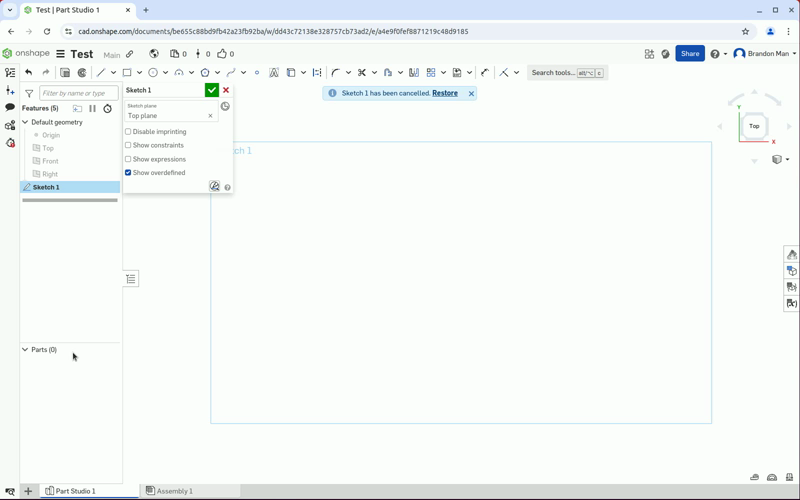
key(a)
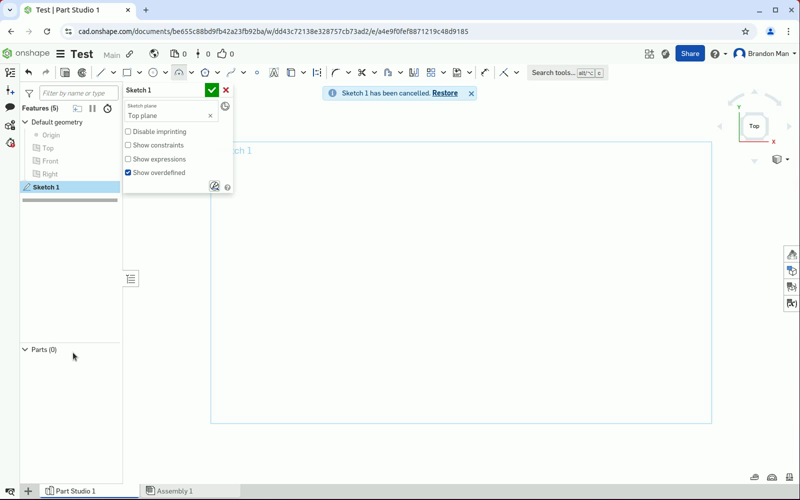
key_down(shift)
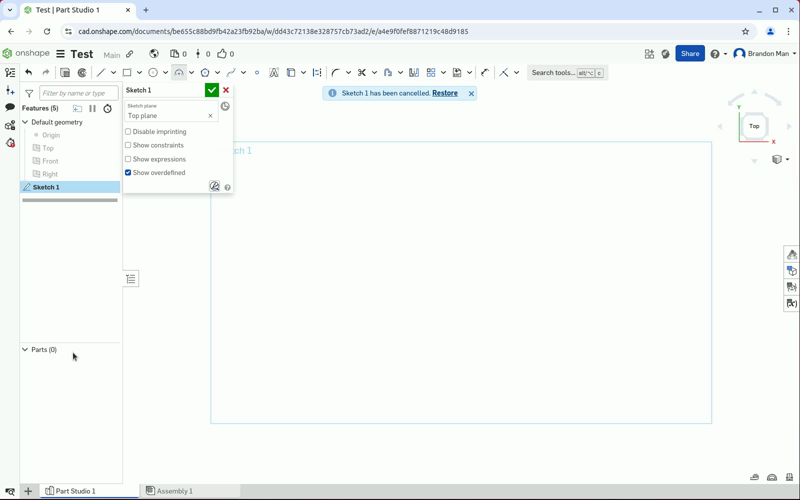
mouse_move(427, 307)
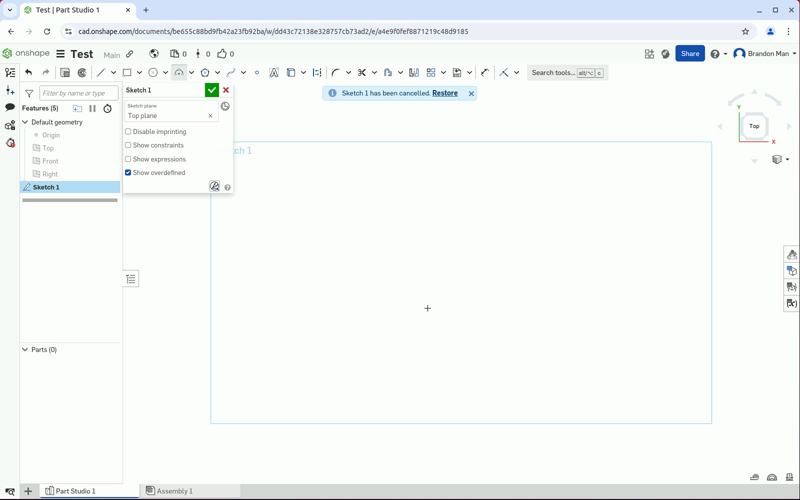
click(427, 307)
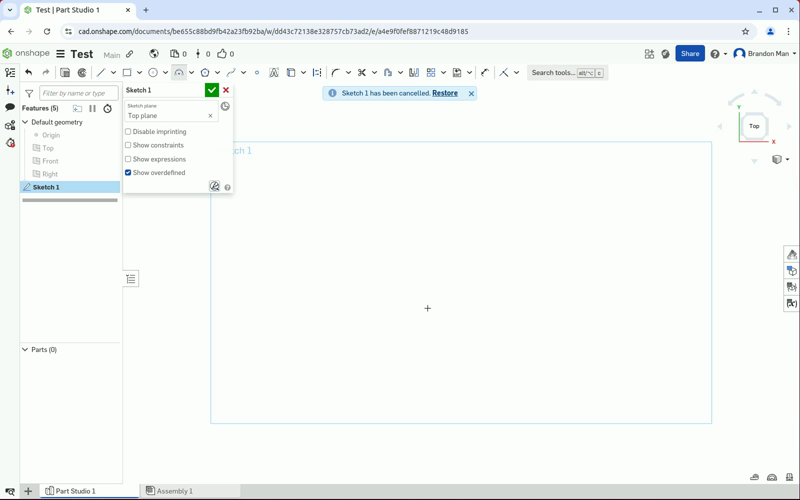
key_up(shift)
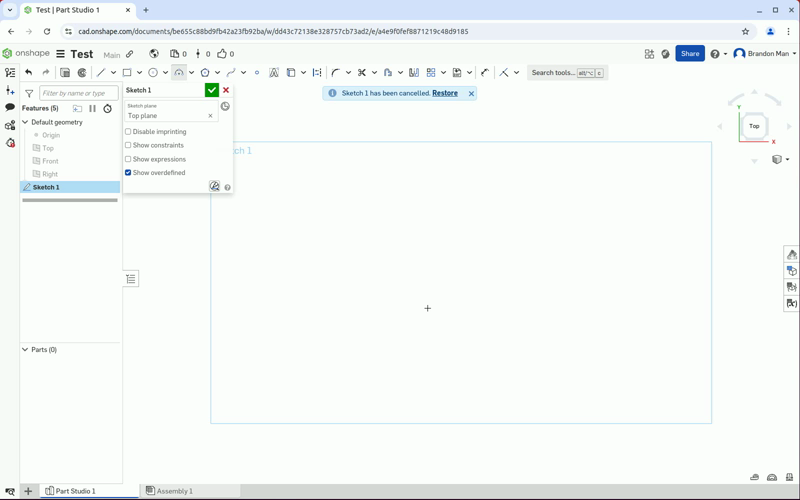
key_down(shift)
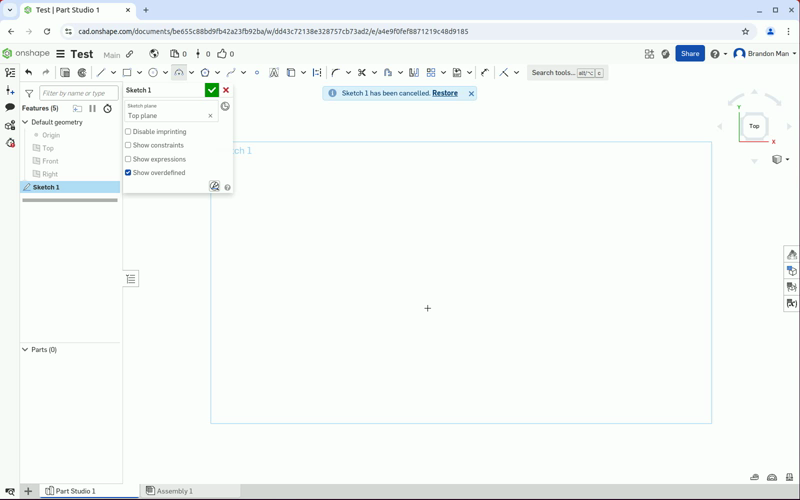
mouse_move(427, 226)
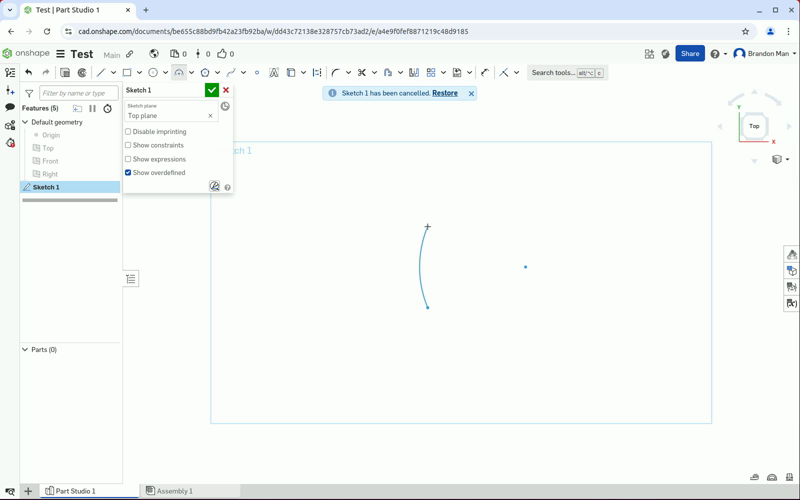
click(427, 226)
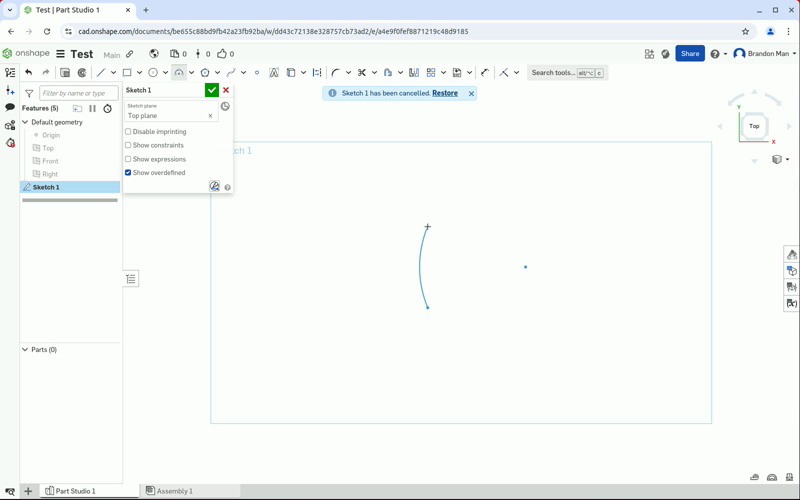
mouse_move(468, 267)
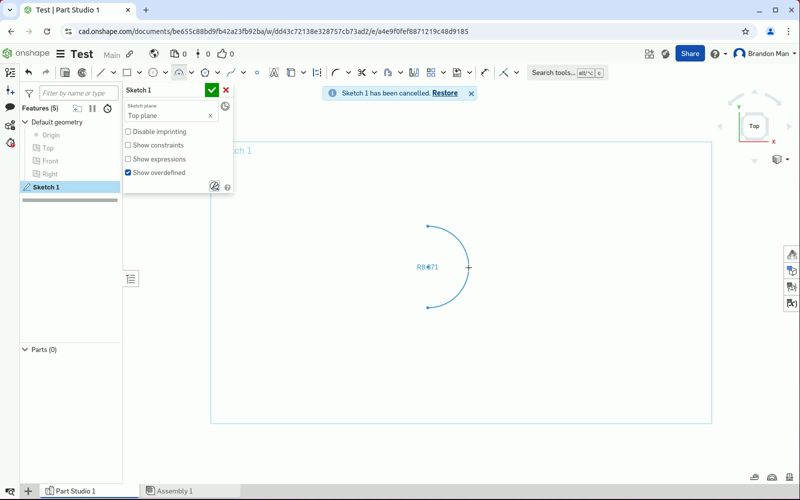
click(468, 267)
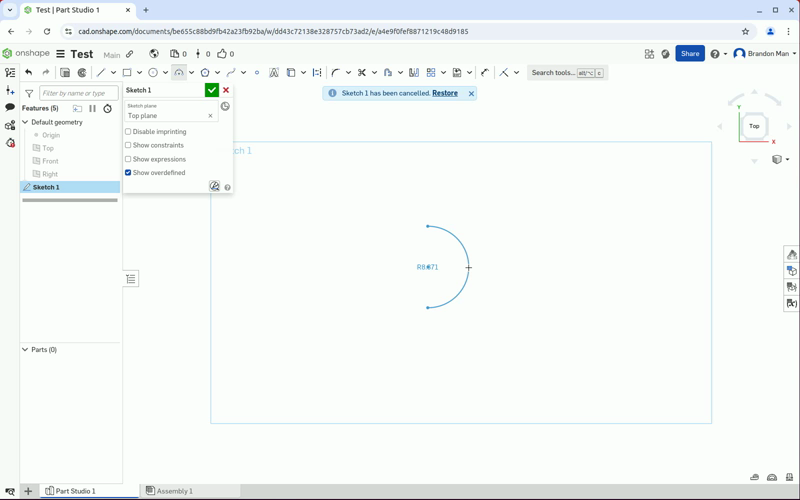
key_up(shift)
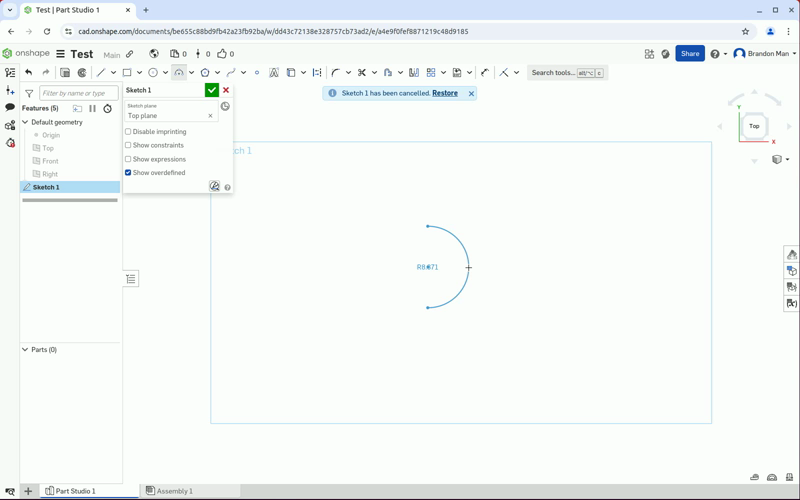
key(esc)
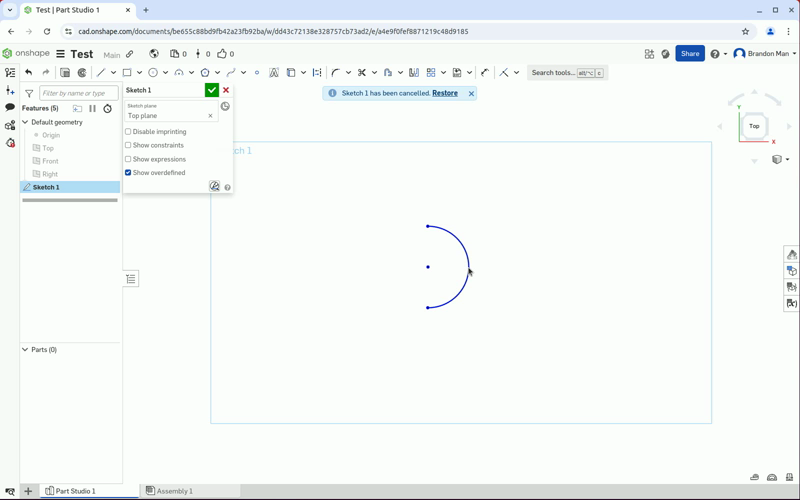
key(l)
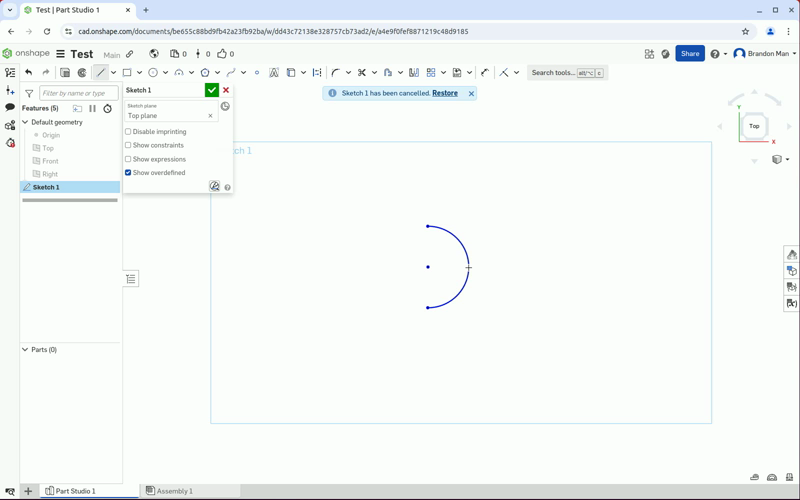
mouse_move(427, 226)
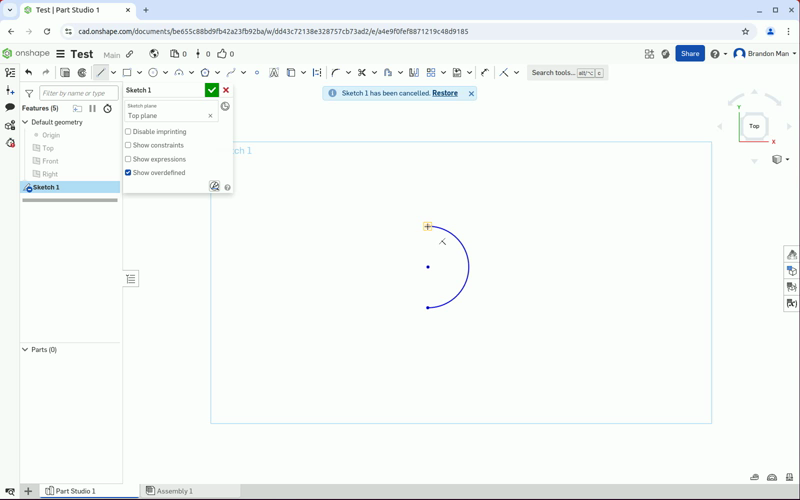
click(427, 226)
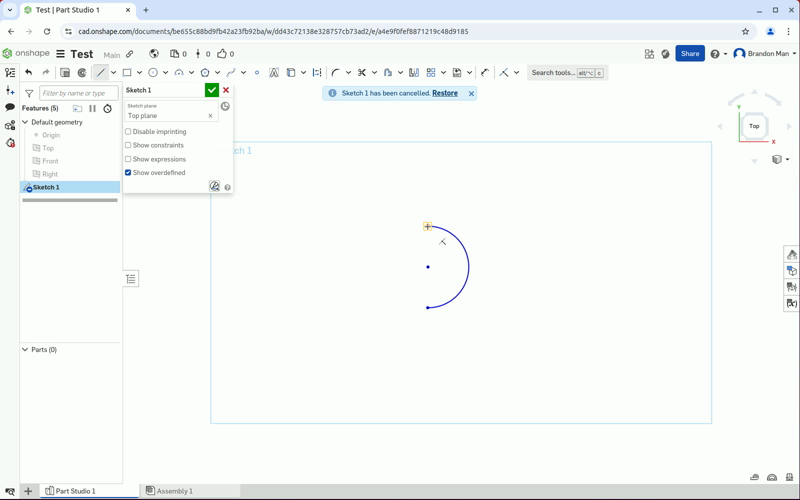
key_down(shift)
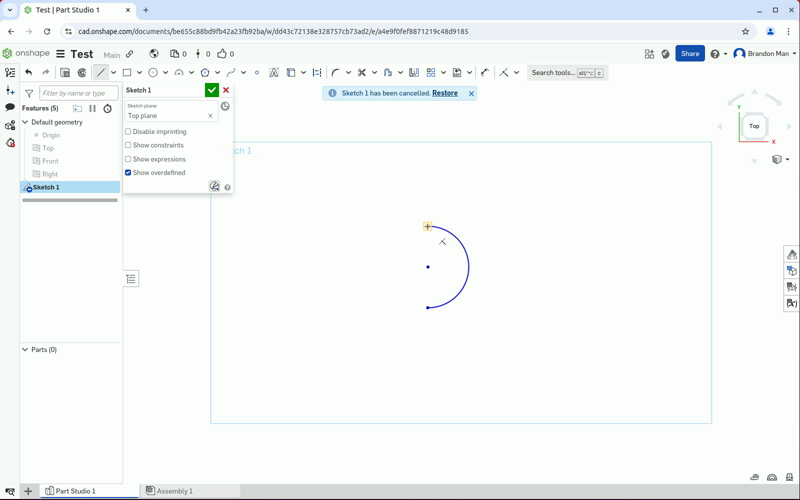
mouse_move(427, 307)
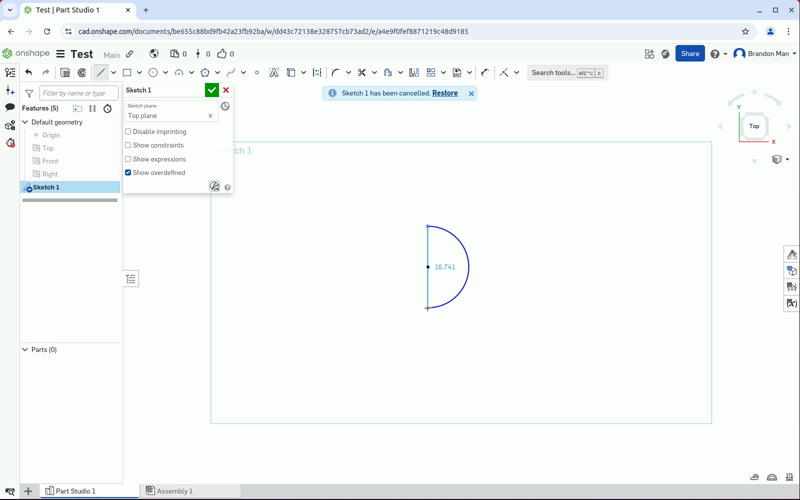
key_up(shift)
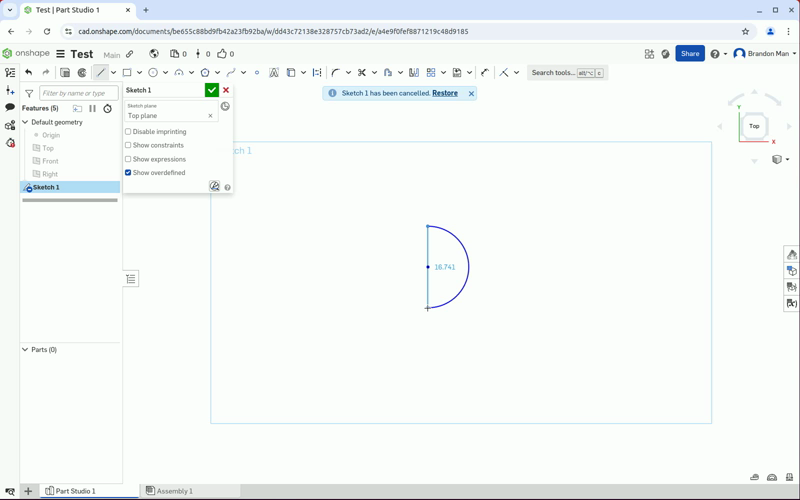
click(427, 307)
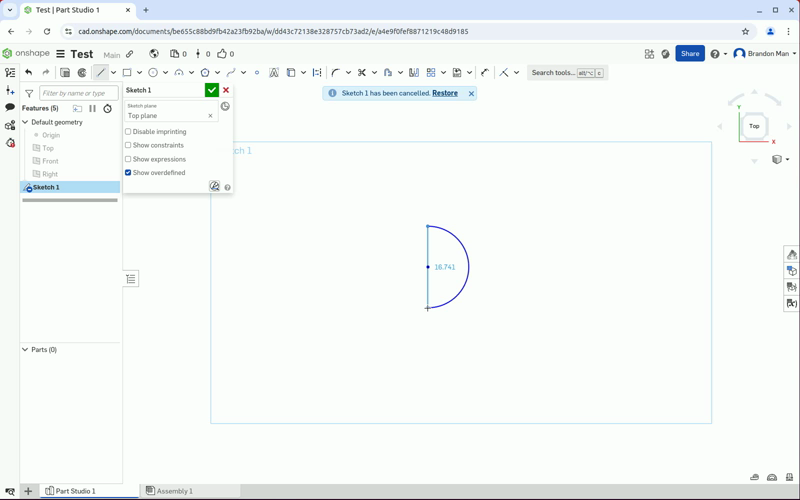
key(esc)
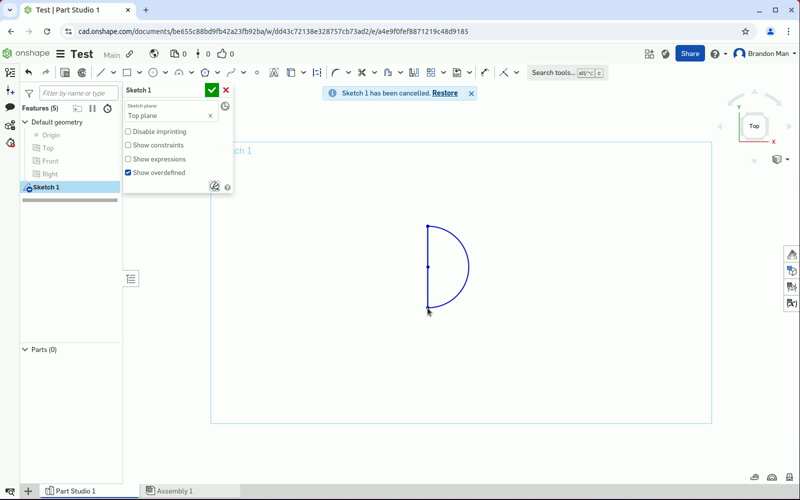
mouse_move(453, 252)
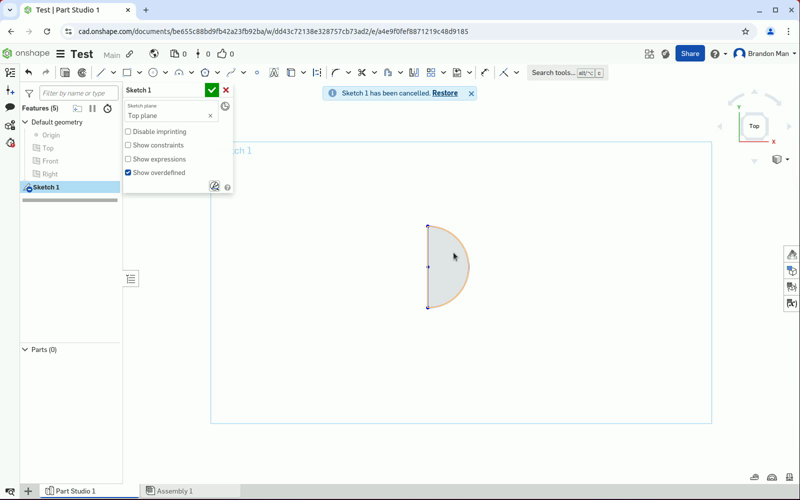
scroll(6)
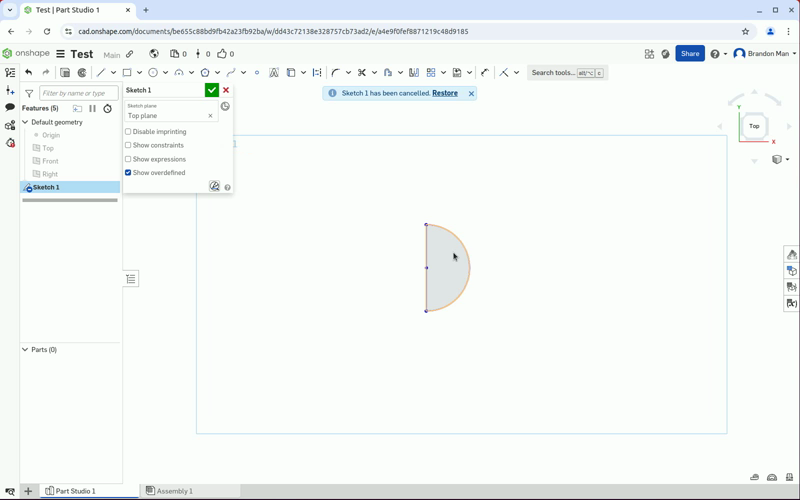
scroll(6)
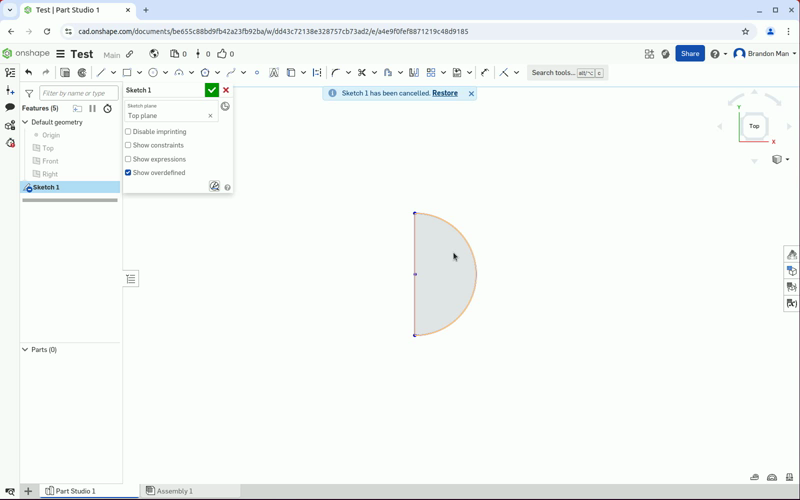
scroll(6)
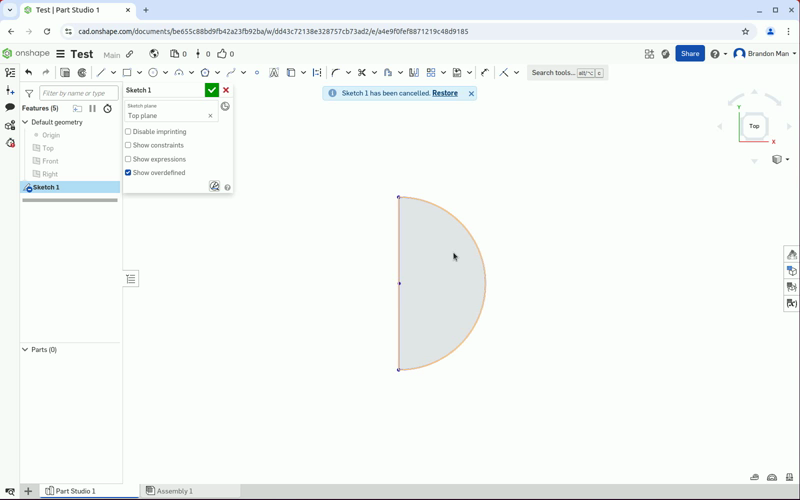
scroll(6)
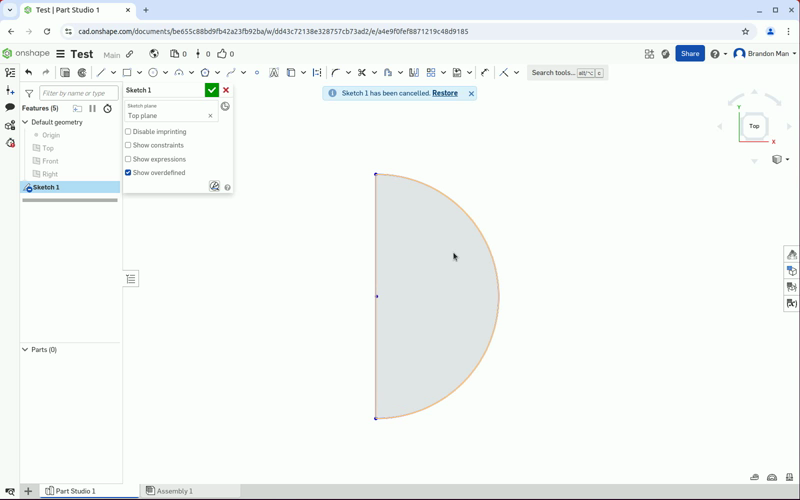
scroll(6)
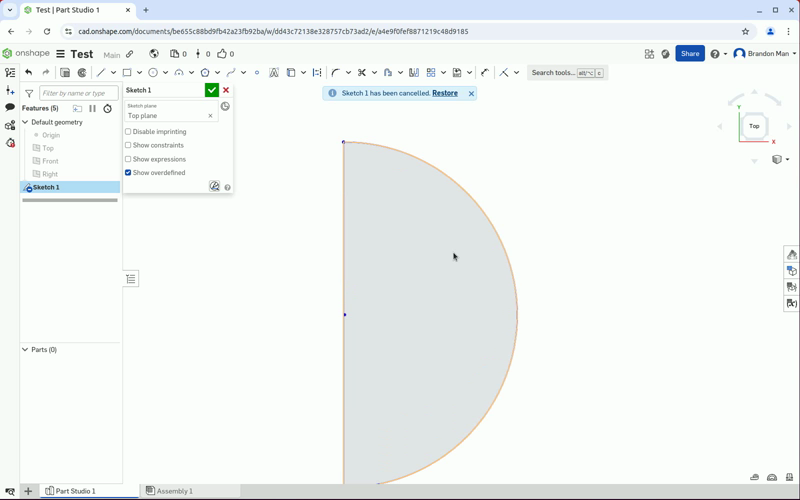
scroll(6)
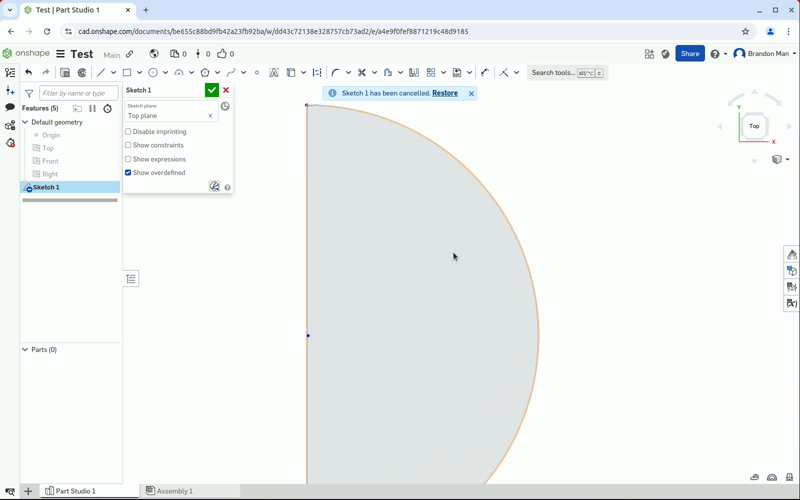
scroll(6)
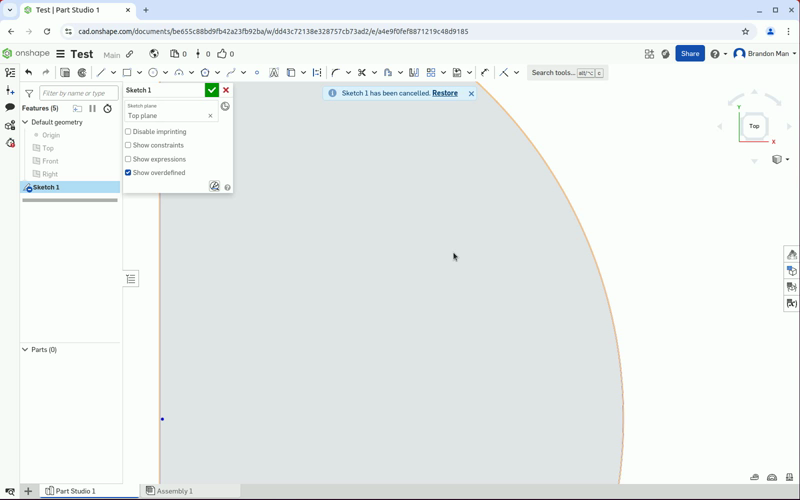
click(453, 252)
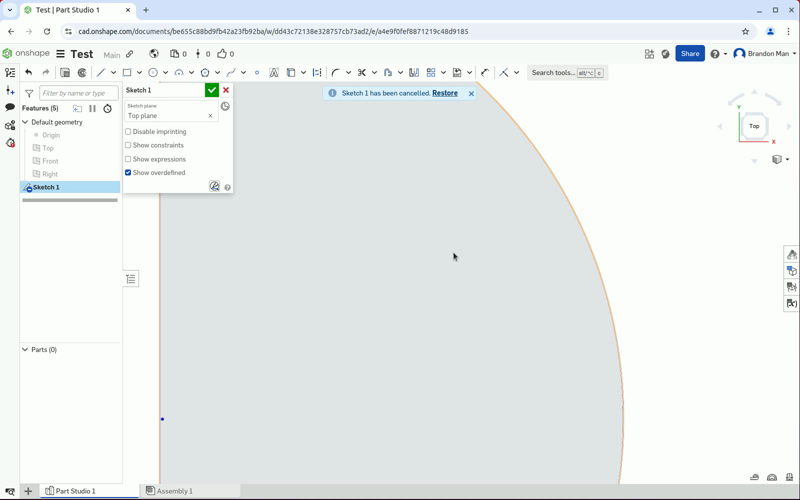
scroll(-6)
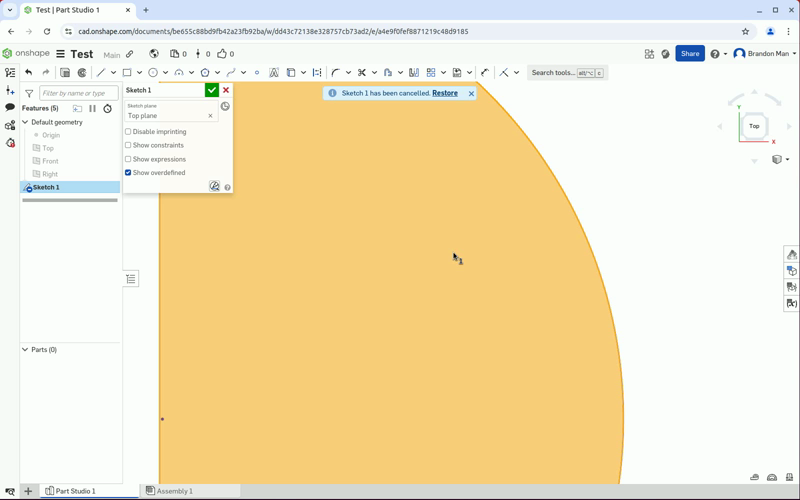
scroll(-6)
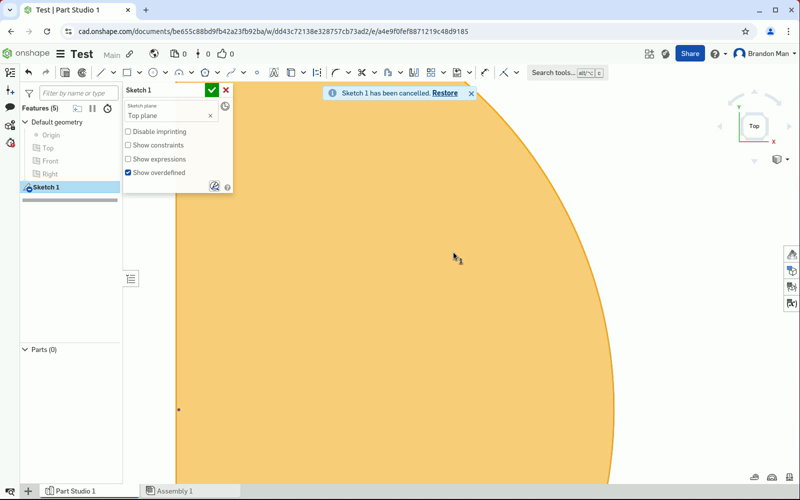
scroll(-6)
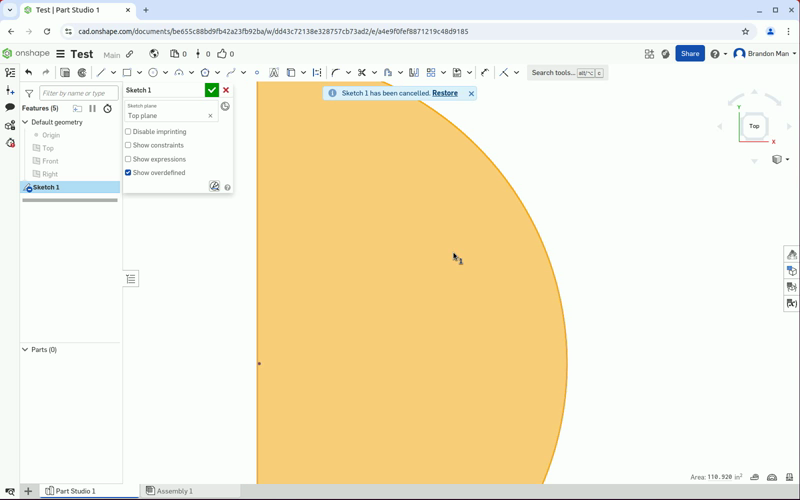
scroll(-6)
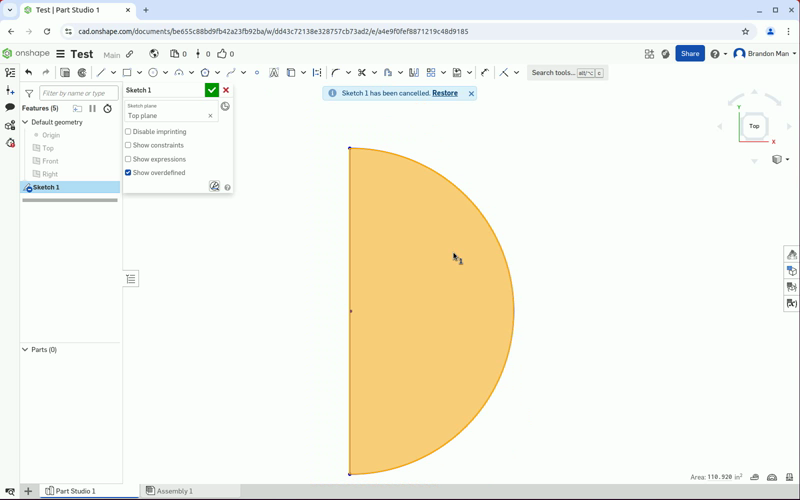
scroll(-6)
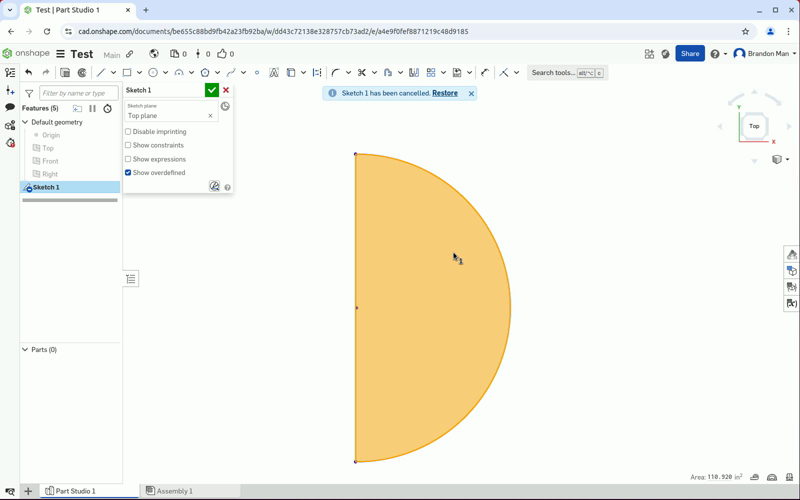
scroll(-6)
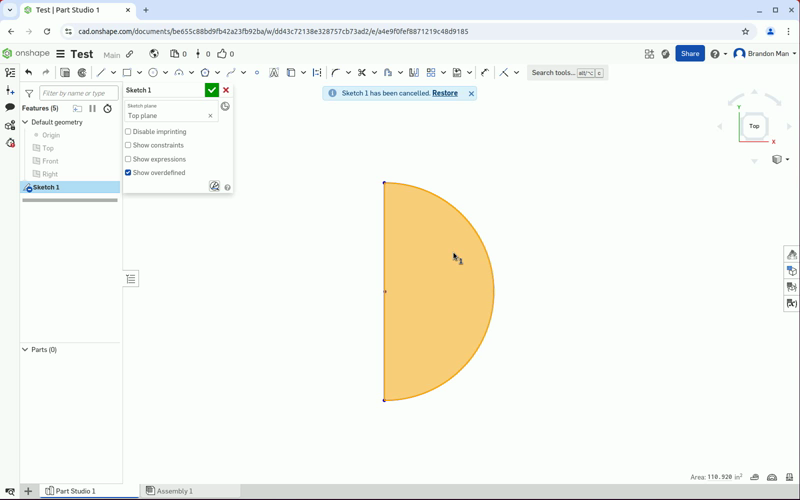
scroll(-6)
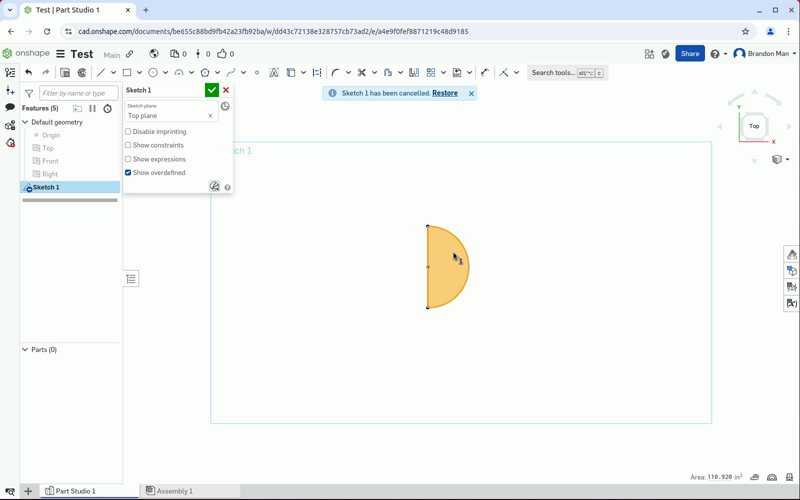
mouse_move(73, 352)
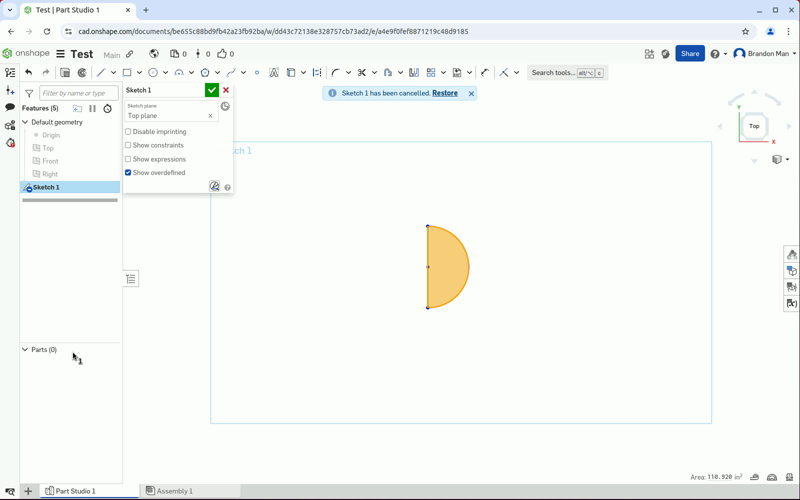
key(shift+y)
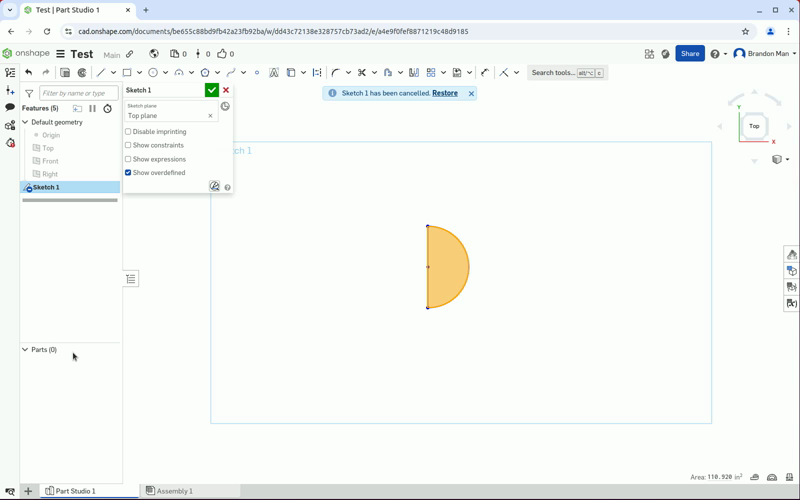
key(shift+e)
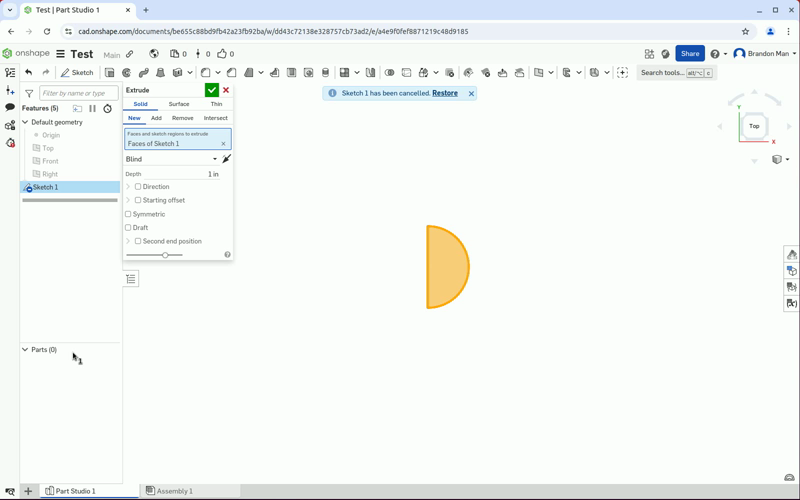
mouse_move(143, 106)
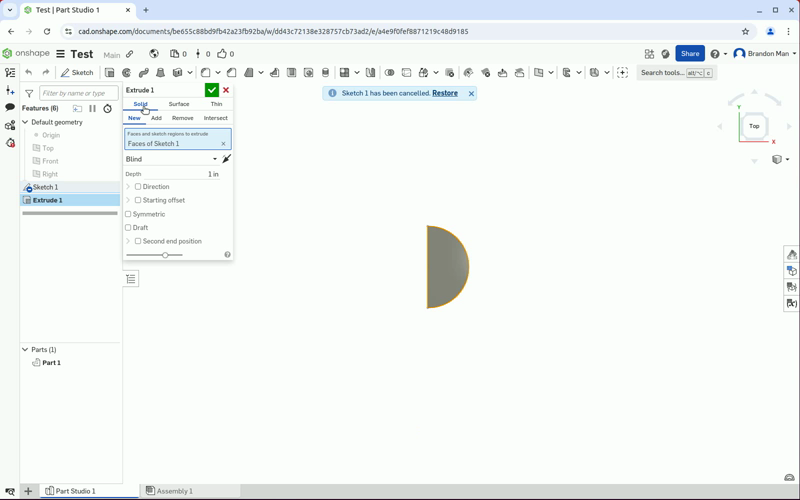
click(143, 106)
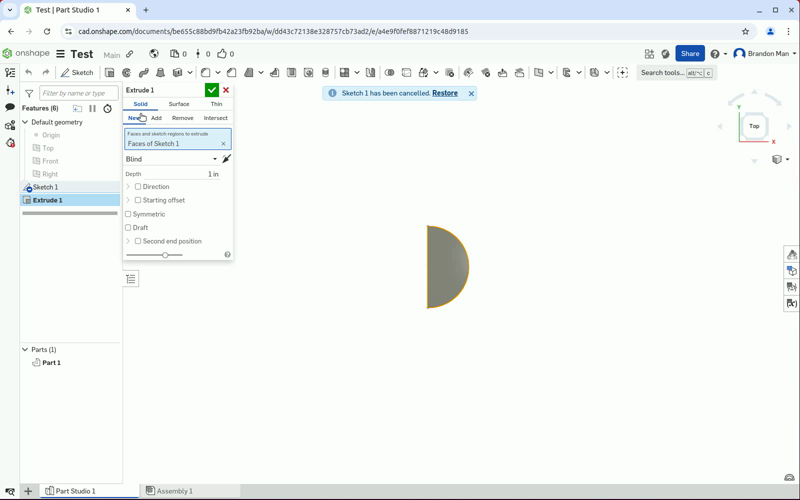
mouse_move(137, 120)
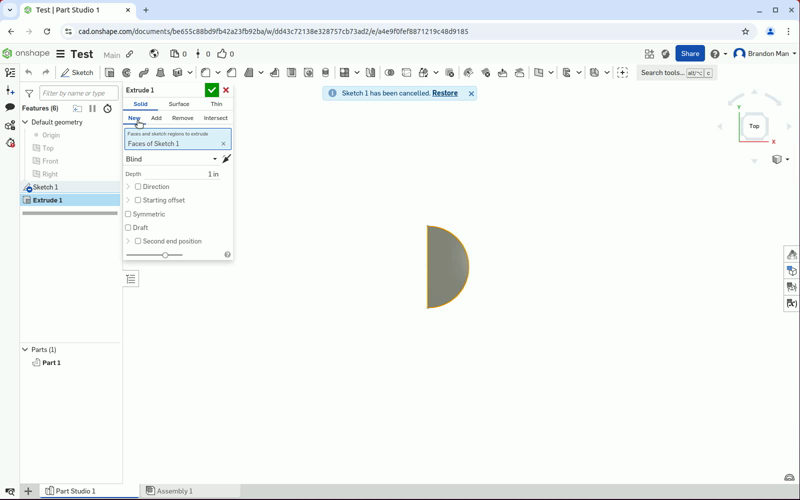
click(137, 120)
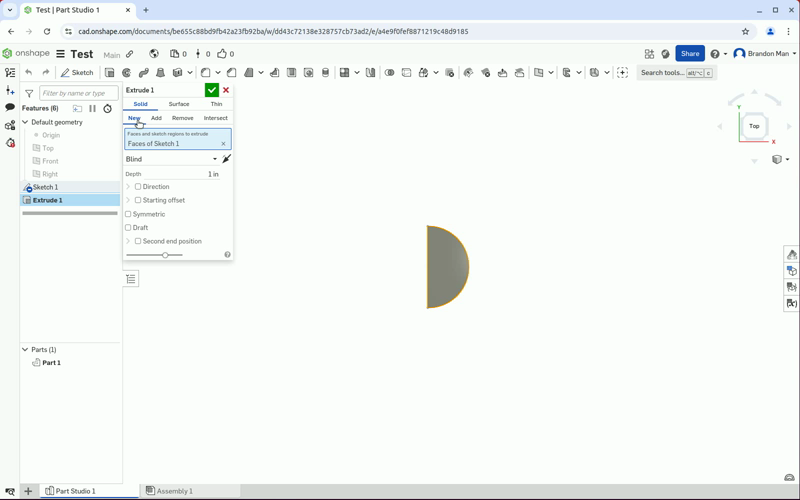
key(tab, 4)
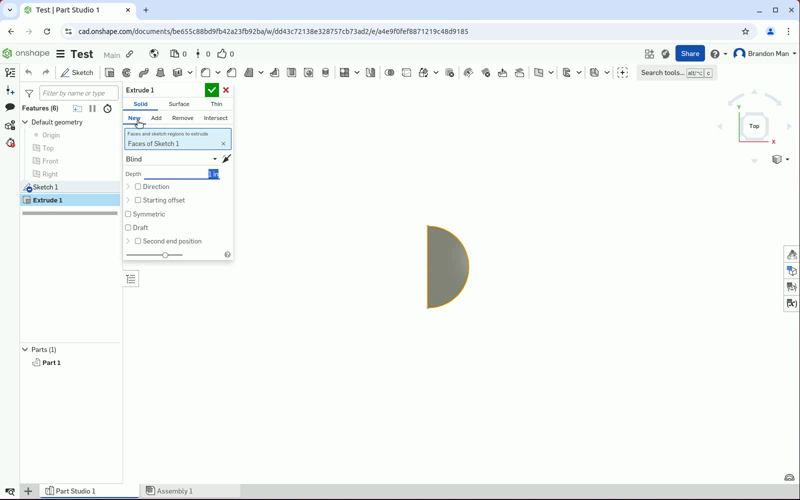
text(2.889)
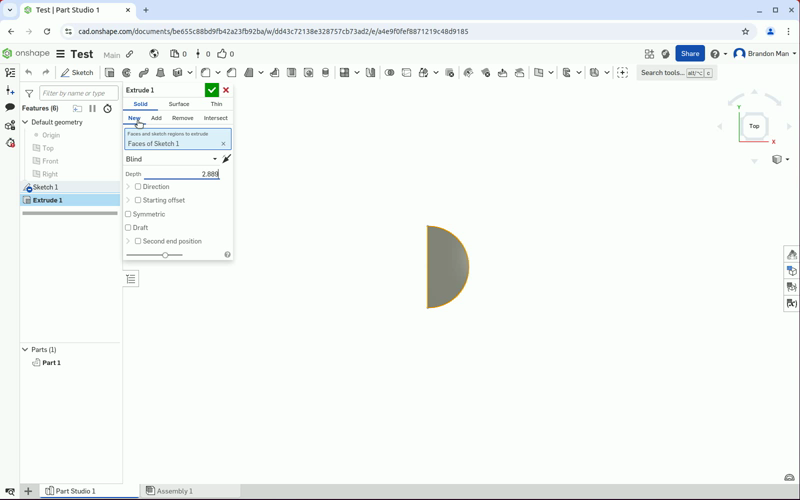
key(enter)
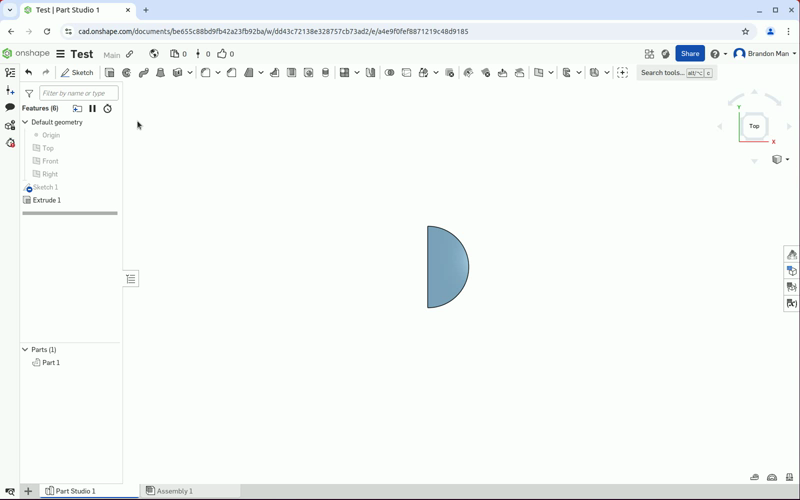
key(shift+h)
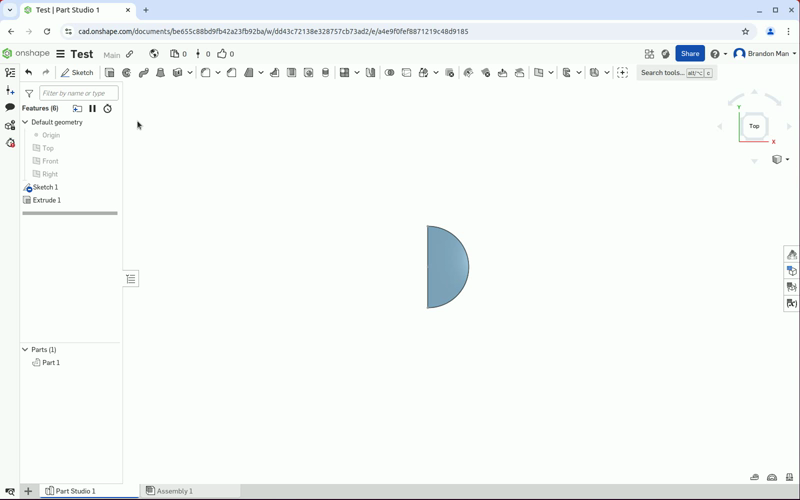
key(shift+h)
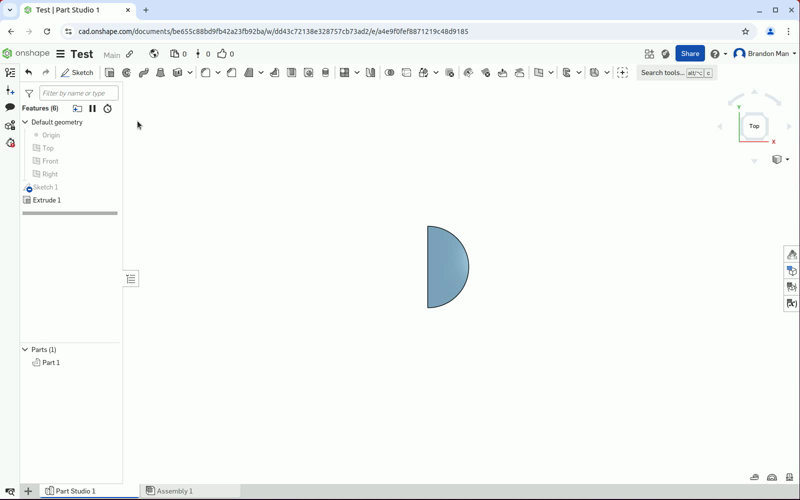
mouse_move(73, 189)
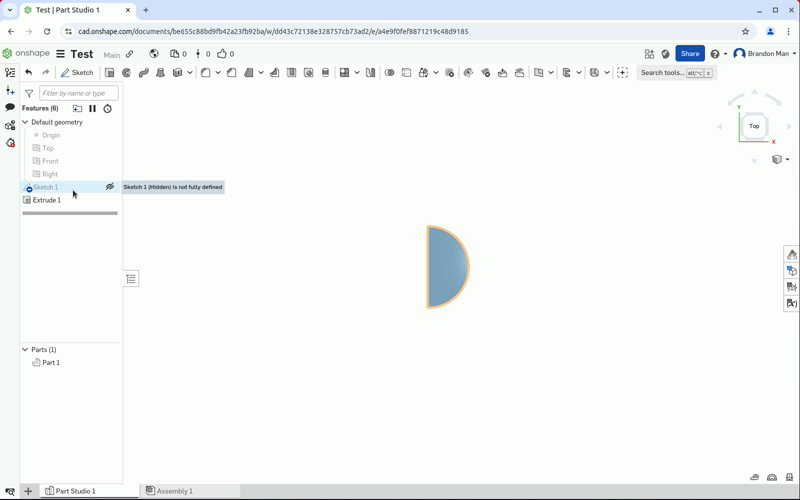
click(73, 189)
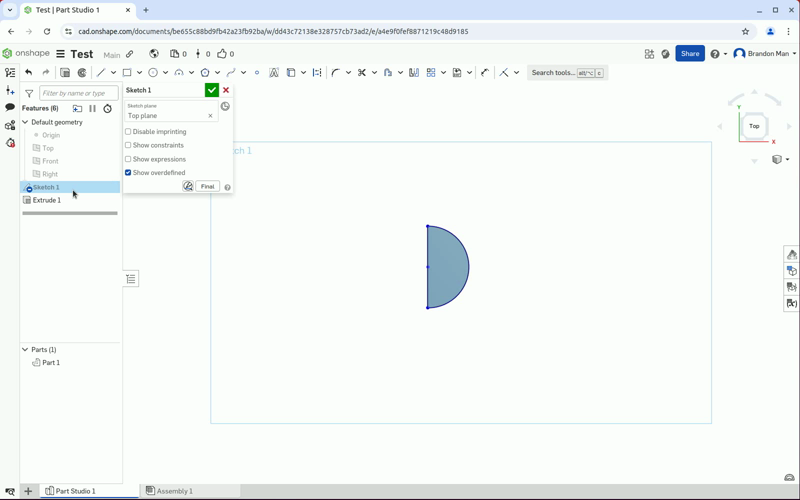
mouse_move(229, 92)
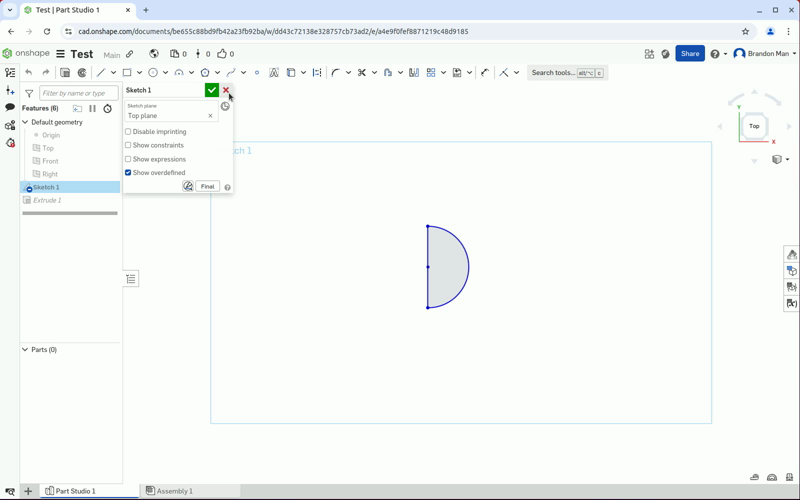
click(229, 92)
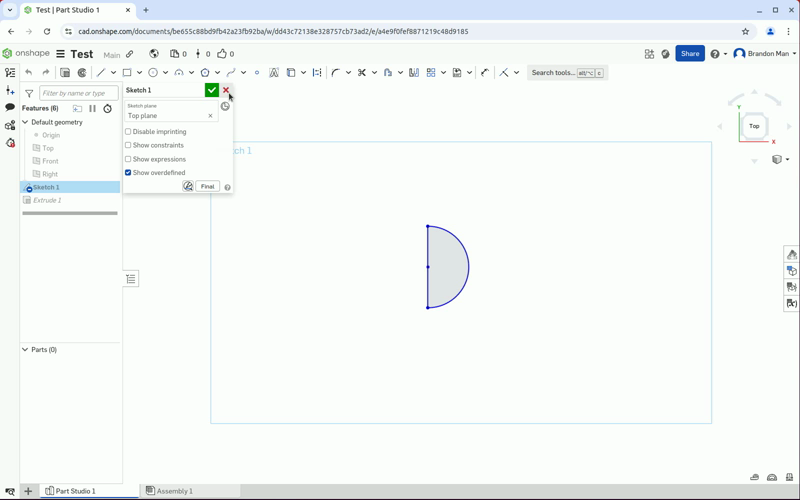
key(shift+s)
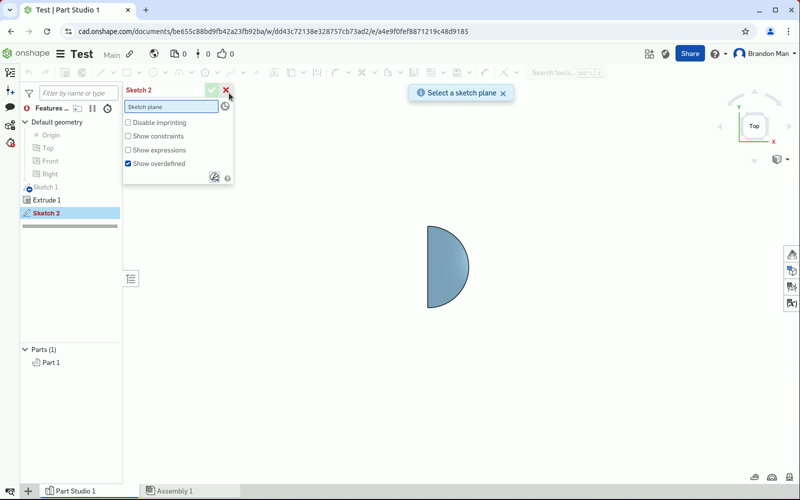
mouse_move(73, 150)
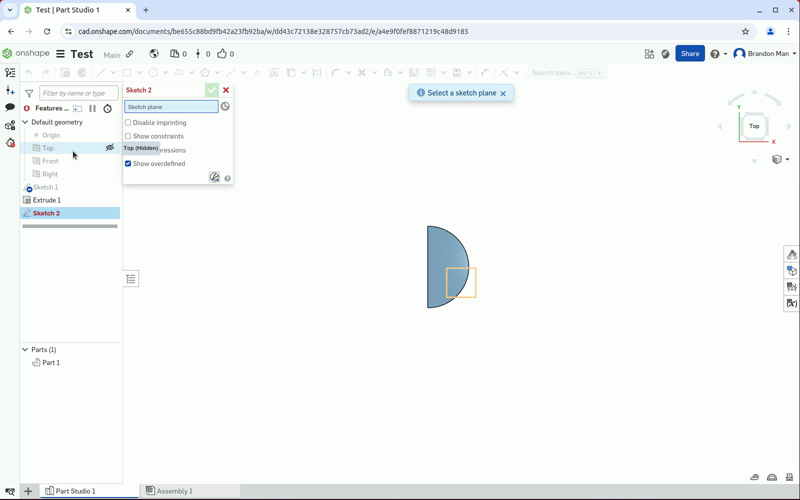
click(73, 150)
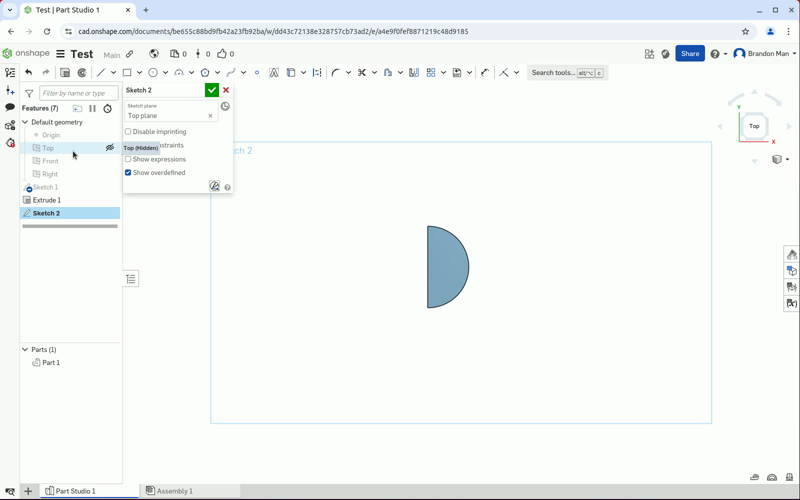
mouse_move(73, 352)
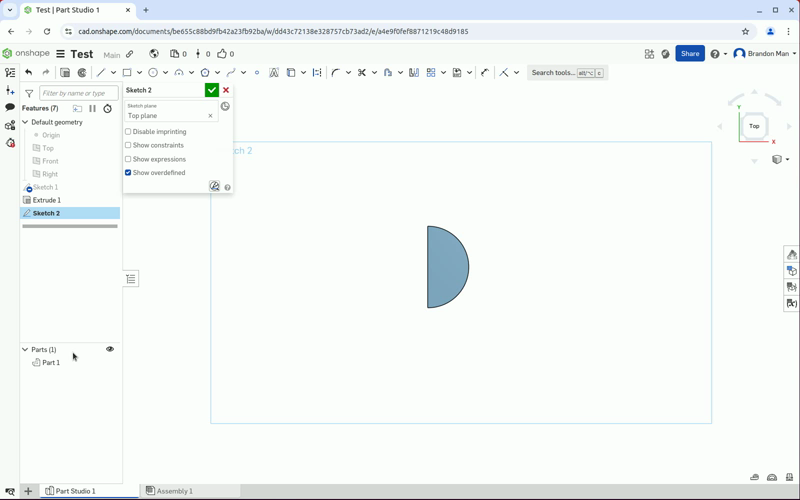
key(y)
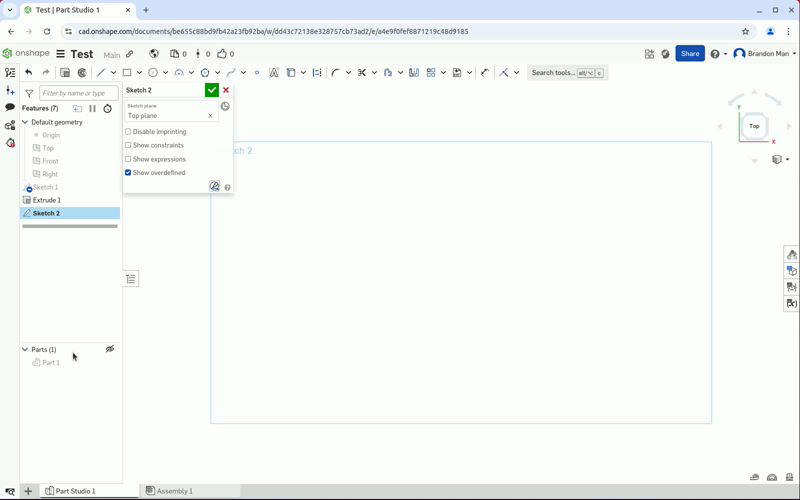
key(l)
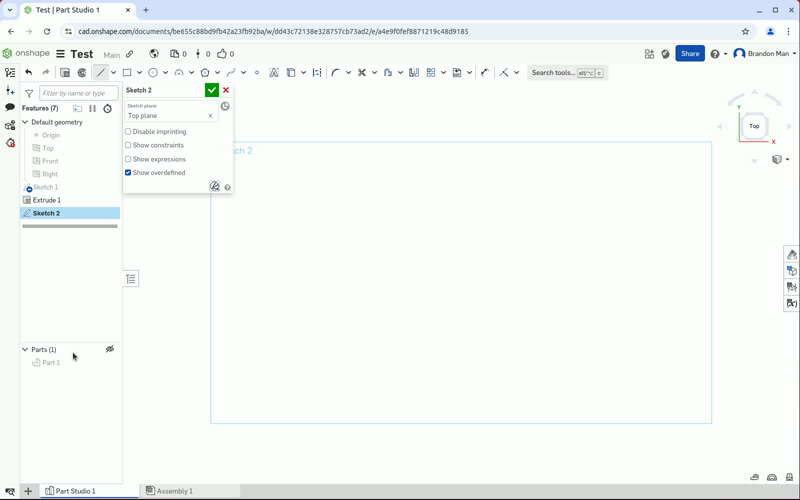
key_down(shift)
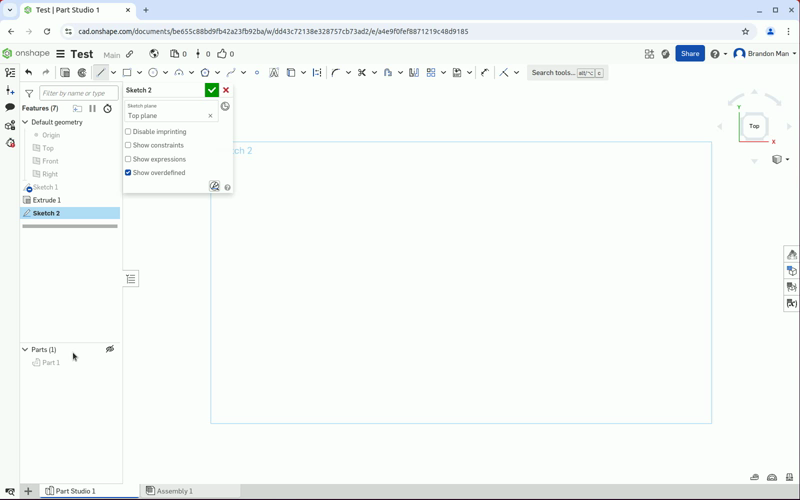
mouse_move(348, 370)
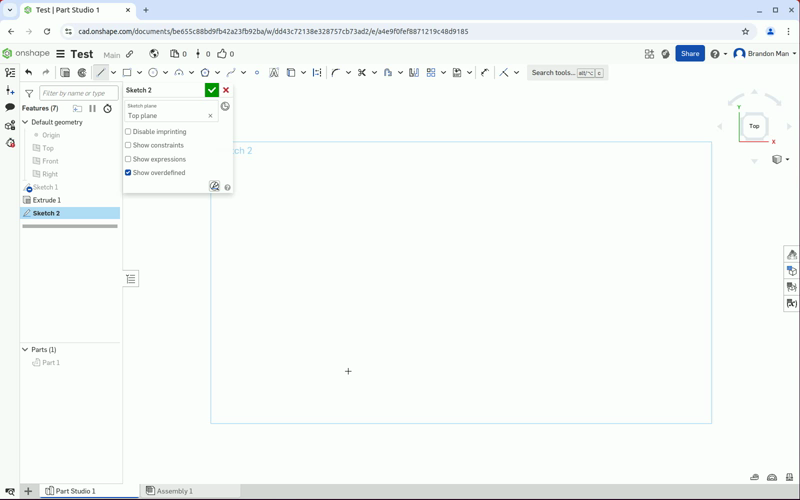
click(348, 370)
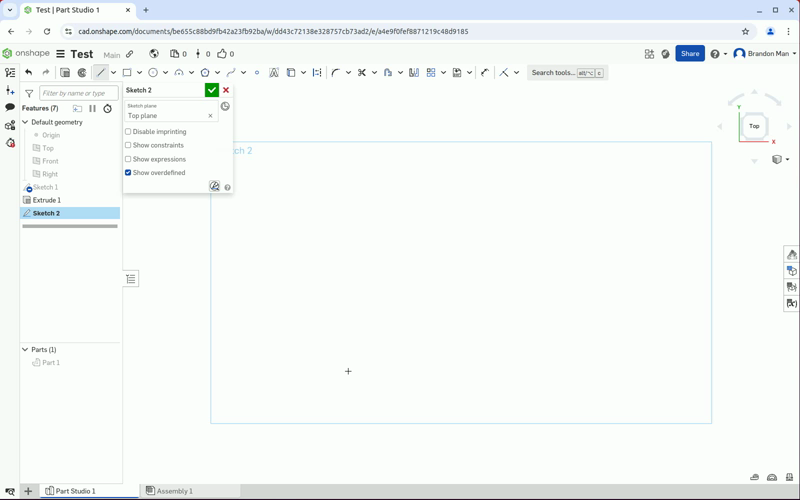
key_up(shift)
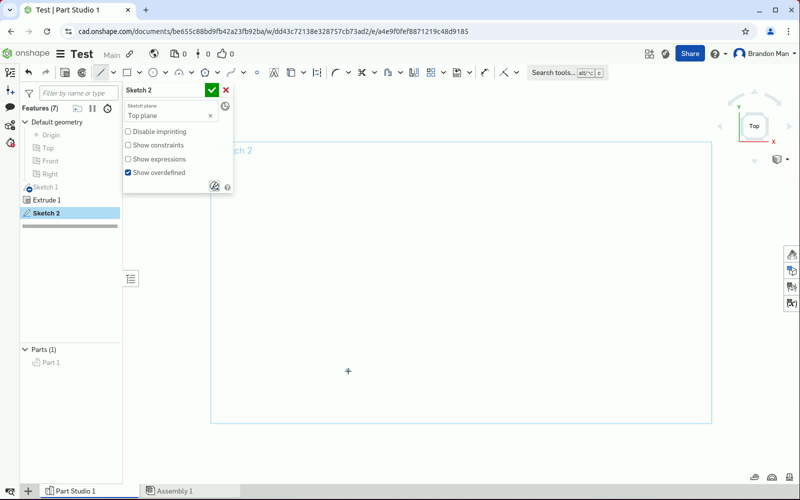
key_down(shift)
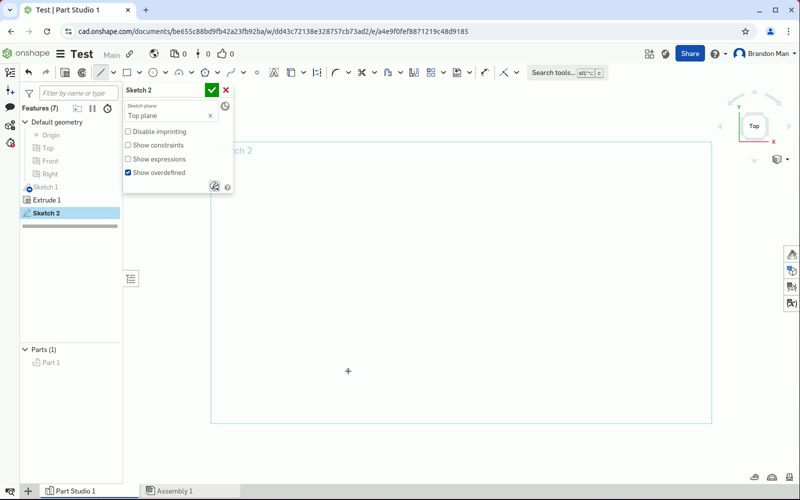
mouse_move(426, 370)
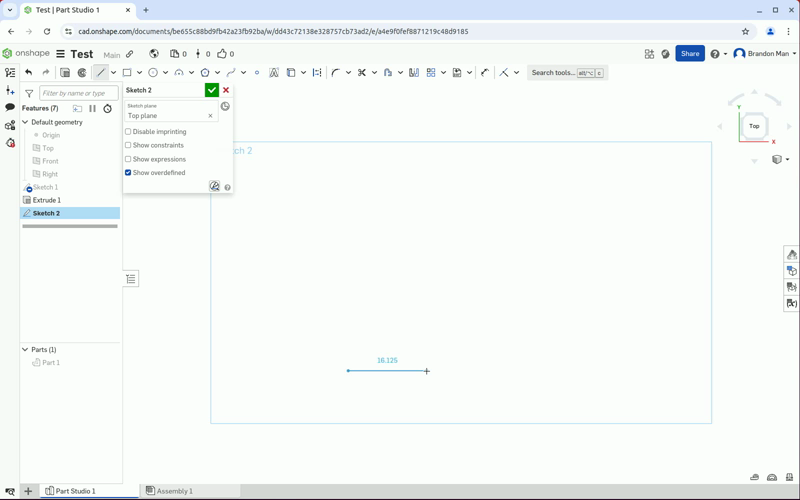
click(426, 370)
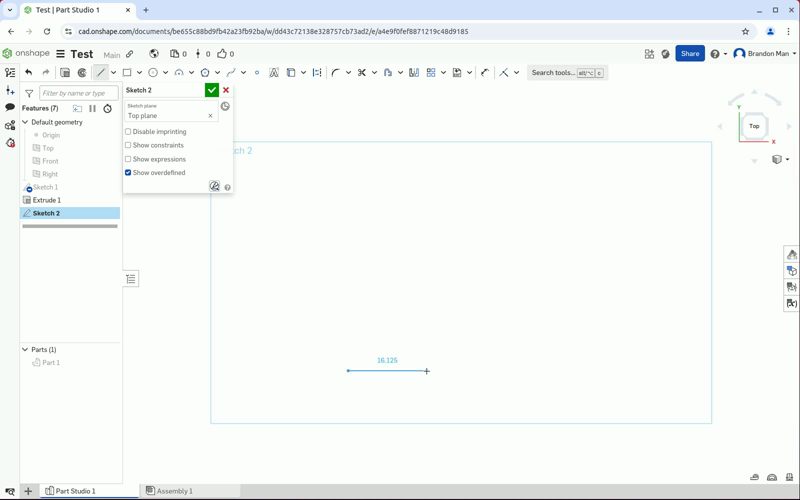
key_up(shift)
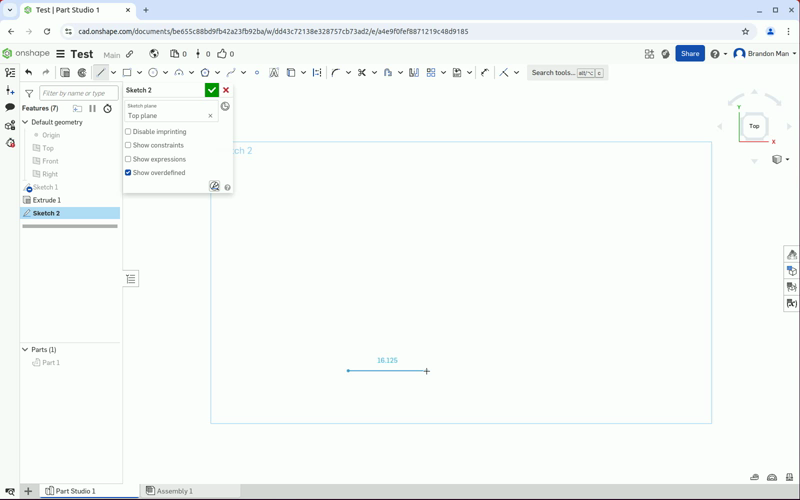
key_down(shift)
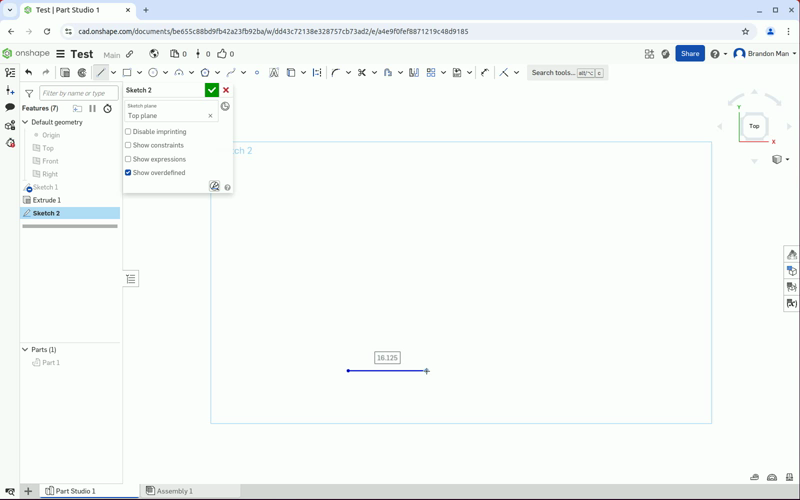
mouse_move(426, 307)
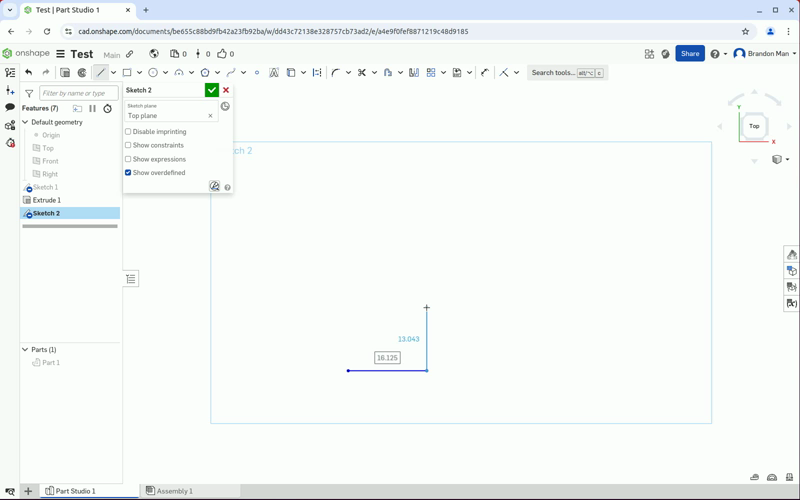
click(426, 307)
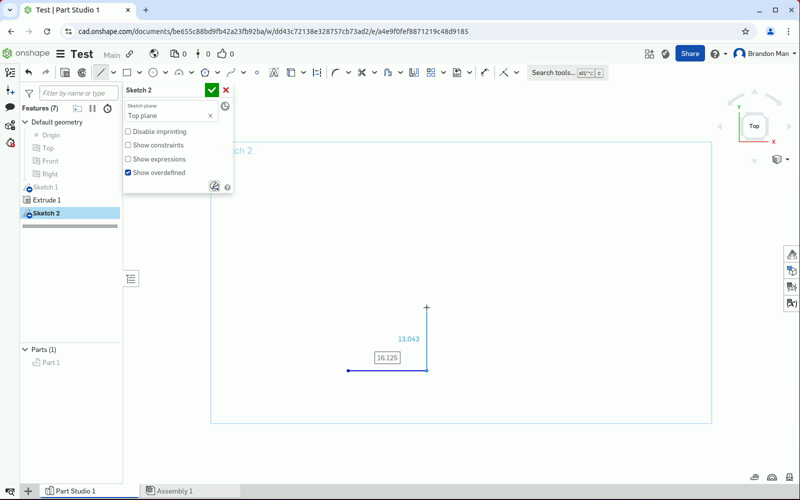
key_up(shift)
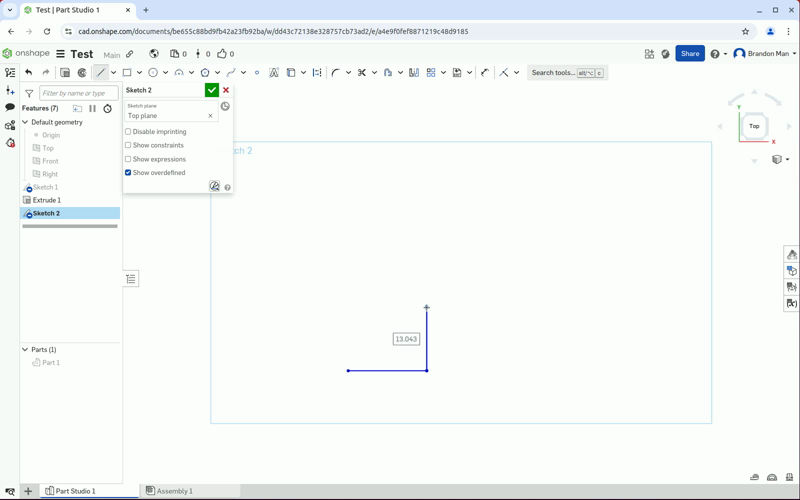
key(esc)
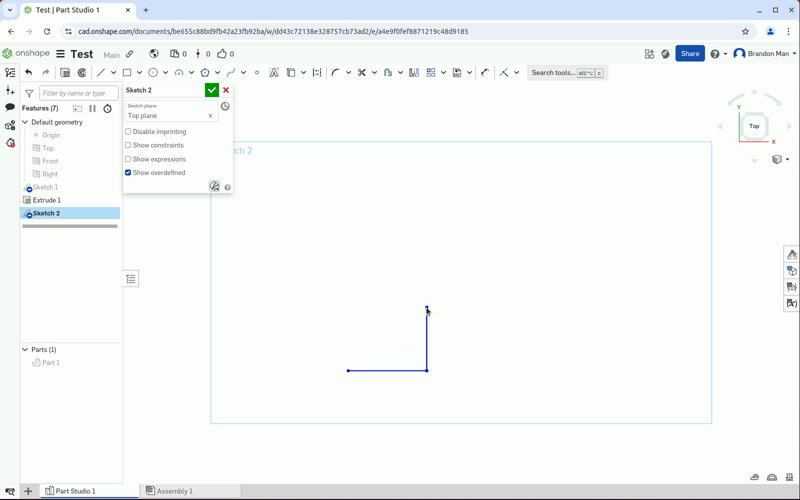
key(a)
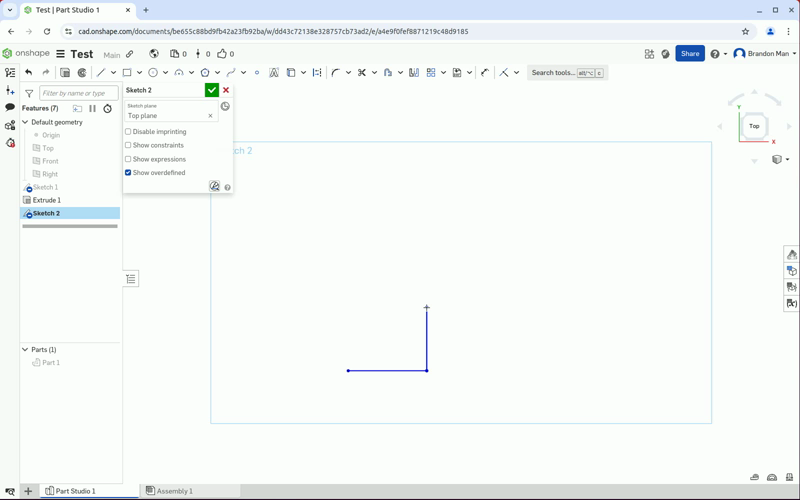
mouse_move(426, 307)
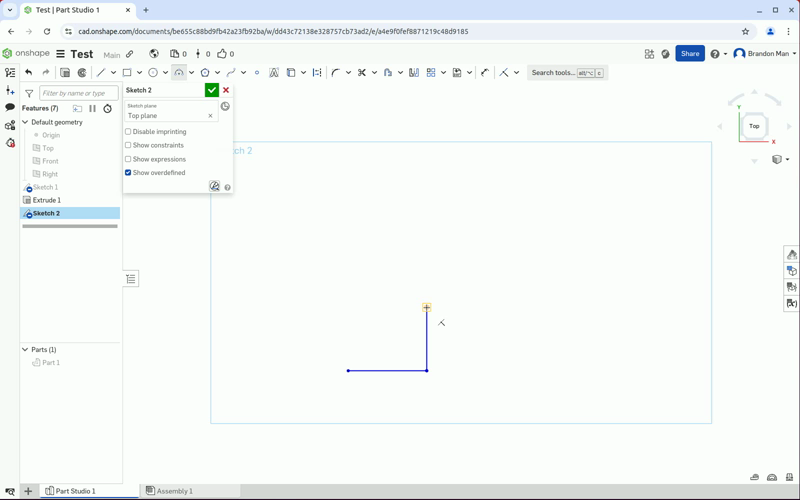
click(426, 307)
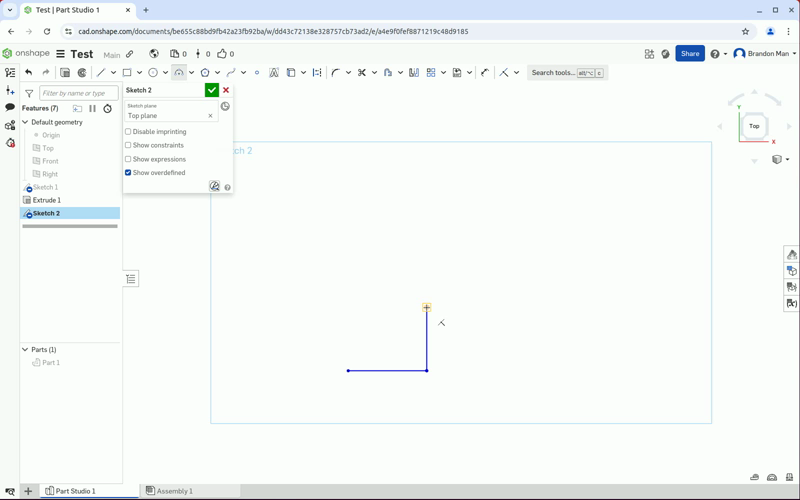
key_down(shift)
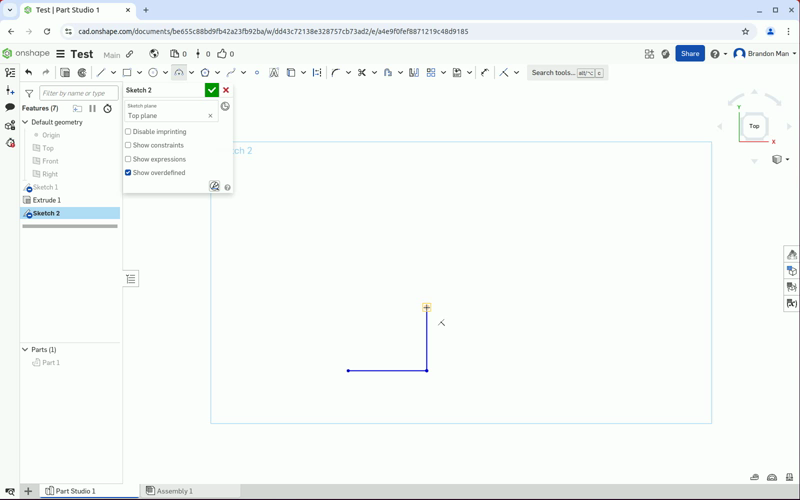
mouse_move(426, 227)
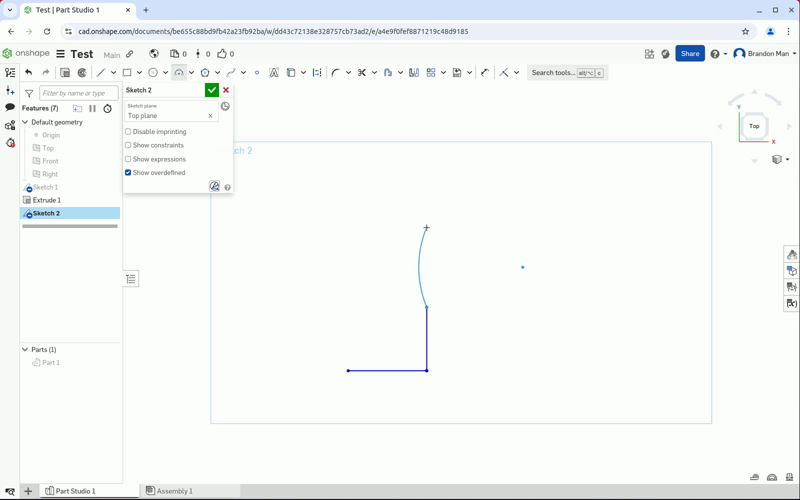
click(426, 227)
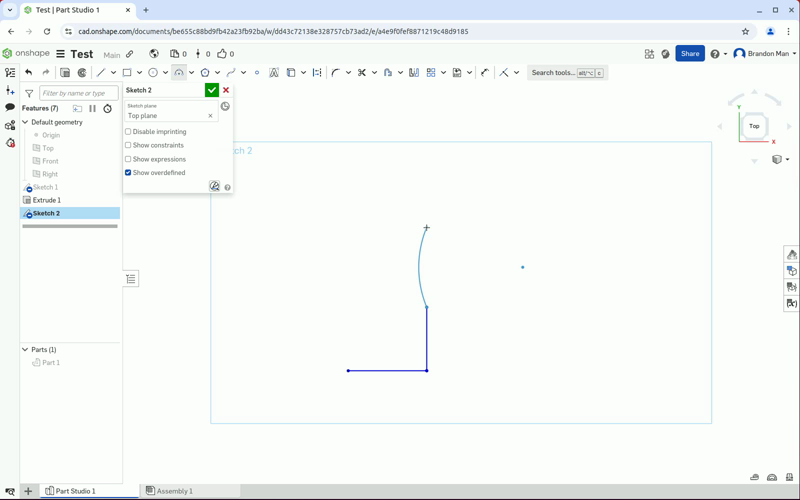
mouse_move(466, 267)
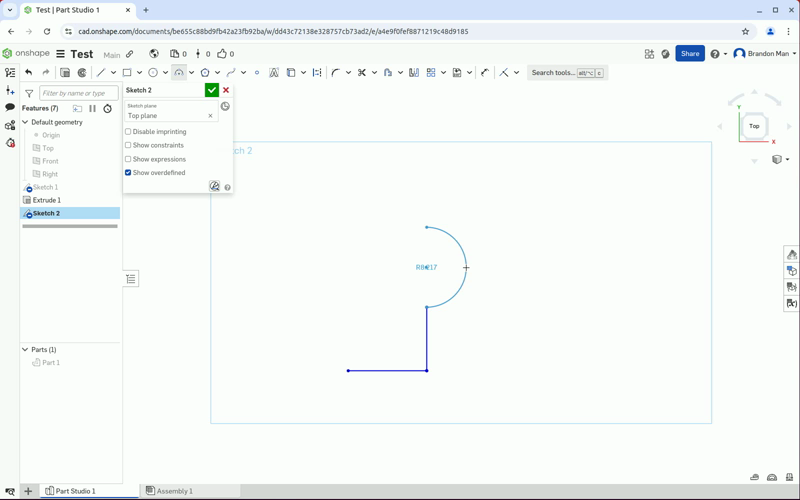
click(466, 267)
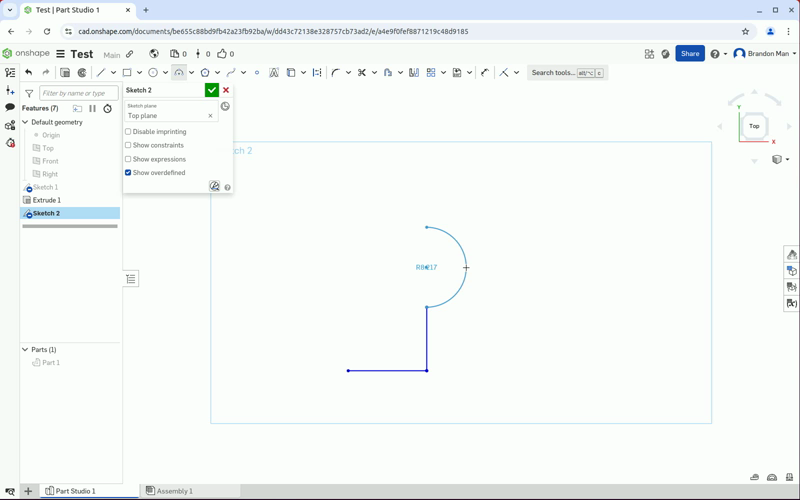
key_up(shift)
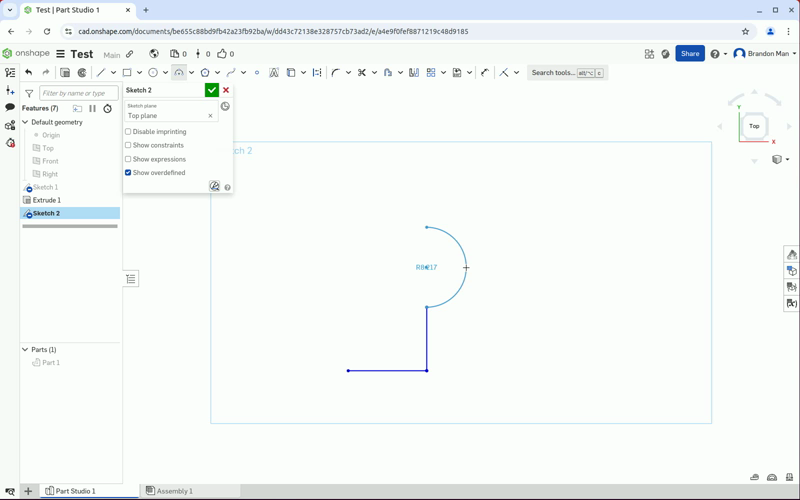
key(esc)
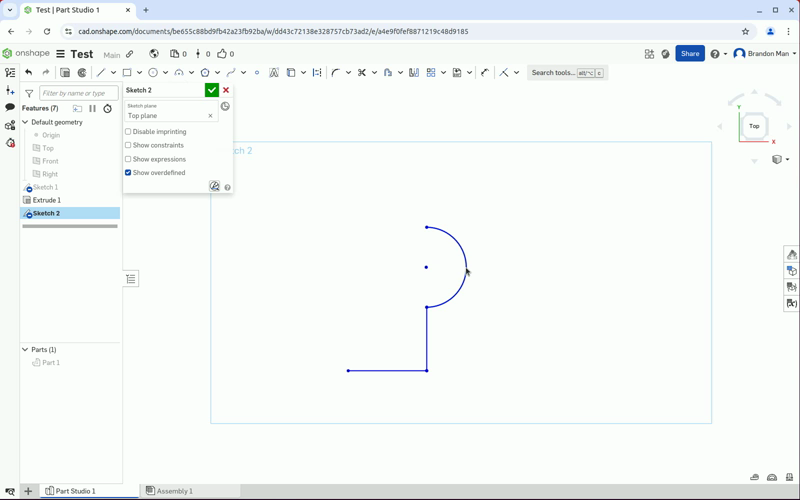
key(l)
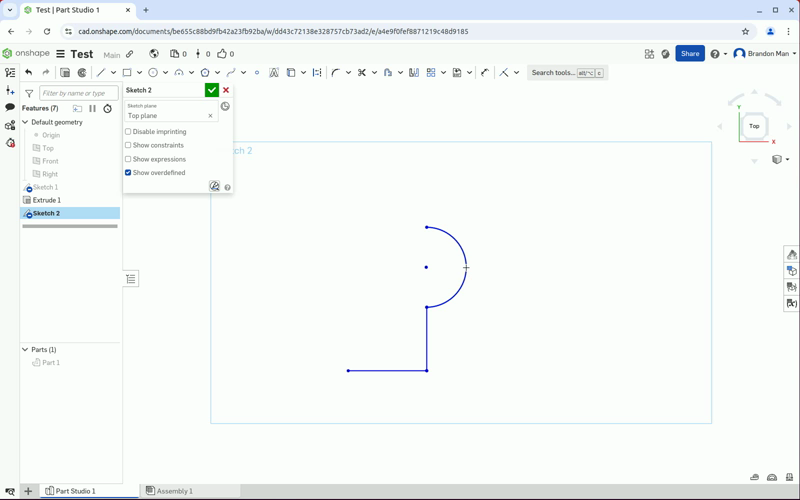
mouse_move(426, 227)
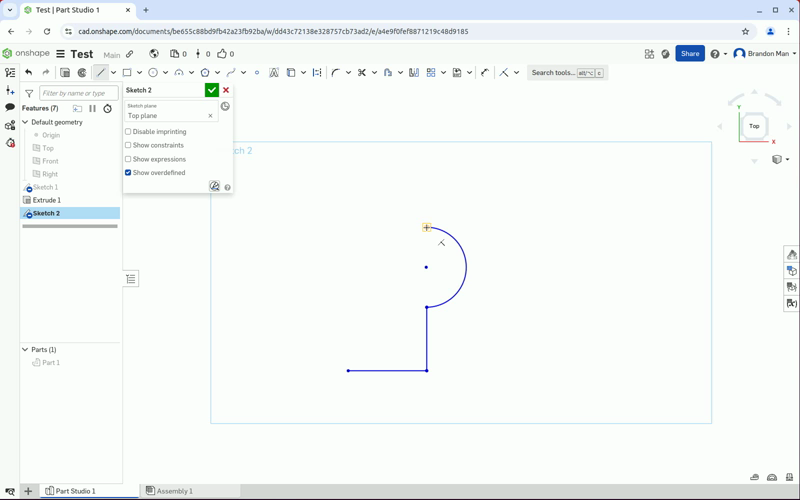
click(426, 227)
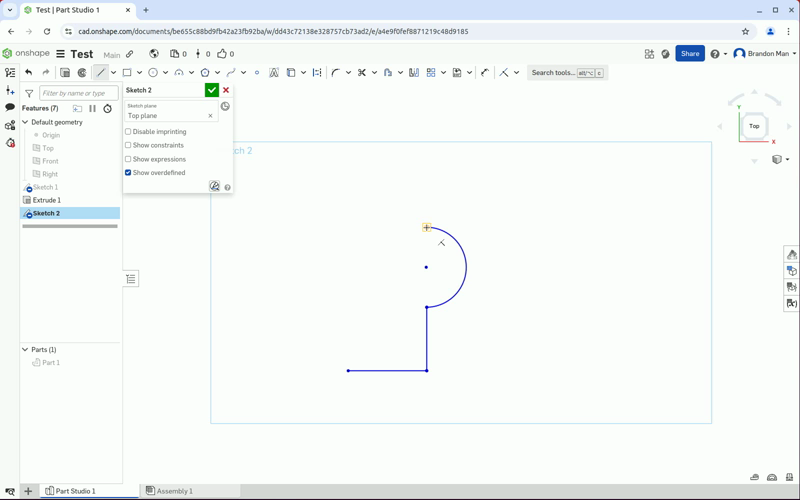
key_down(shift)
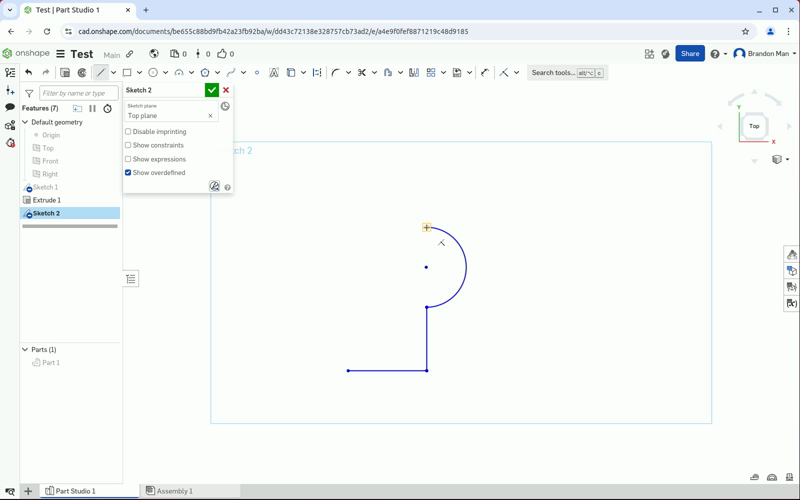
mouse_move(456, 227)
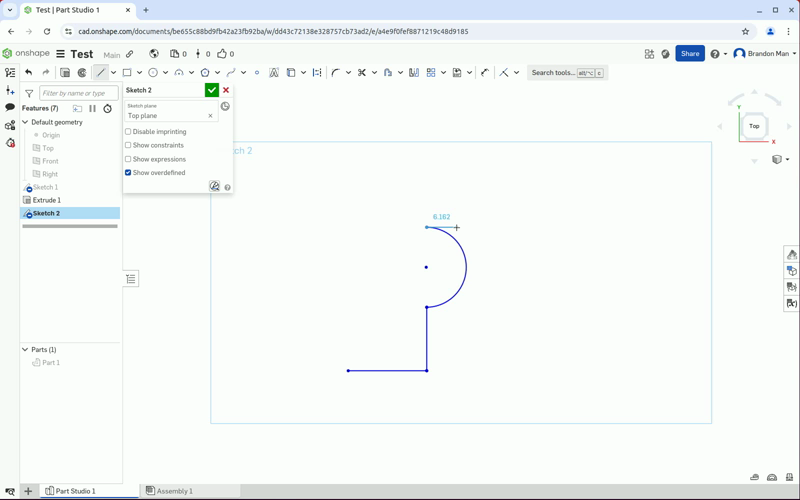
mouse_move(426, 198)
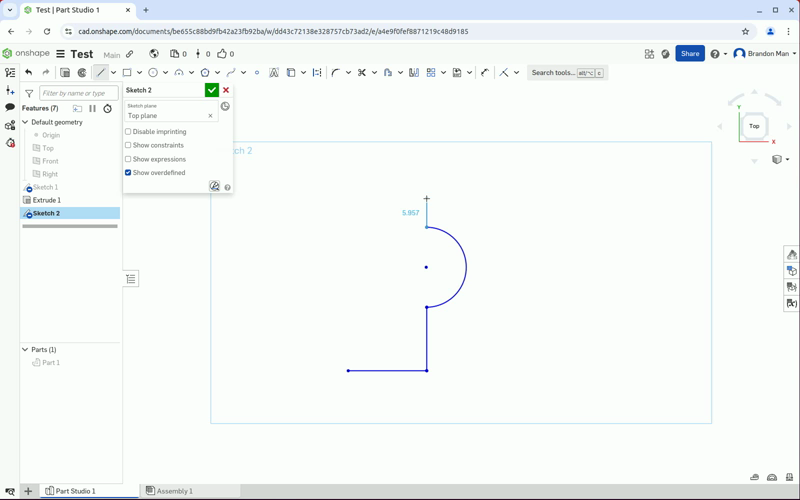
click(426, 198)
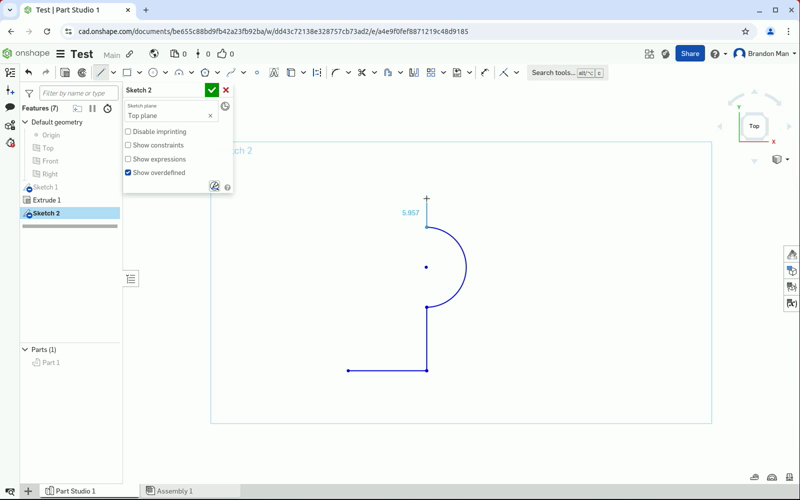
key_up(shift)
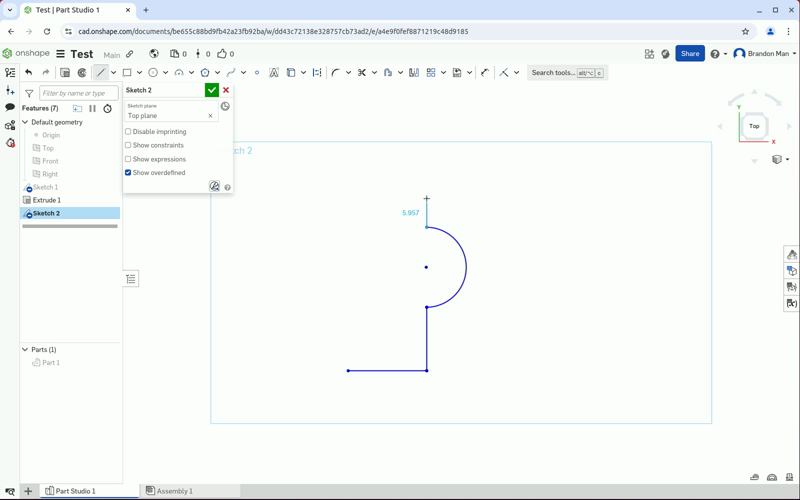
key_down(shift)
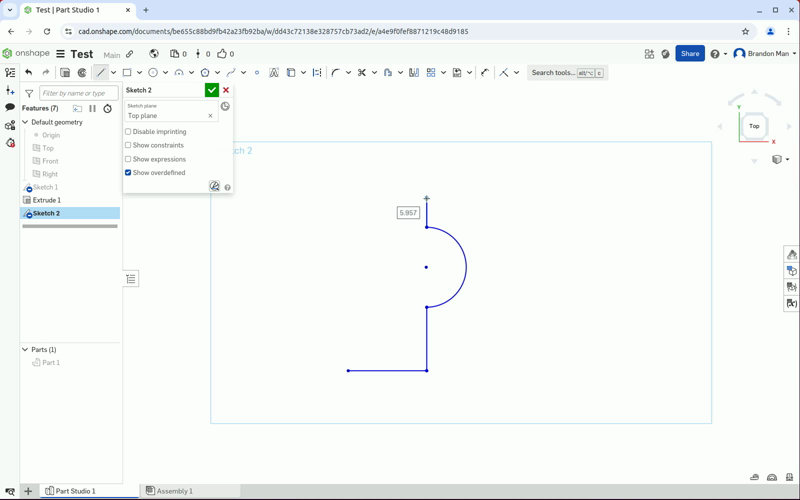
mouse_move(348, 198)
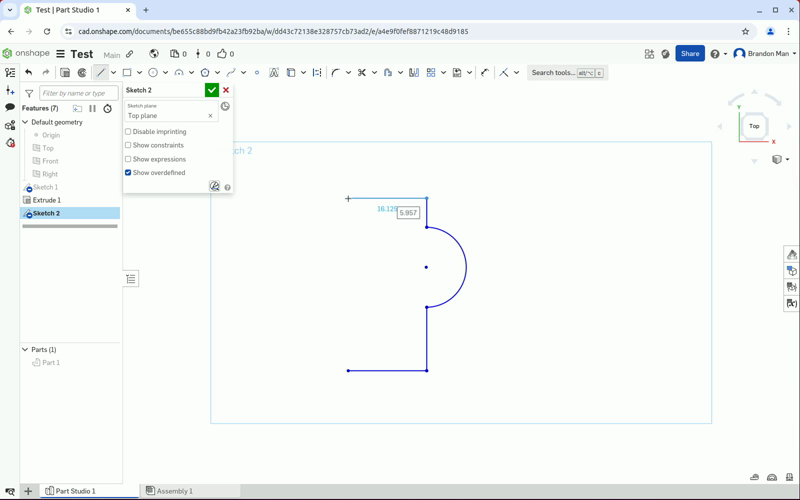
click(348, 198)
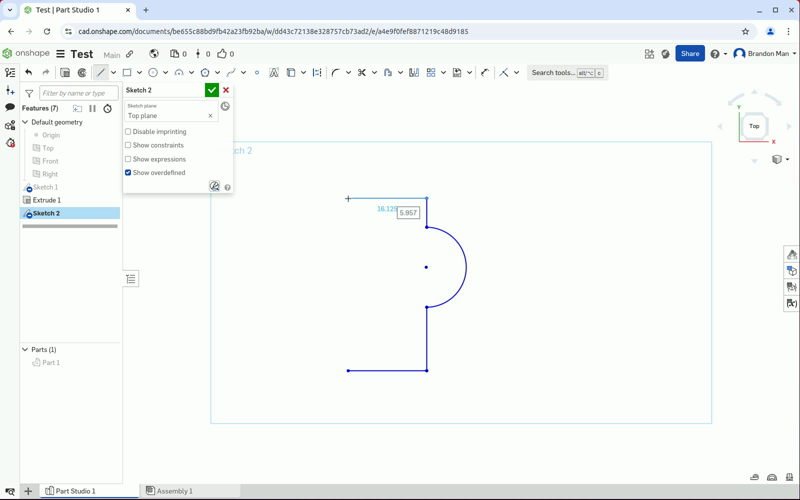
key_up(shift)
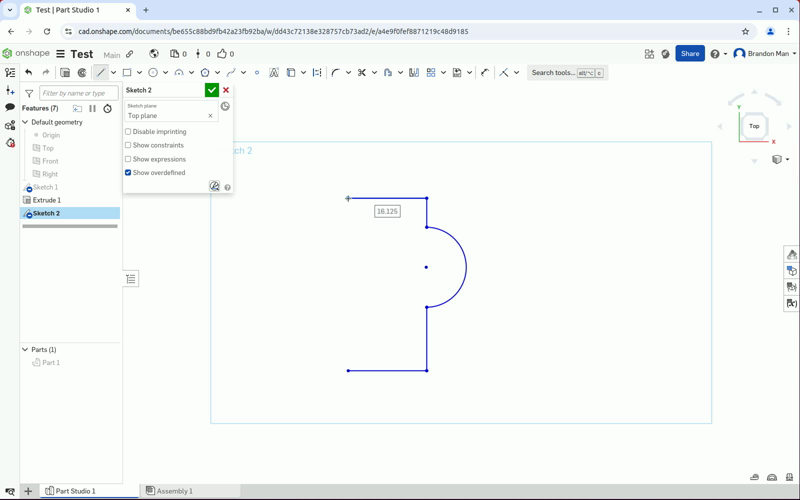
key_down(shift)
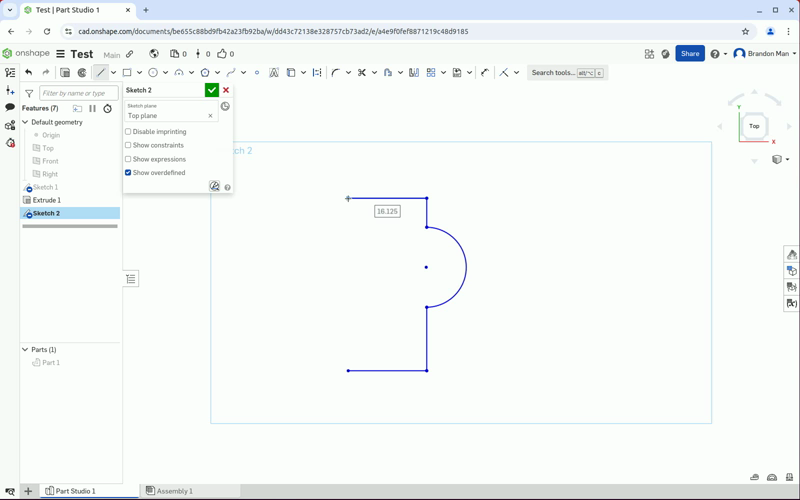
mouse_move(378, 198)
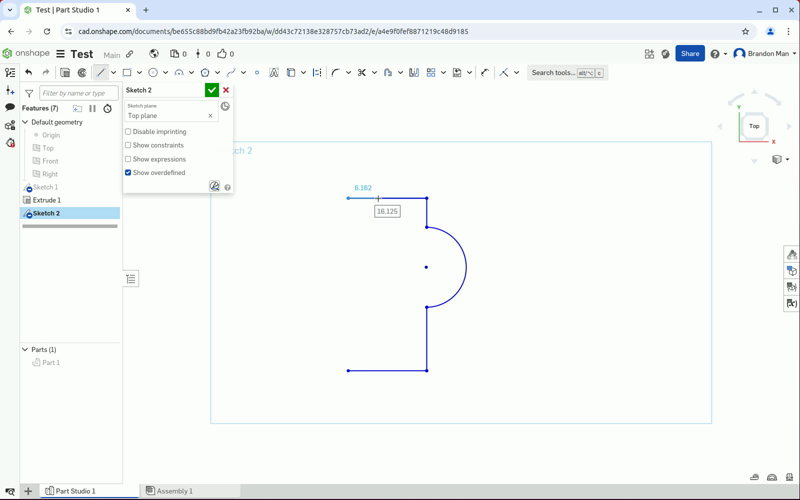
mouse_move(348, 234)
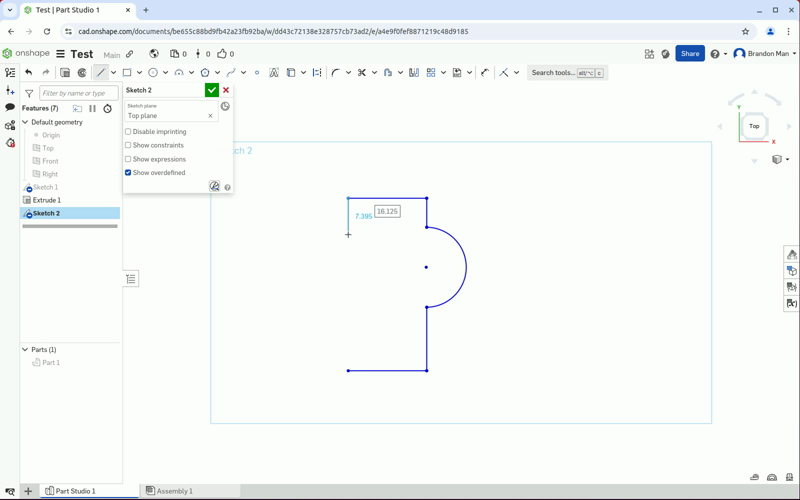
click(348, 234)
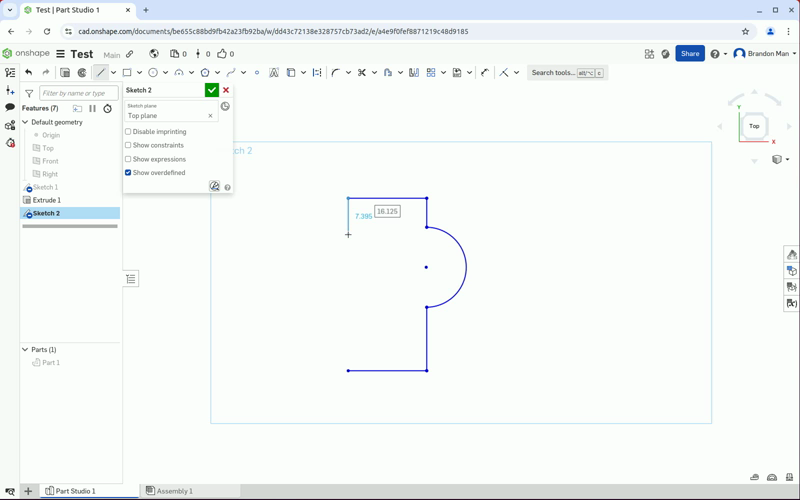
key_up(shift)
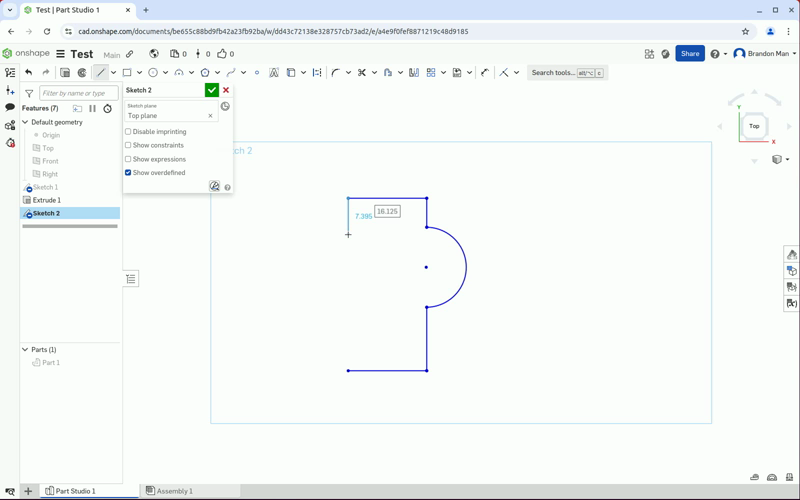
key(esc)
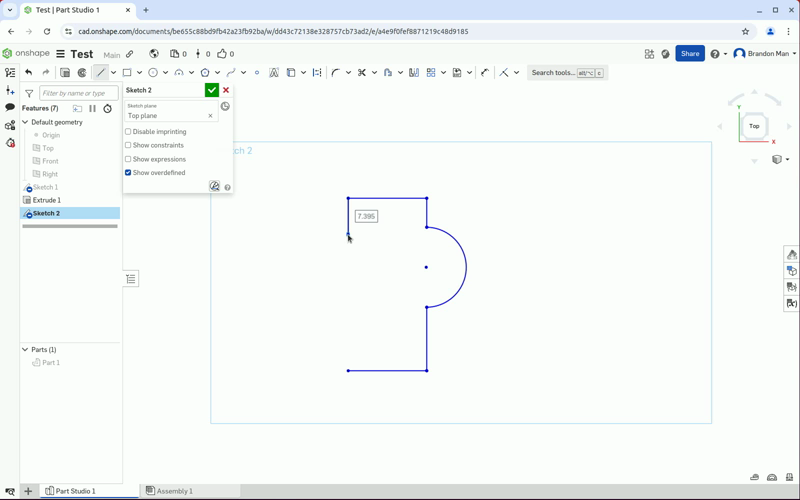
key(a)
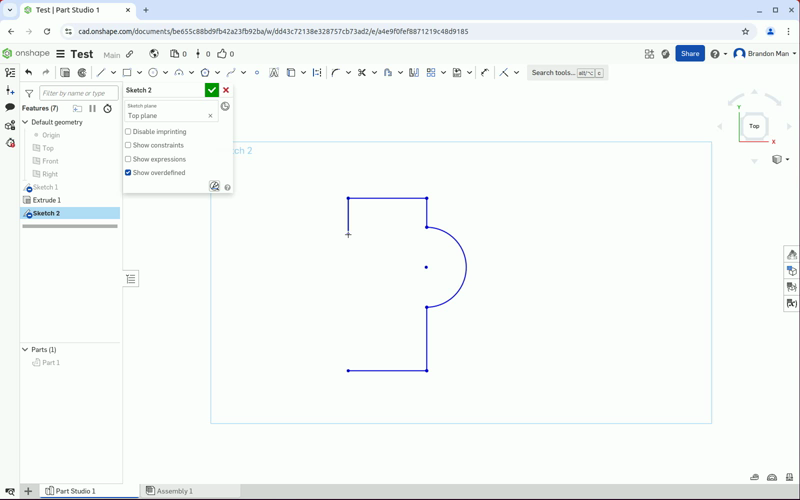
mouse_move(348, 234)
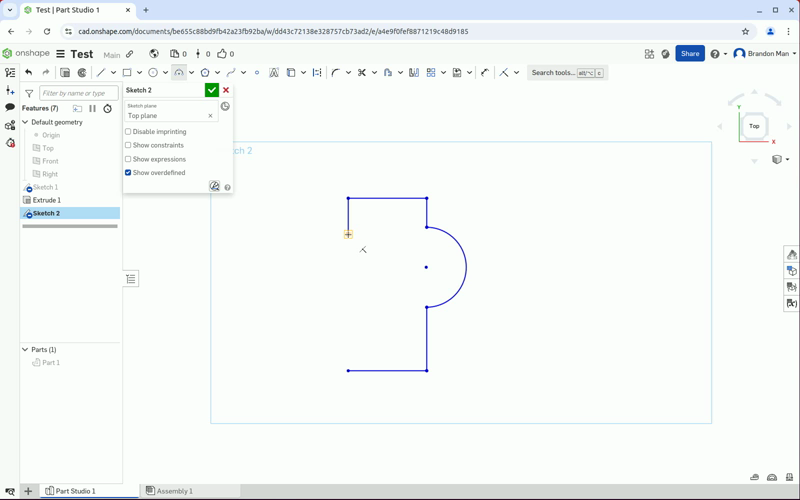
click(348, 234)
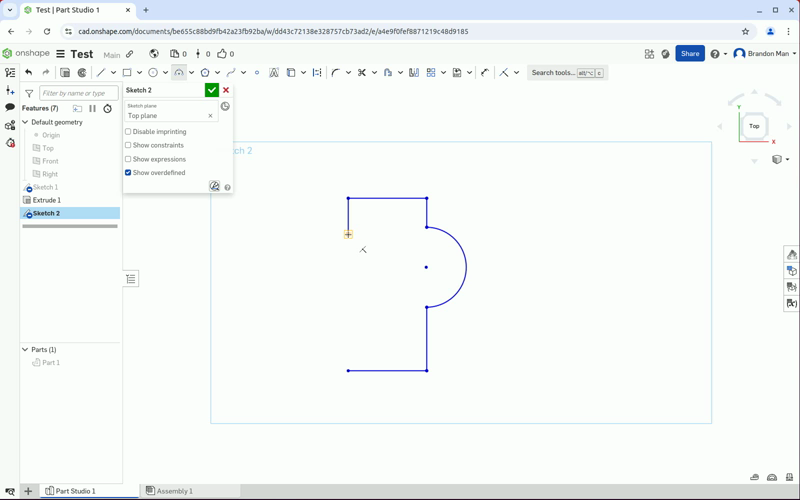
key_down(shift)
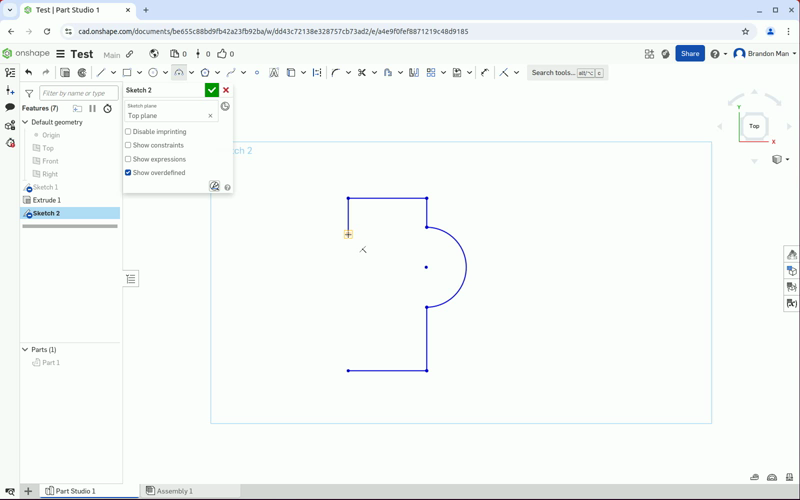
mouse_move(348, 300)
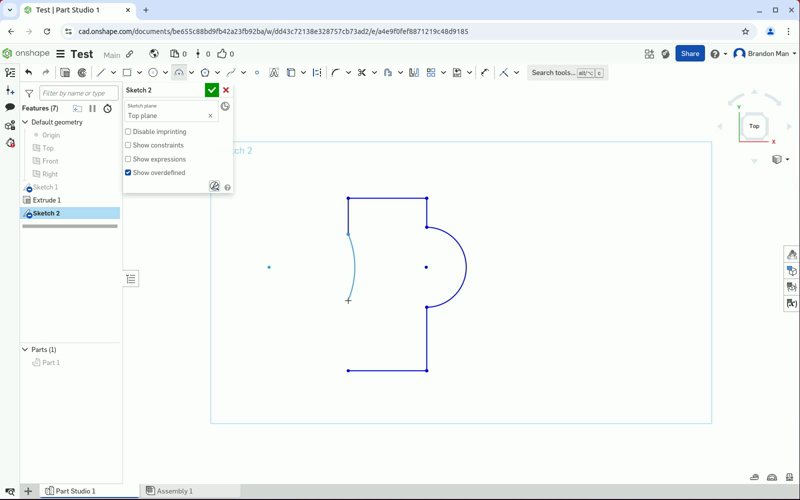
click(348, 300)
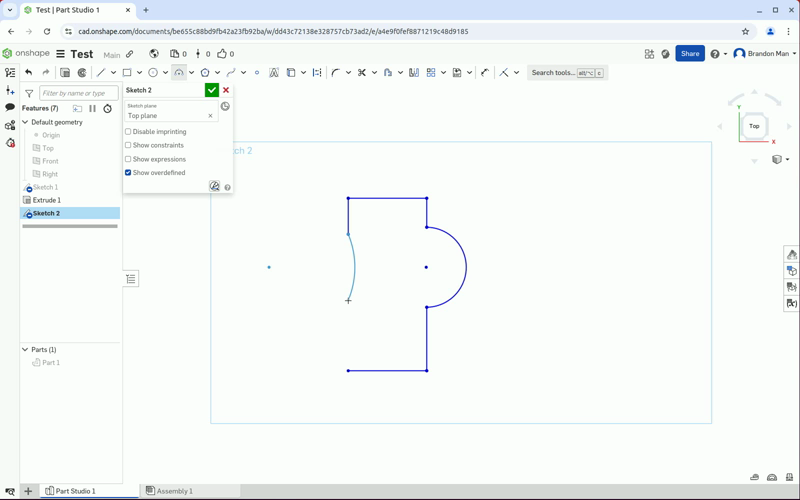
mouse_move(380, 267)
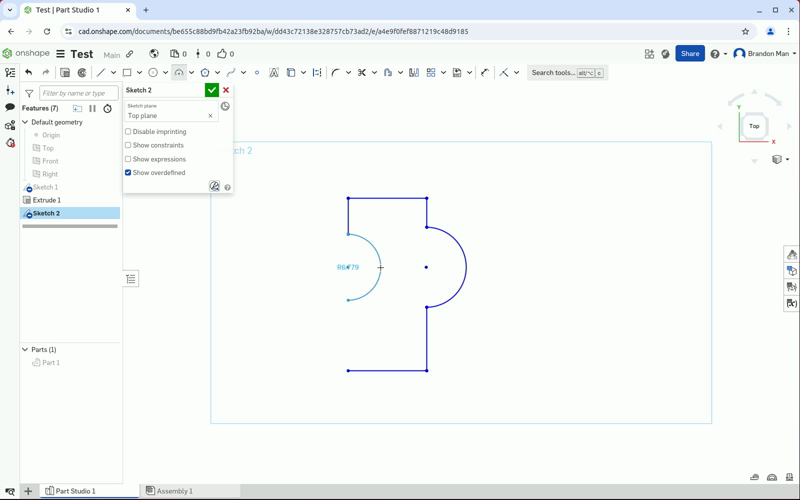
click(380, 267)
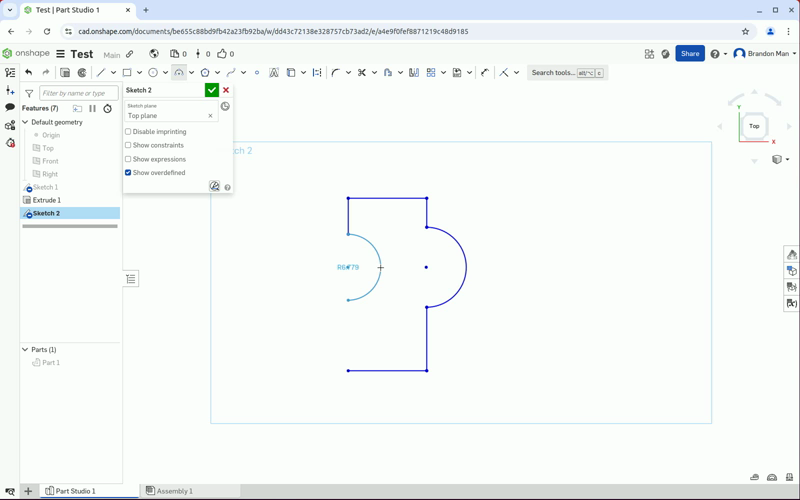
key_up(shift)
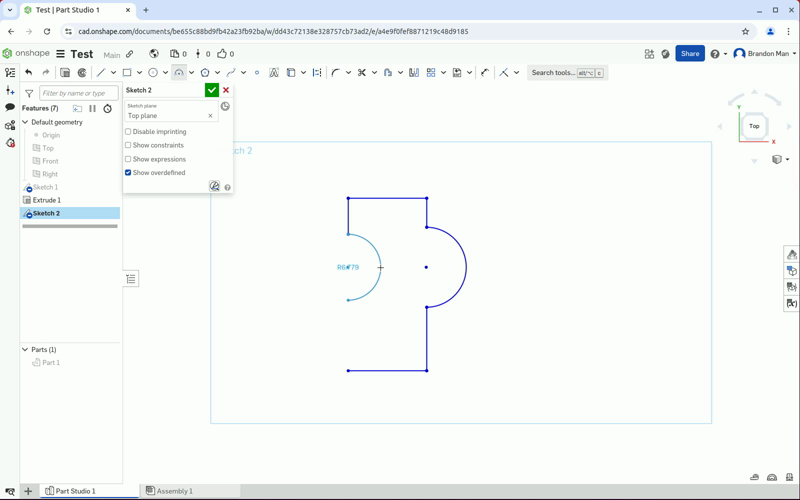
key(esc)
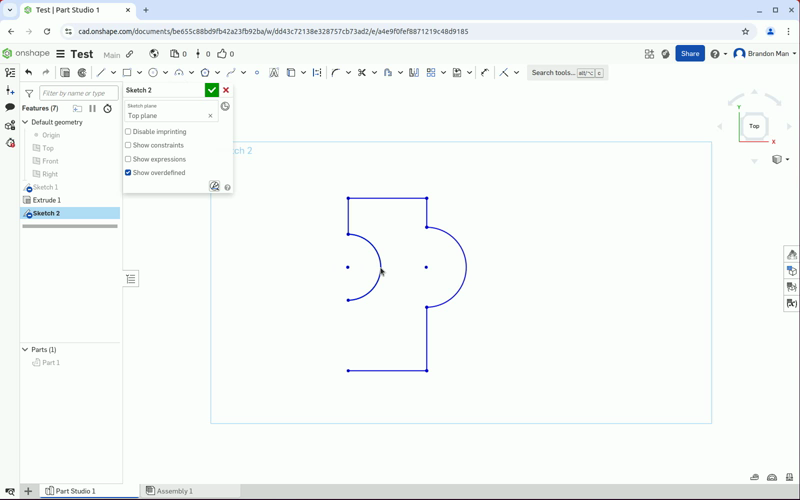
key(l)
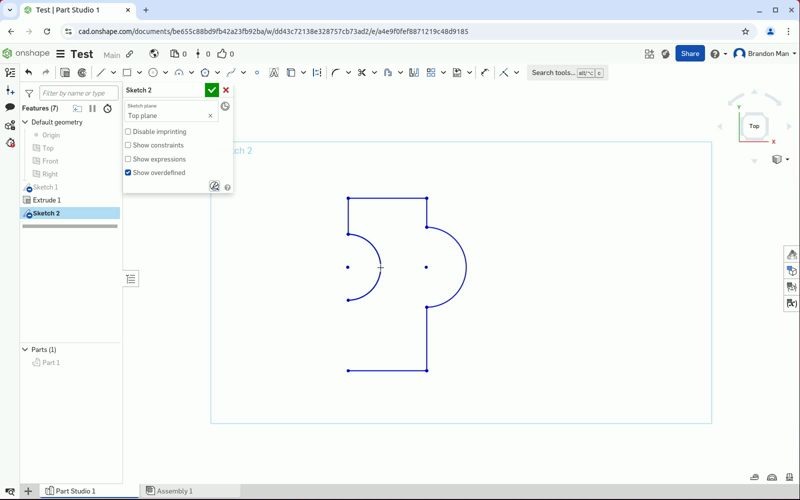
mouse_move(348, 300)
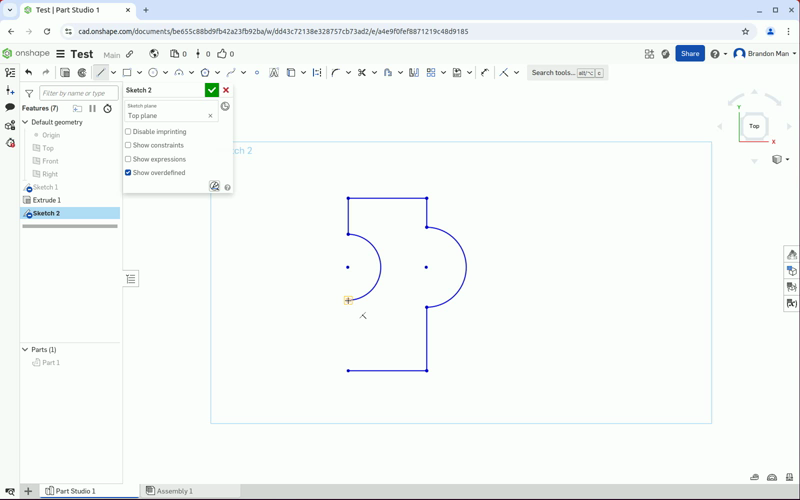
click(348, 300)
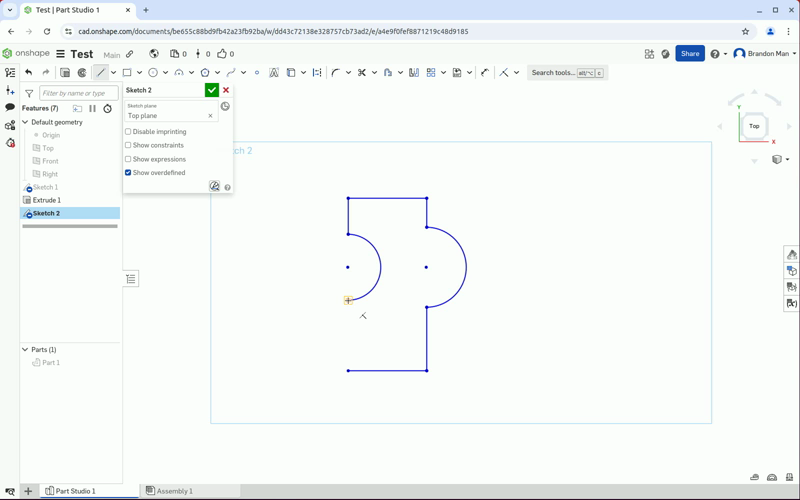
key_down(shift)
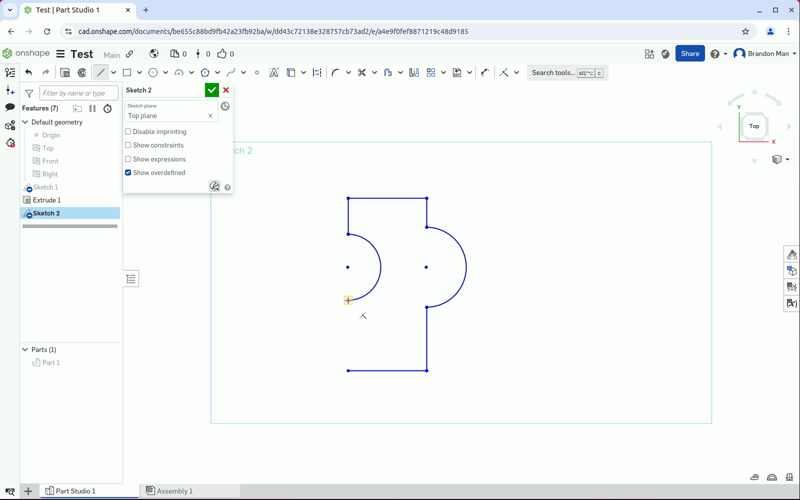
mouse_move(348, 370)
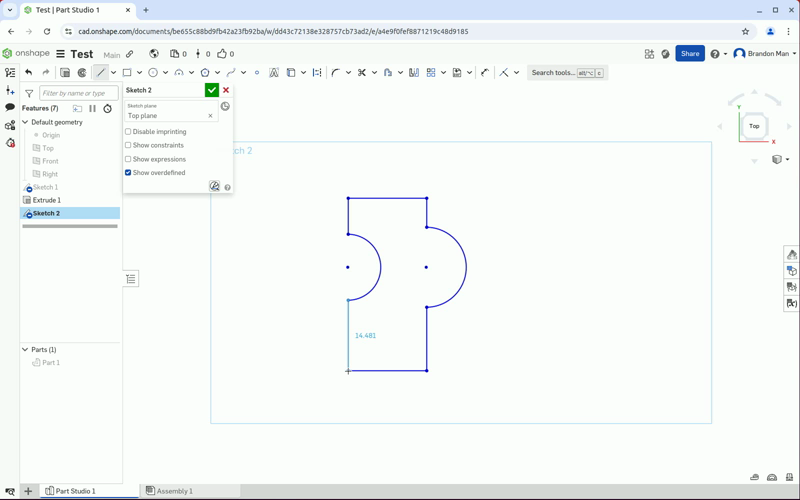
key_up(shift)
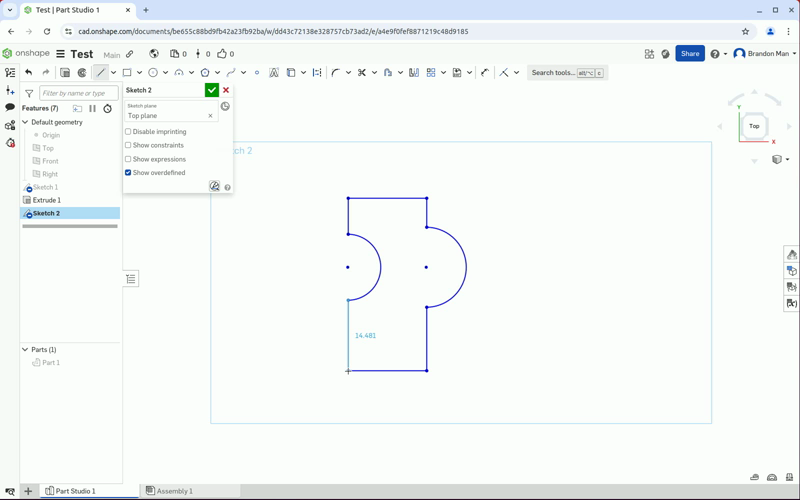
click(348, 370)
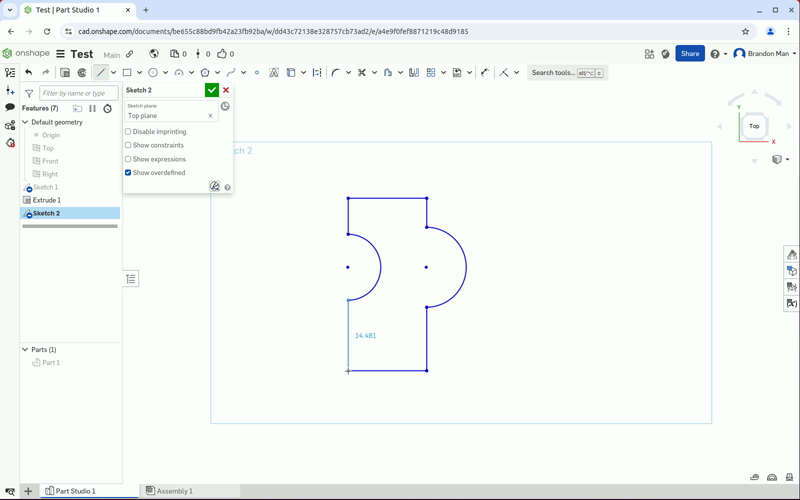
key(esc)
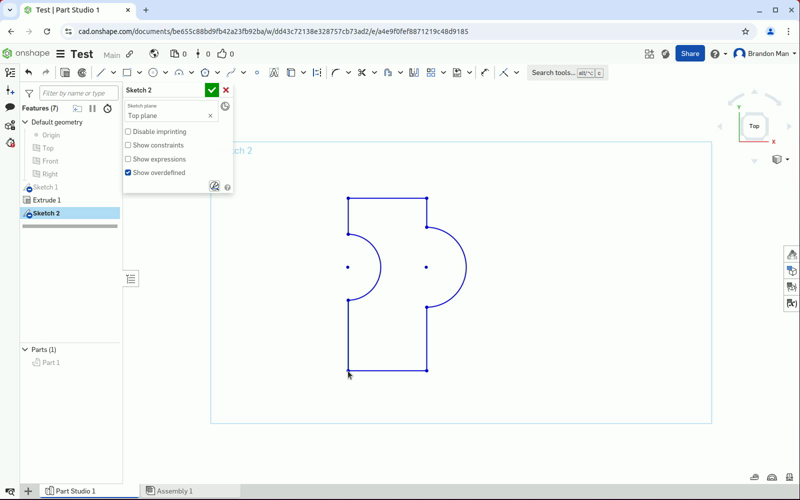
mouse_move(374, 295)
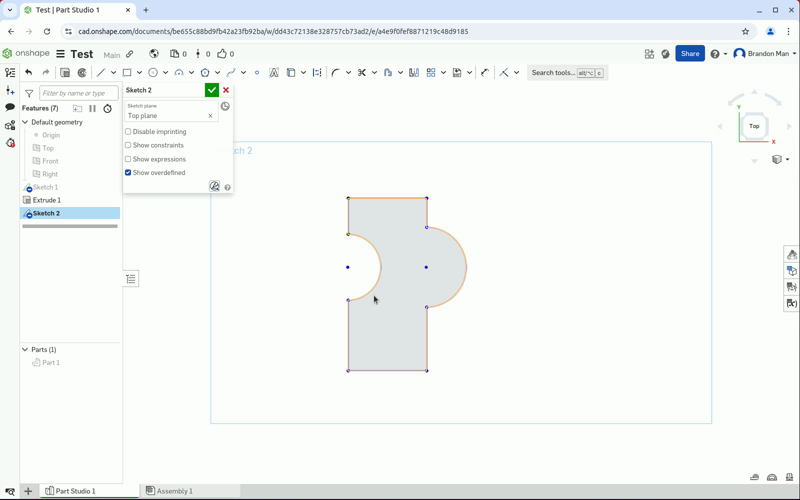
scroll(6)
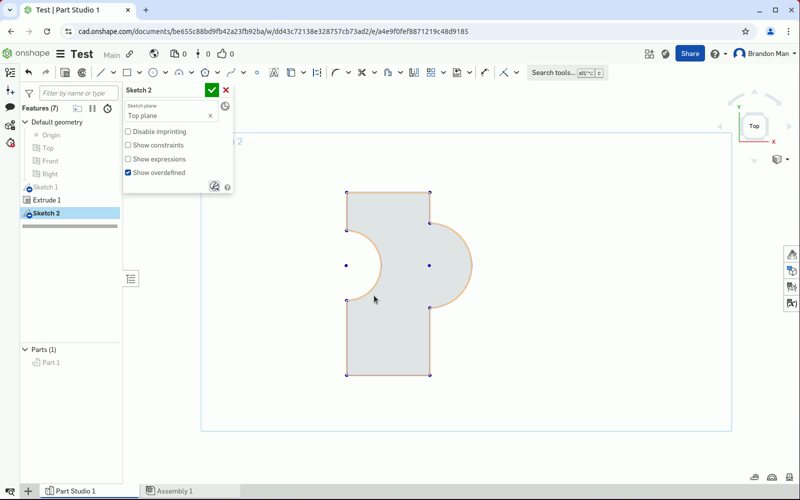
scroll(6)
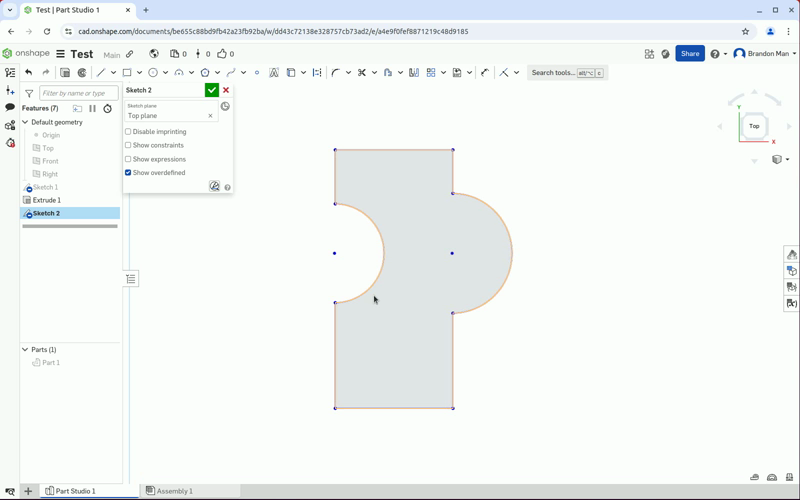
scroll(6)
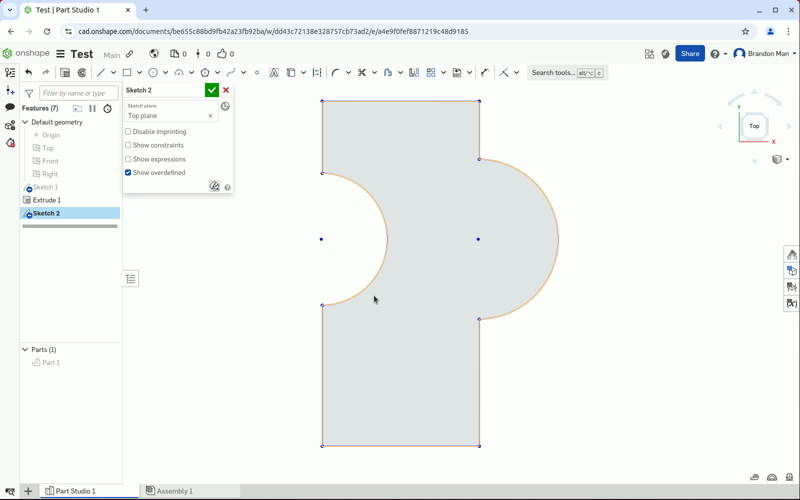
scroll(6)
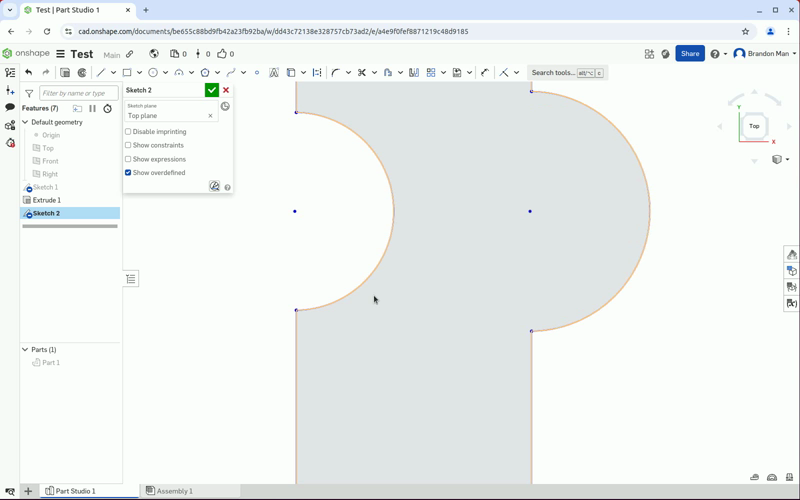
scroll(6)
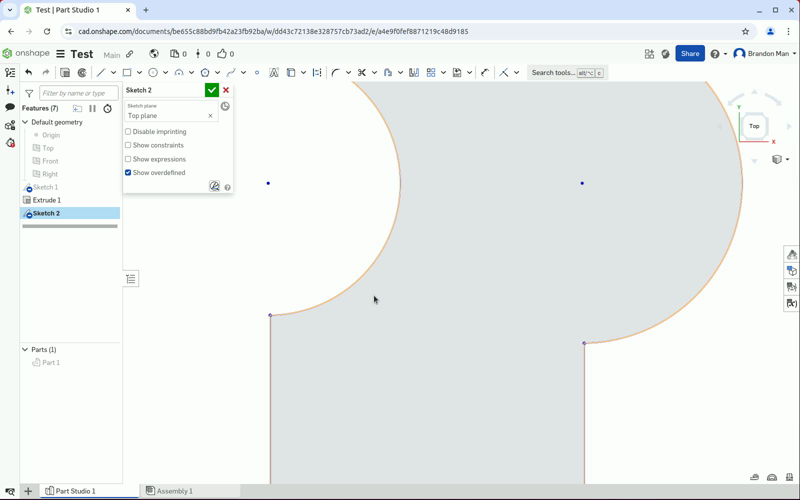
scroll(6)
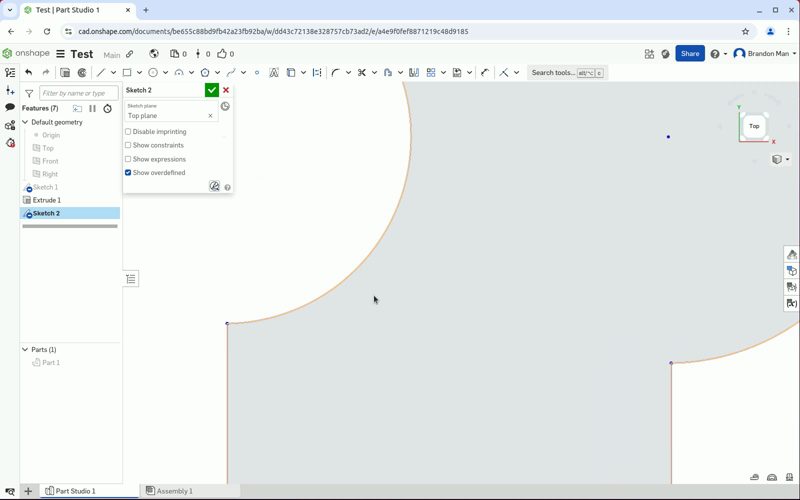
scroll(6)
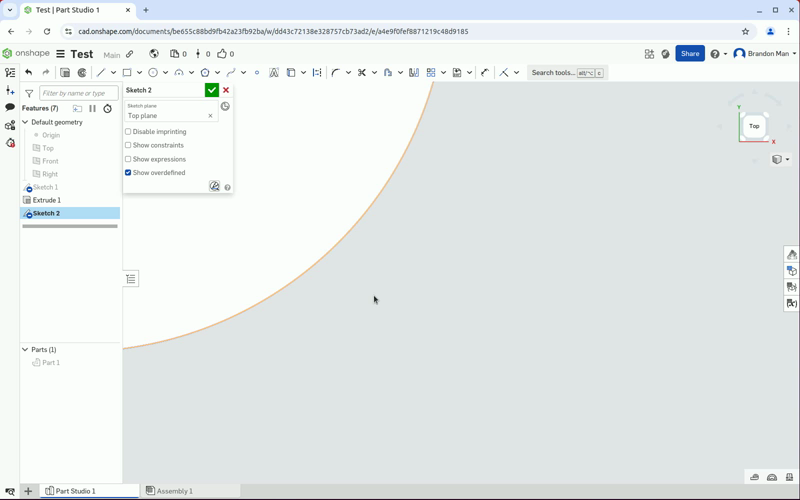
click(374, 295)
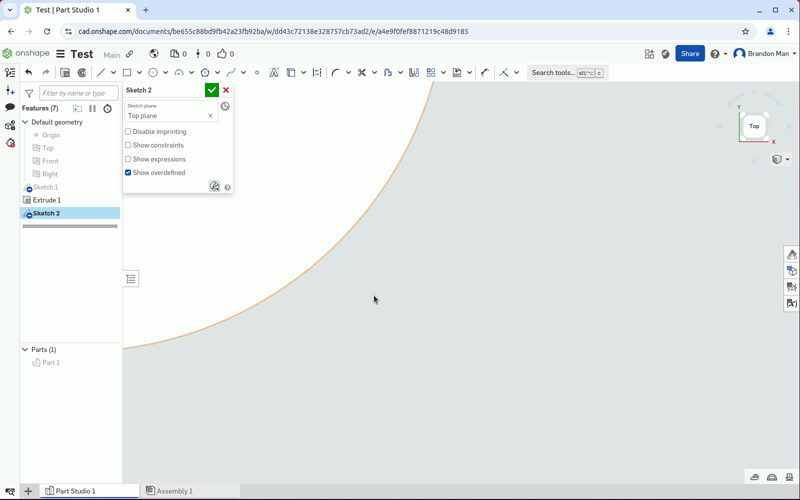
scroll(-6)
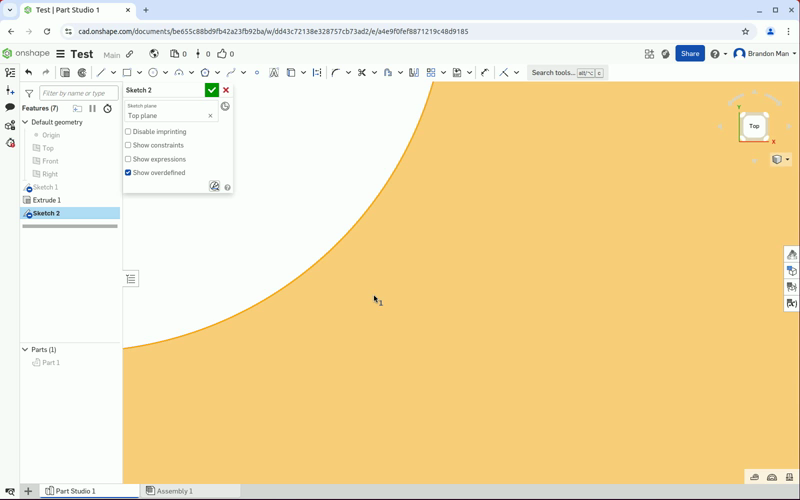
scroll(-6)
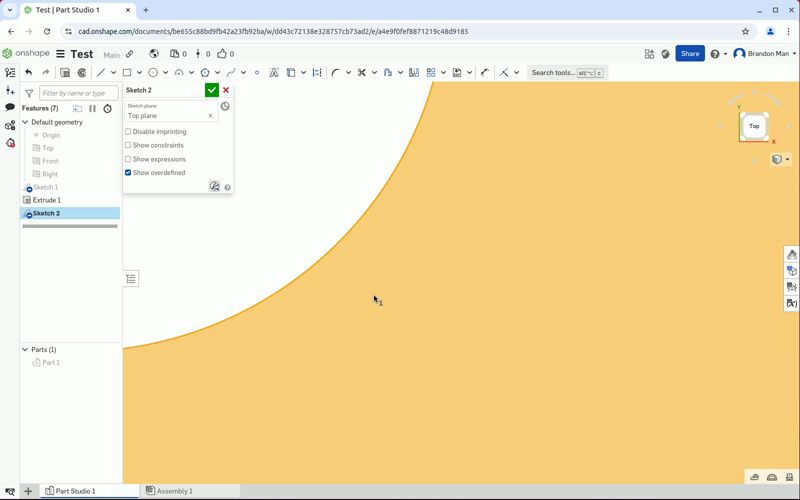
scroll(-6)
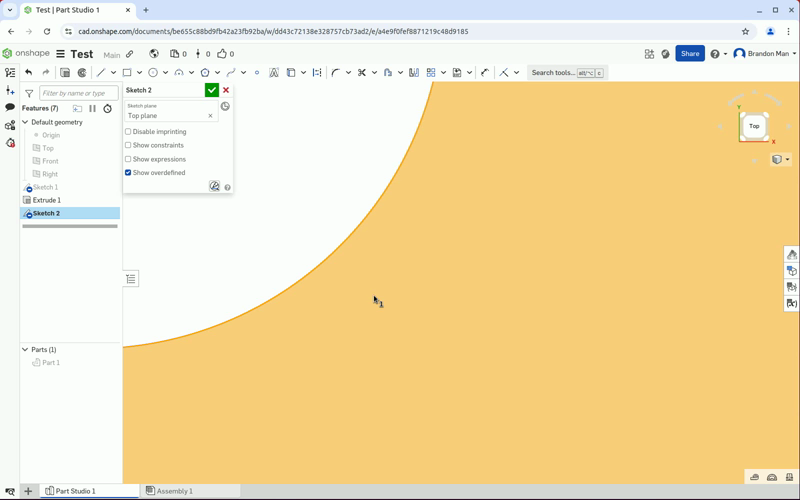
scroll(-6)
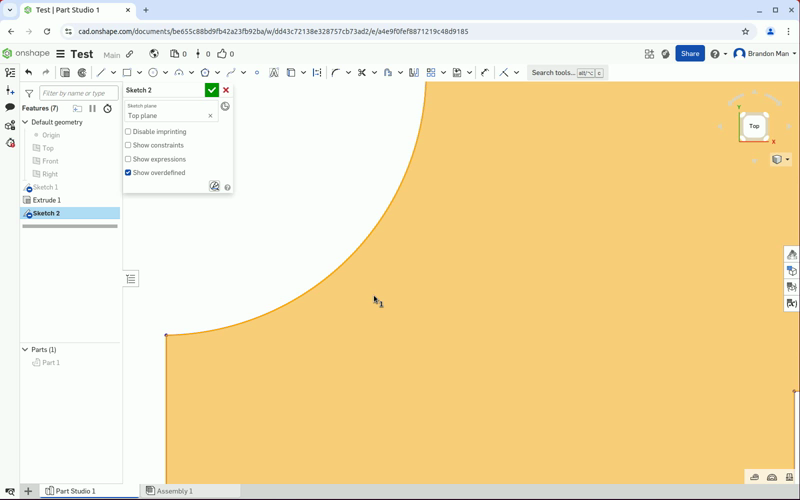
scroll(-6)
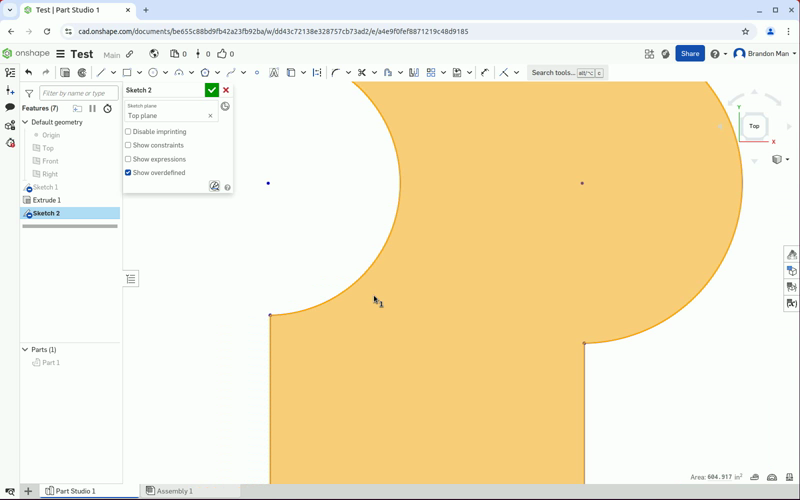
scroll(-6)
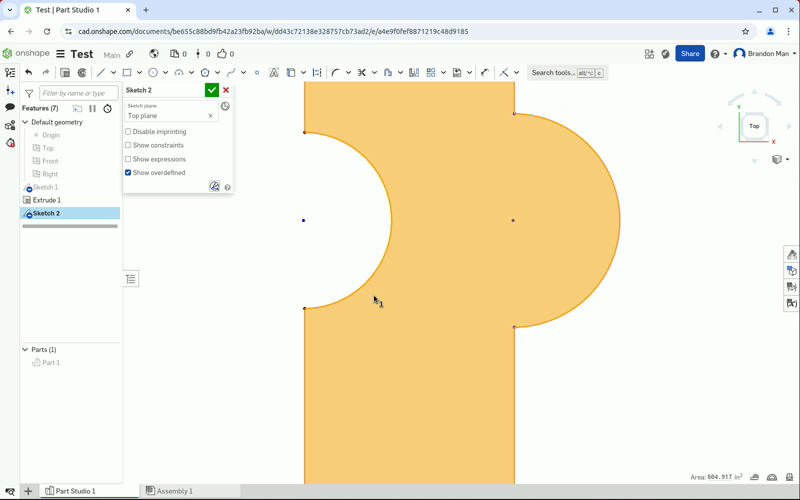
scroll(-6)
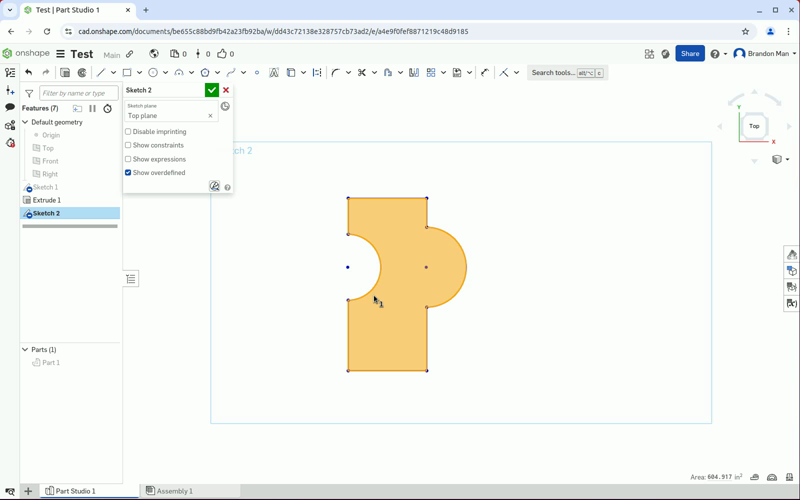
mouse_move(73, 352)
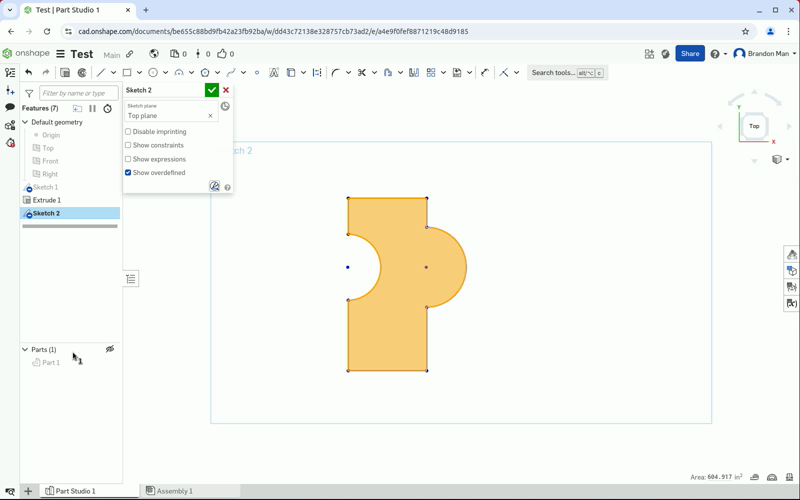
key(shift+y)
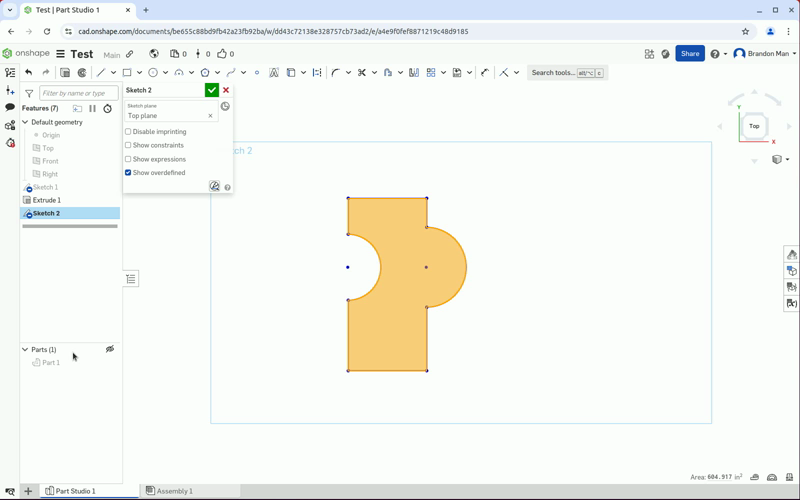
key(shift+e)
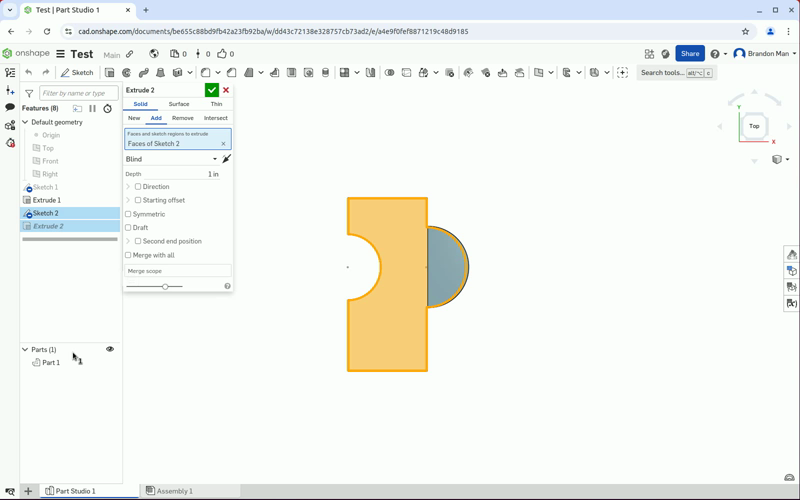
mouse_move(143, 106)
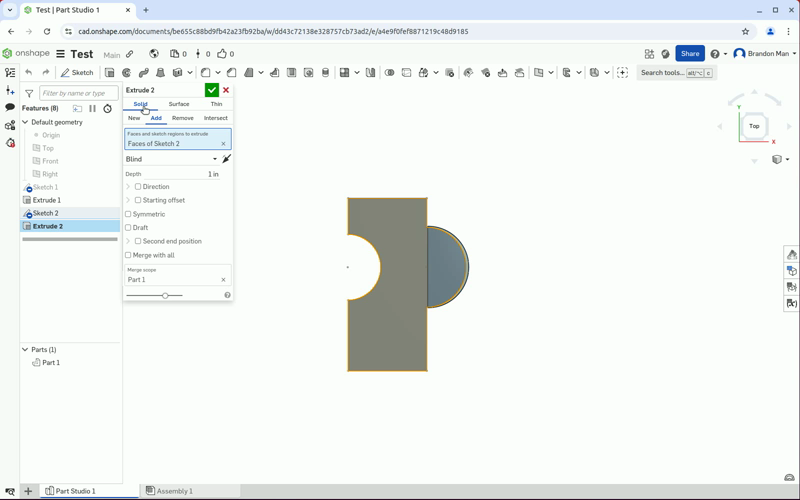
click(143, 106)
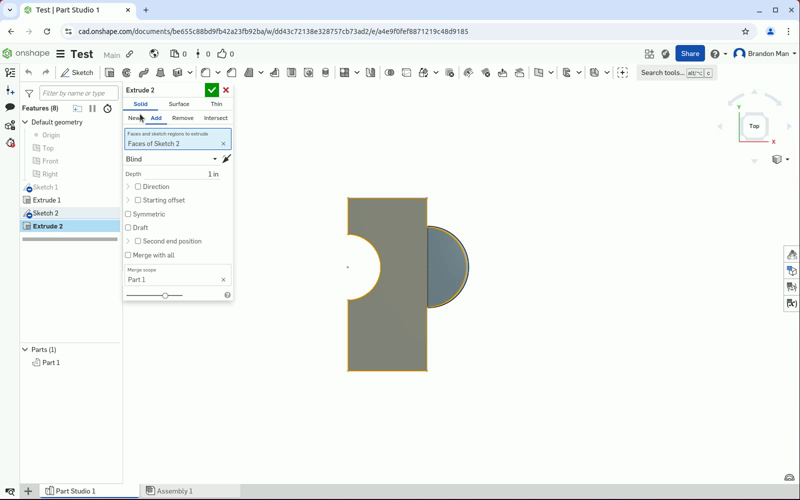
mouse_move(137, 120)
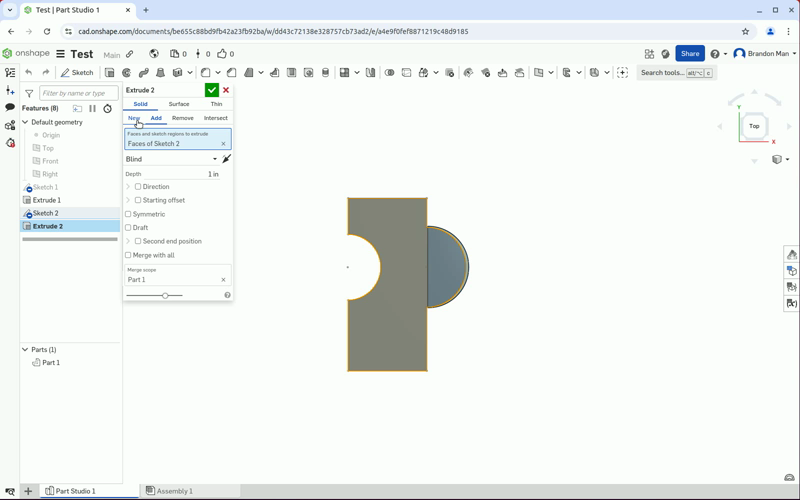
click(137, 120)
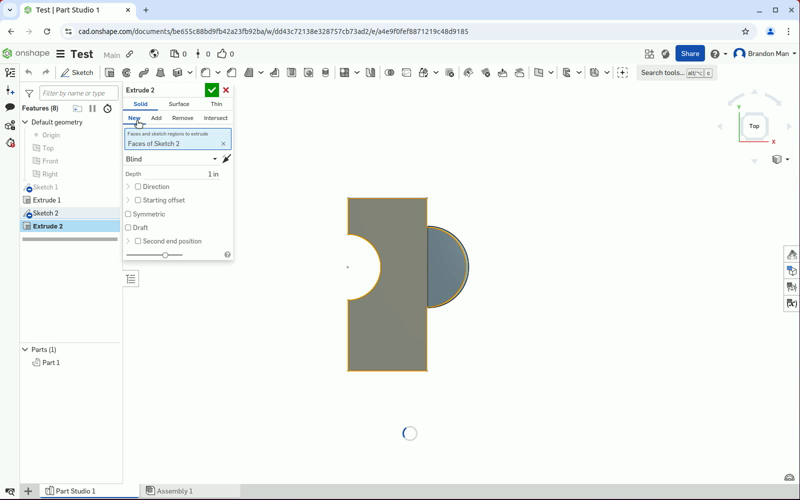
key(tab, 4)
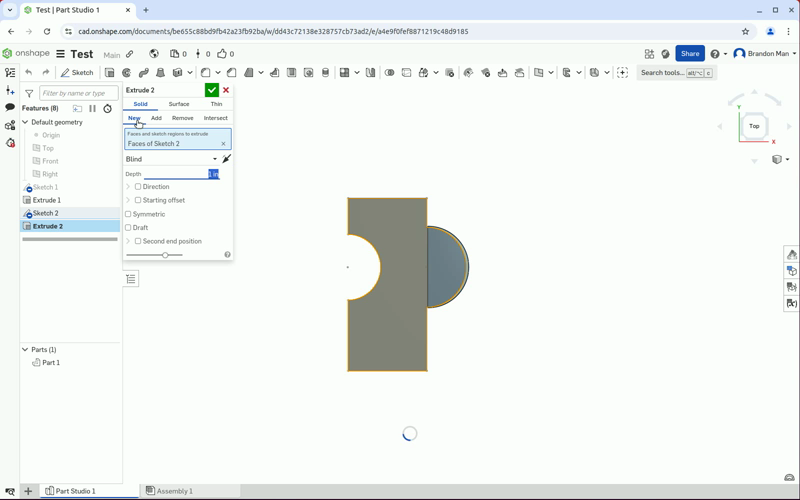
text(2.889)
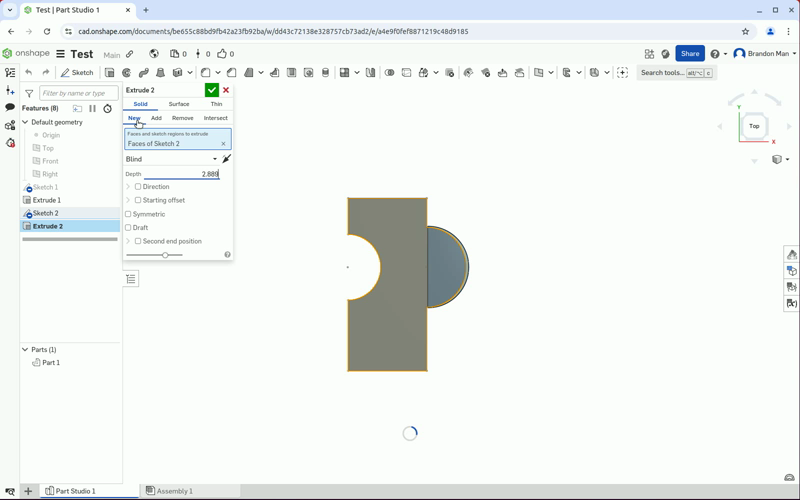
key(enter)
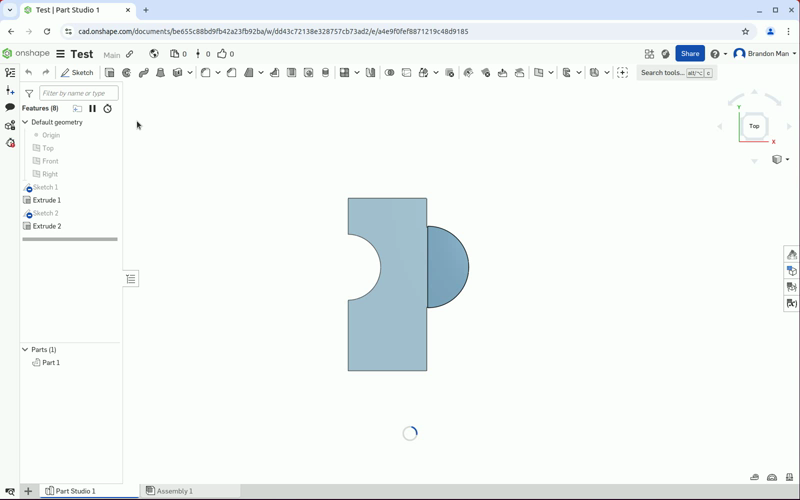
key(shift+h)
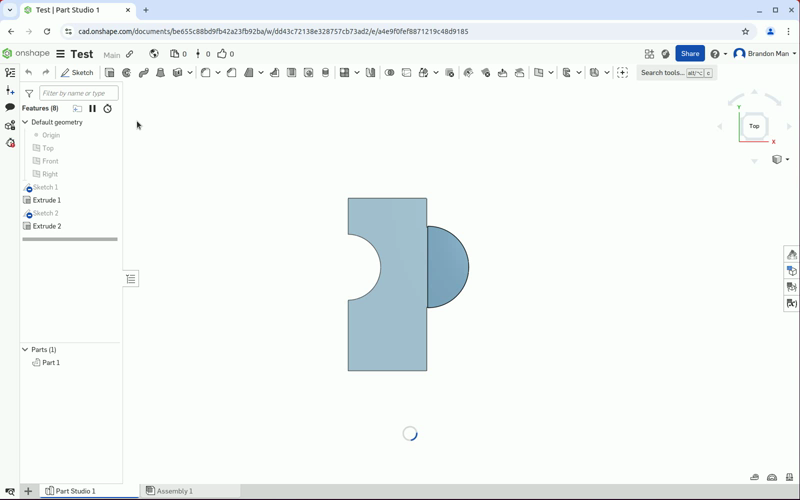
key(shift+h)
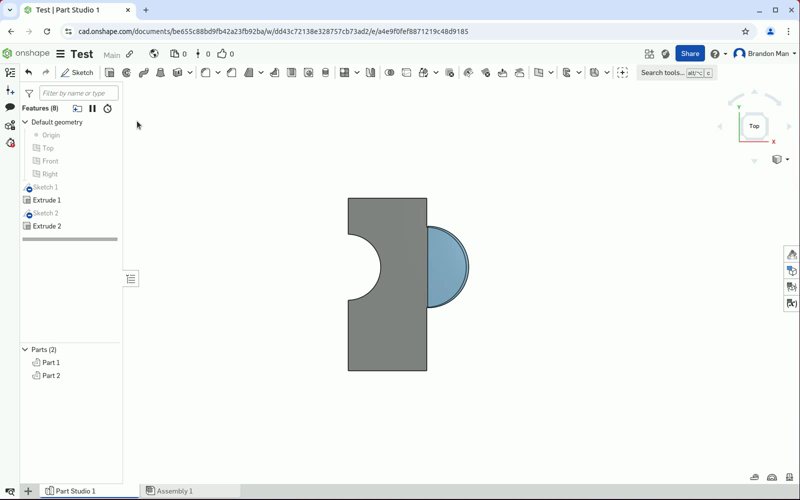
mouse_move(73, 189)
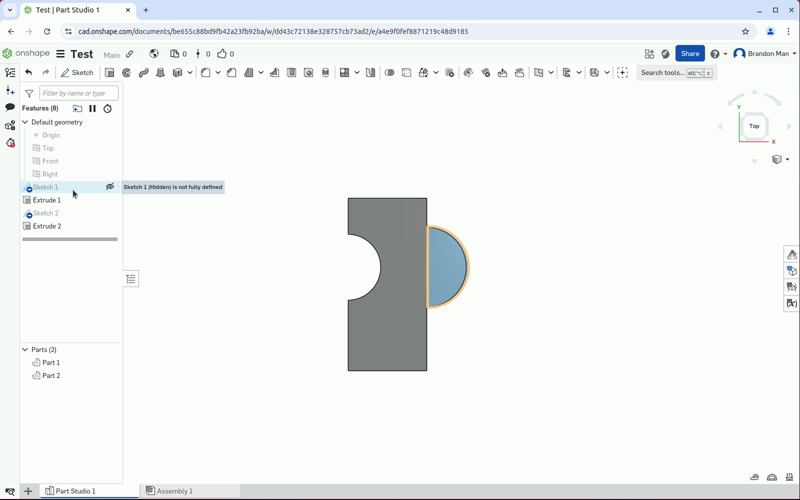
click(73, 189)
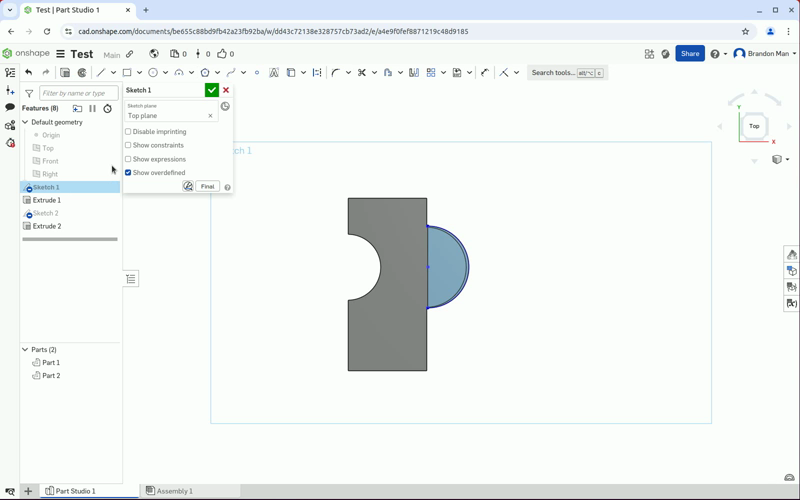
mouse_move(229, 92)
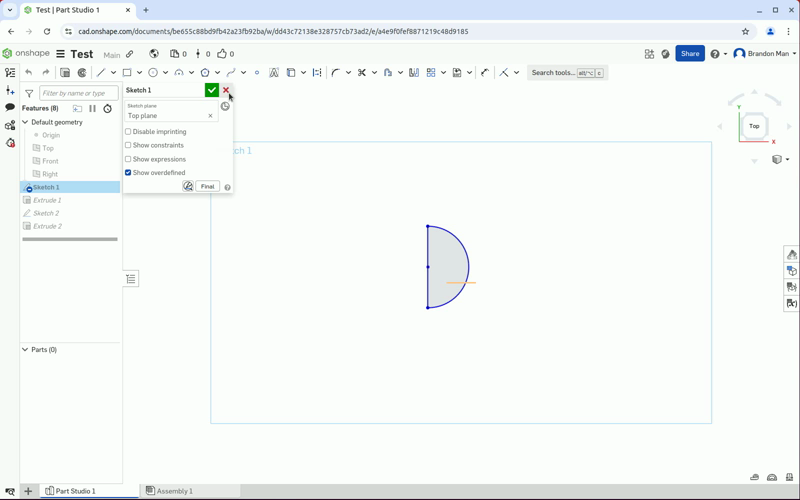
click(229, 92)
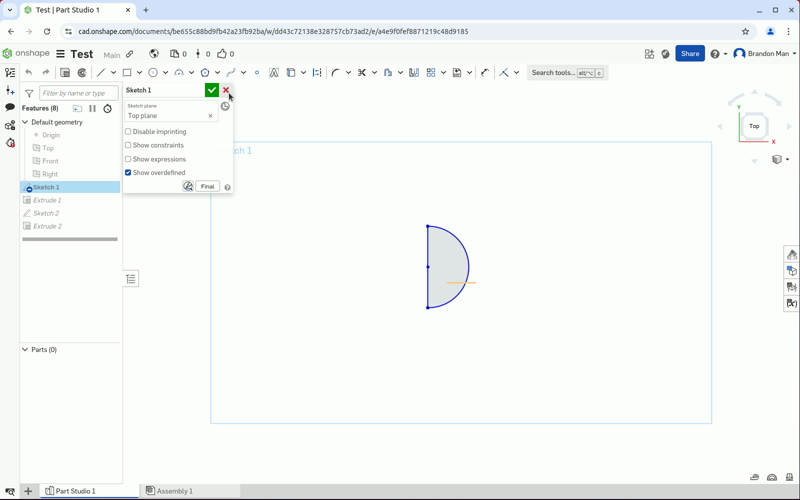
key(shift+s)
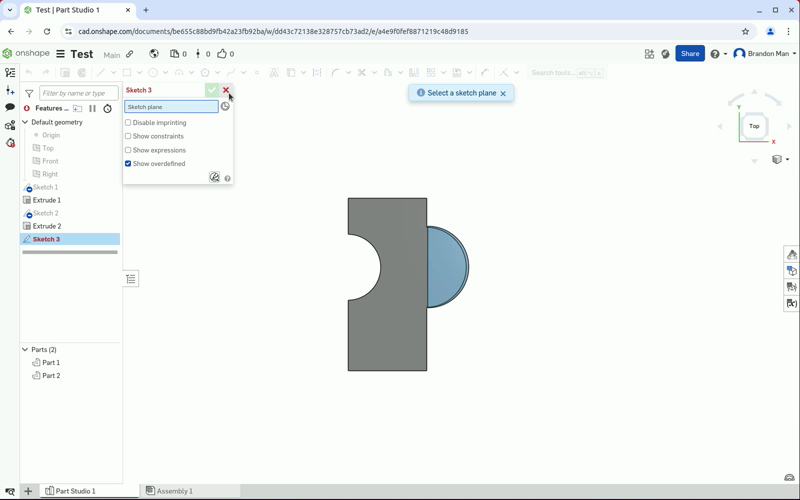
mouse_move(73, 150)
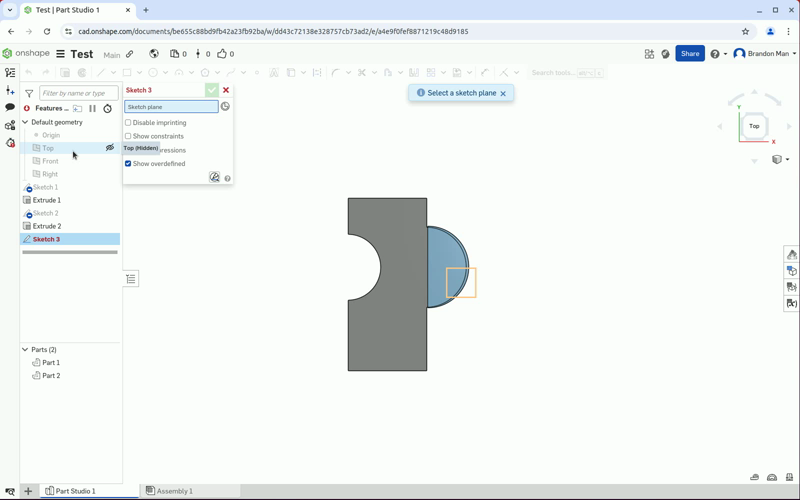
click(73, 150)
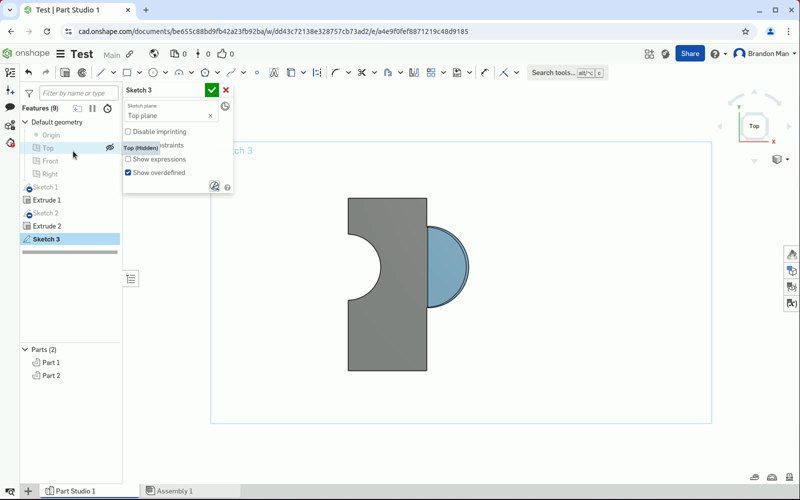
mouse_move(73, 352)
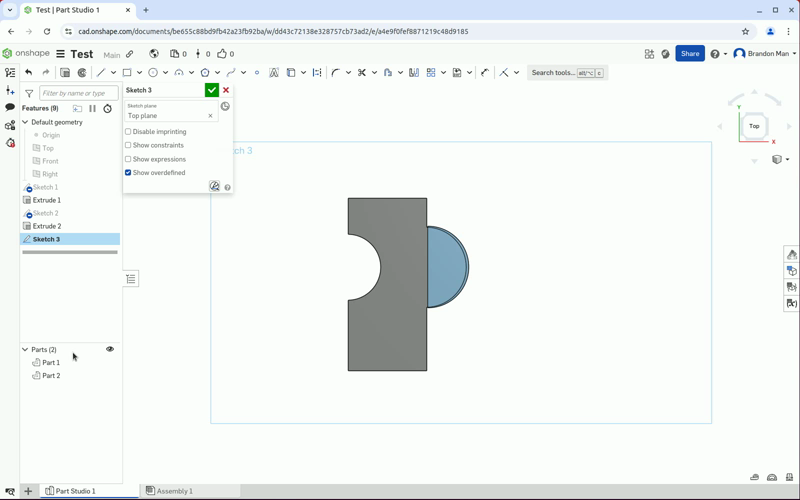
key(y)
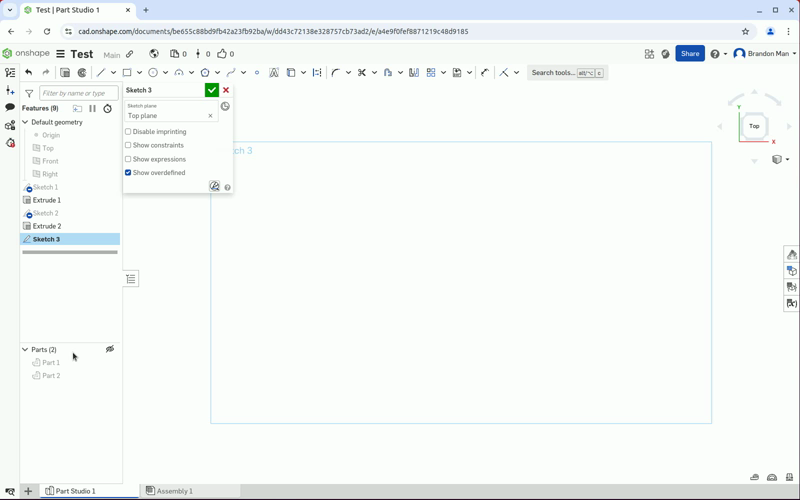
key(a)
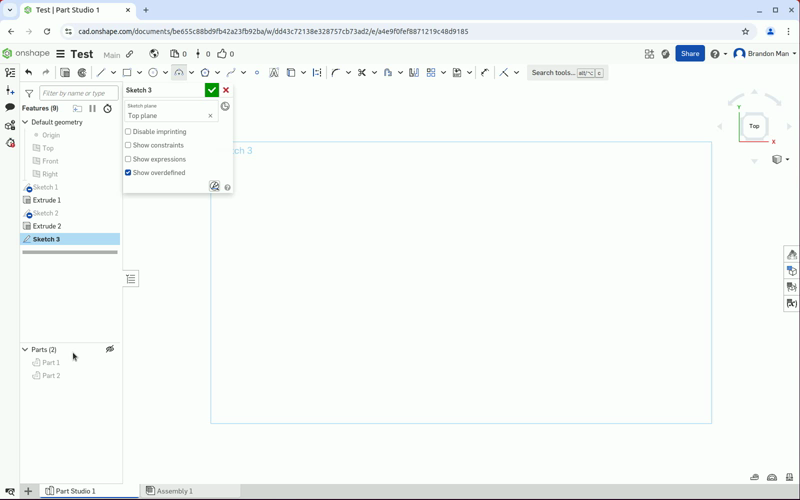
key_down(shift)
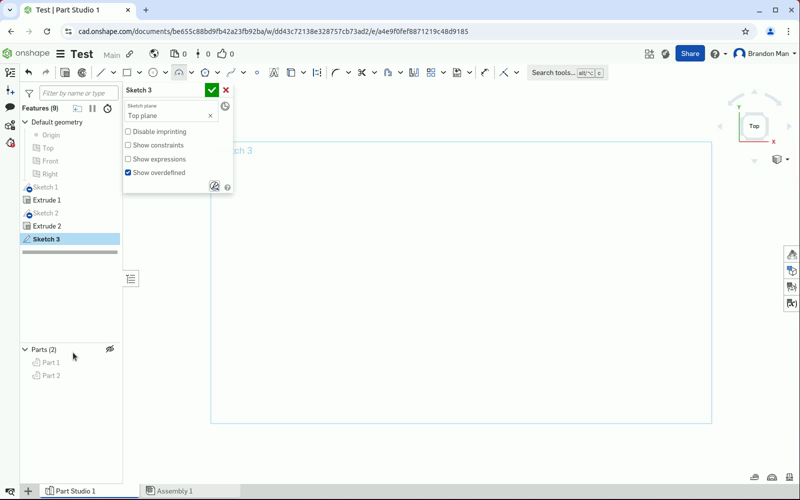
mouse_move(348, 300)
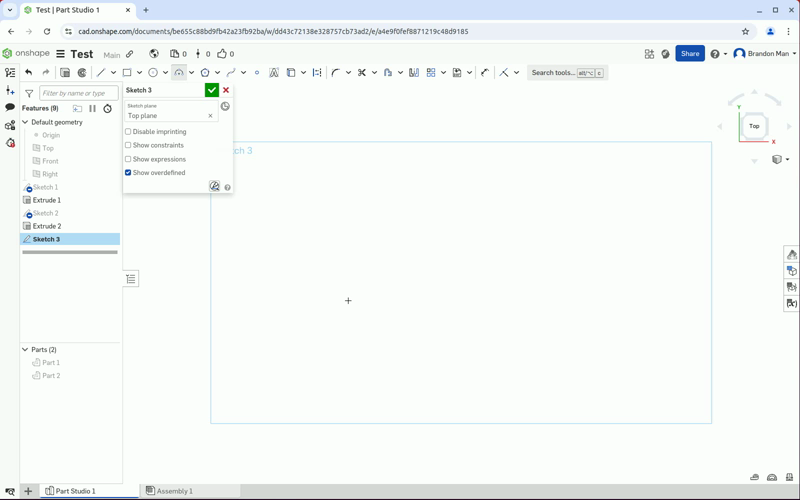
click(348, 300)
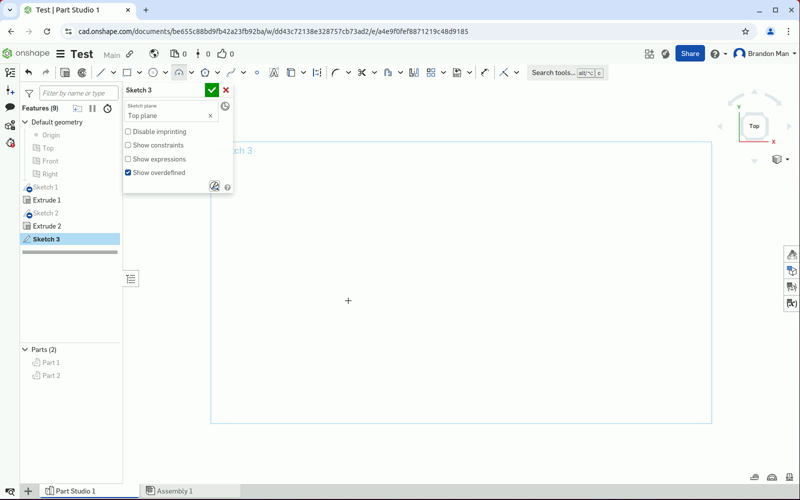
key_up(shift)
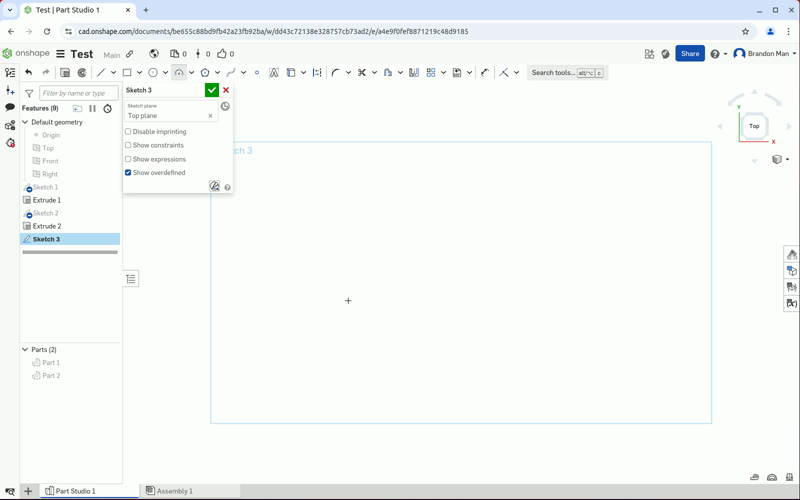
key_down(shift)
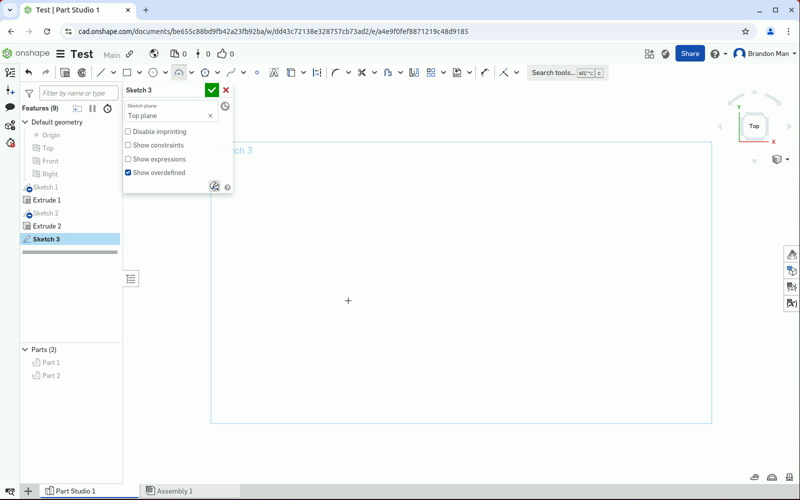
mouse_move(348, 234)
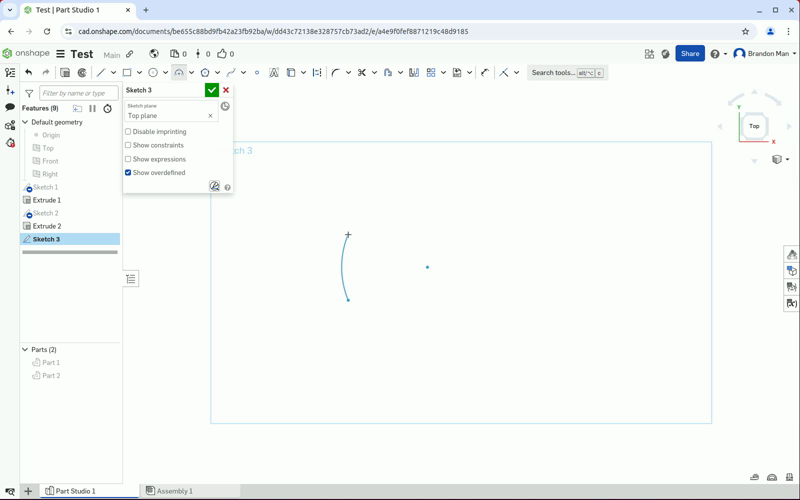
click(348, 234)
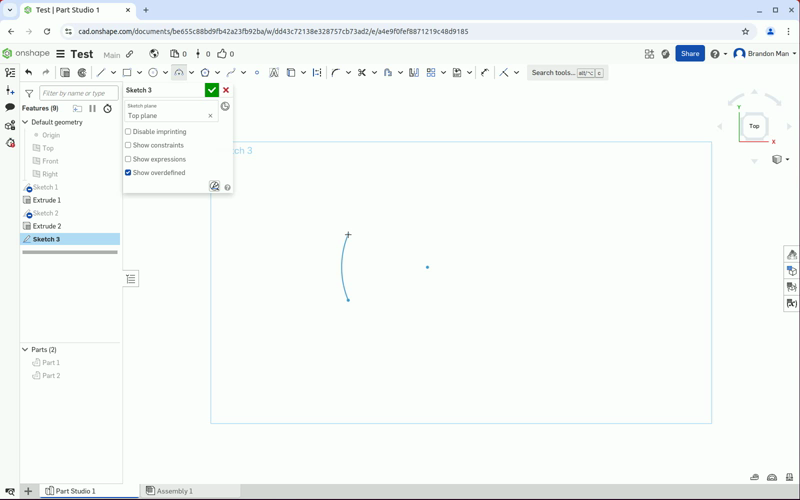
mouse_move(381, 267)
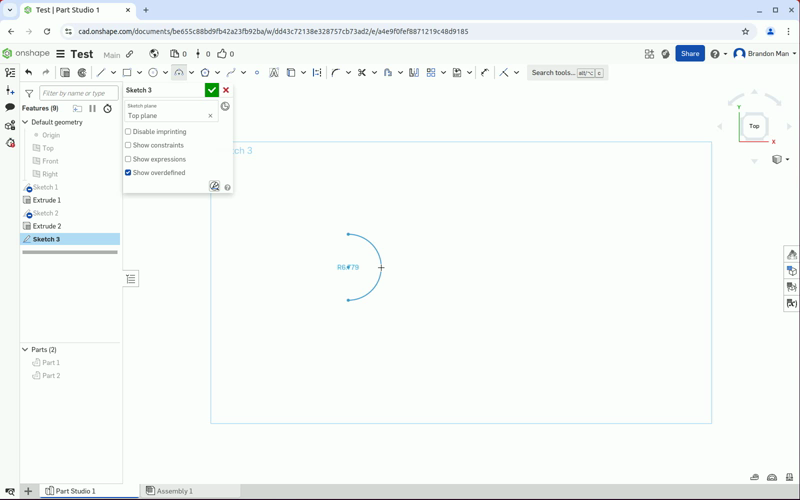
click(381, 267)
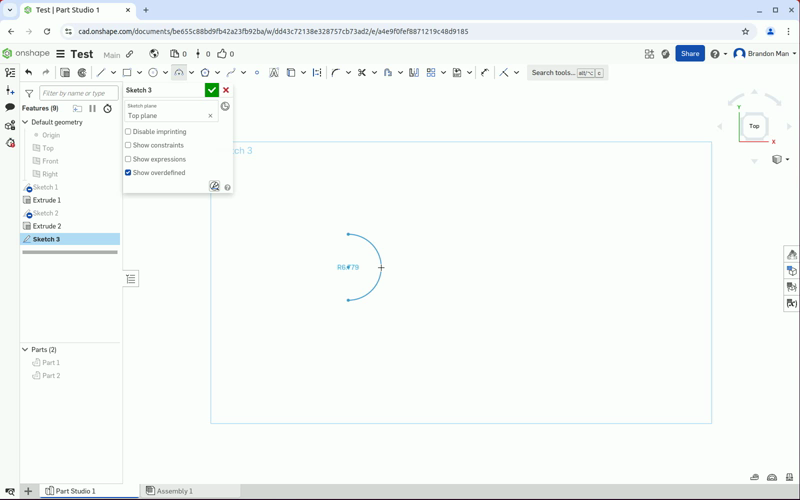
key_up(shift)
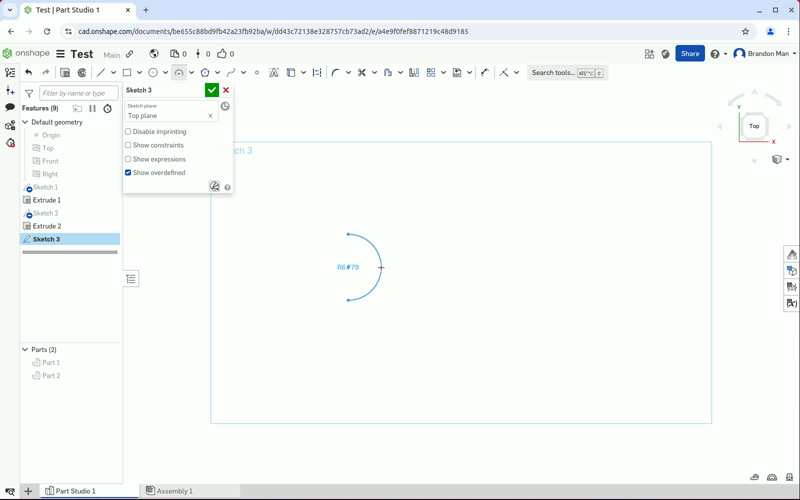
key(esc)
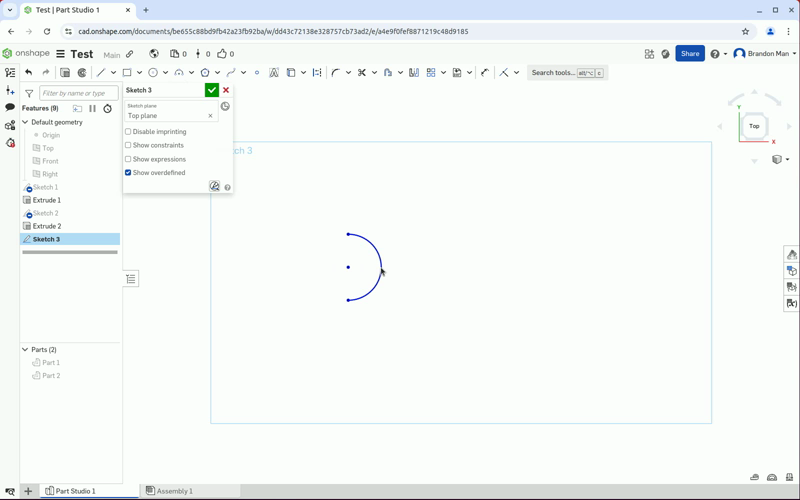
key(l)
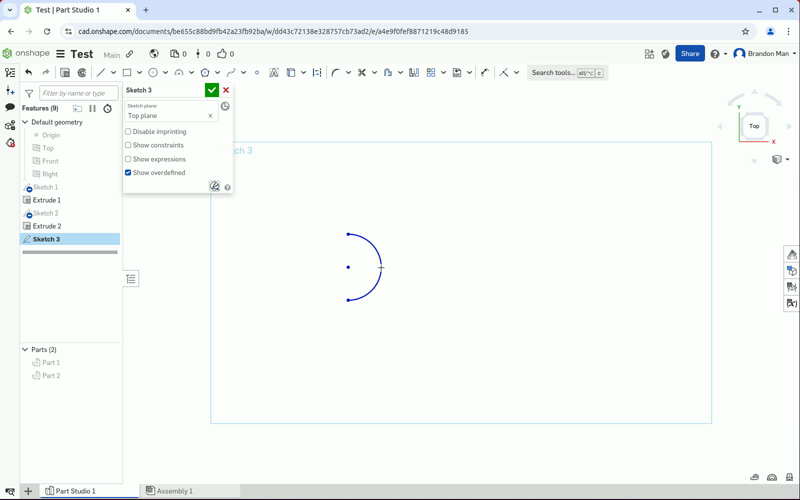
mouse_move(348, 234)
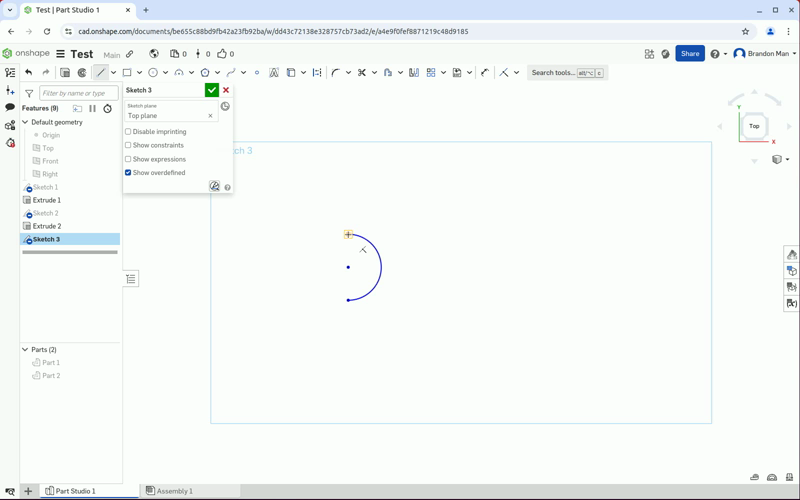
click(348, 234)
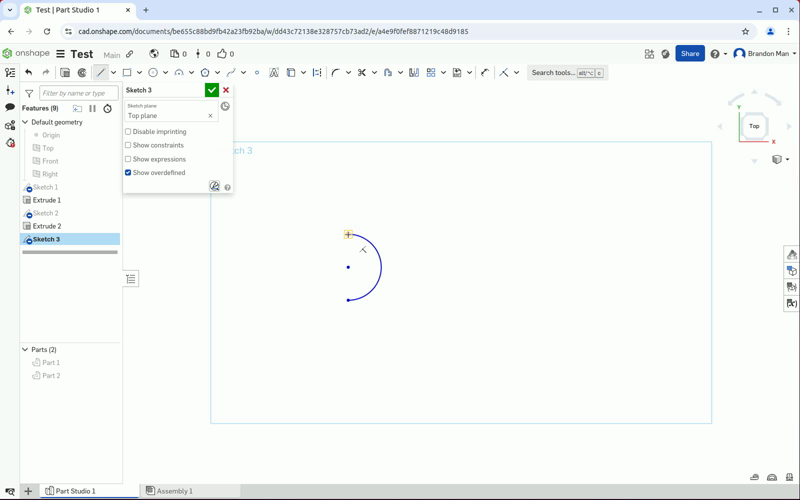
key_down(shift)
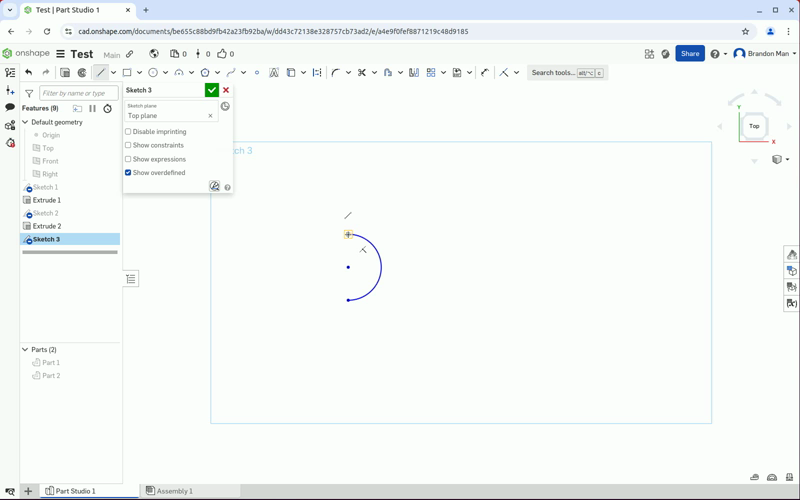
mouse_move(348, 300)
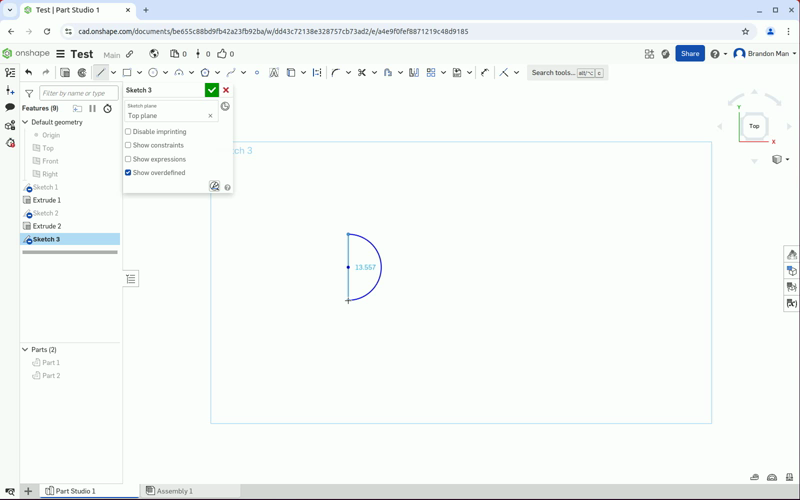
key_up(shift)
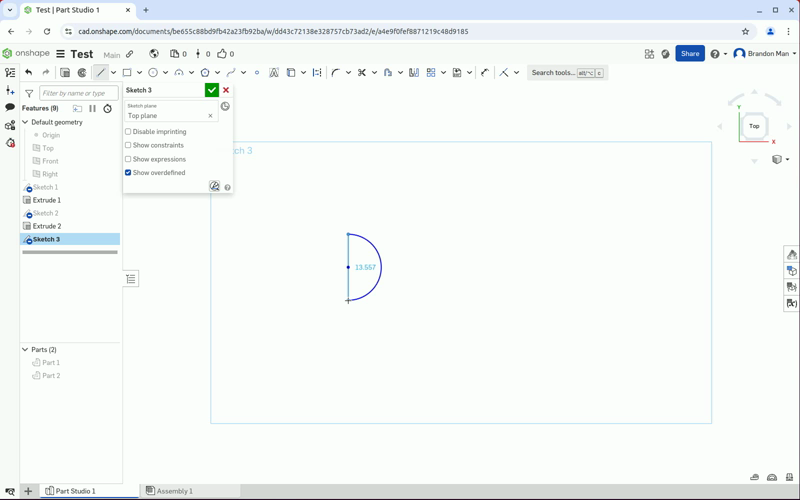
click(348, 300)
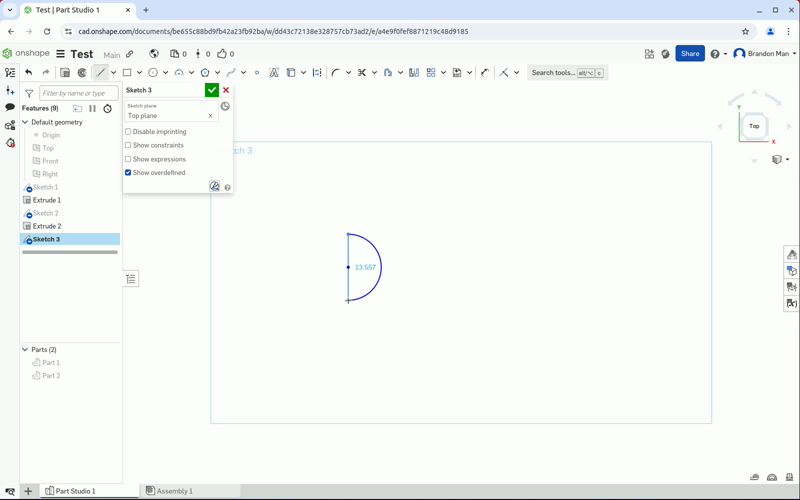
key(esc)
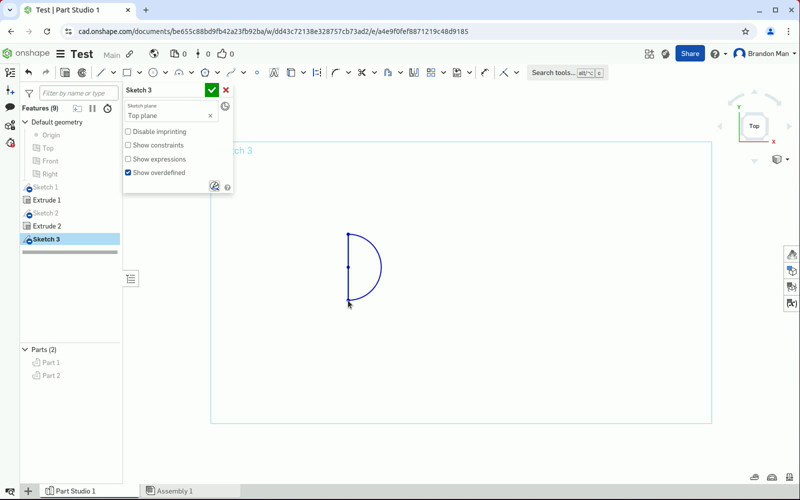
mouse_move(369, 245)
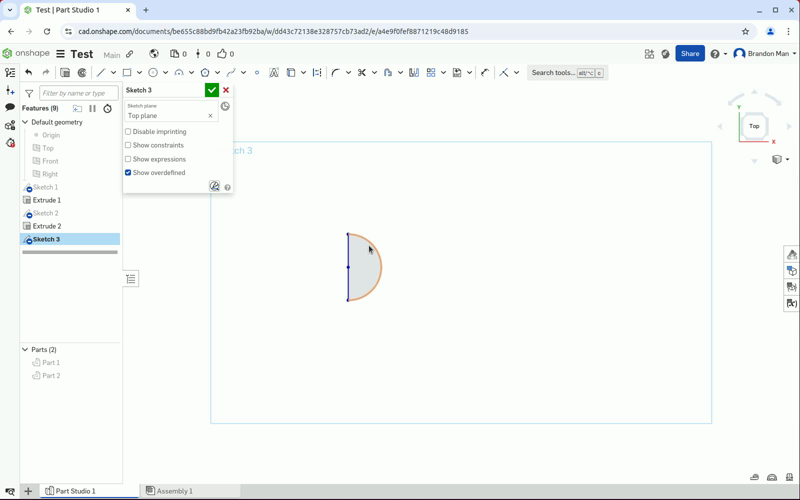
scroll(6)
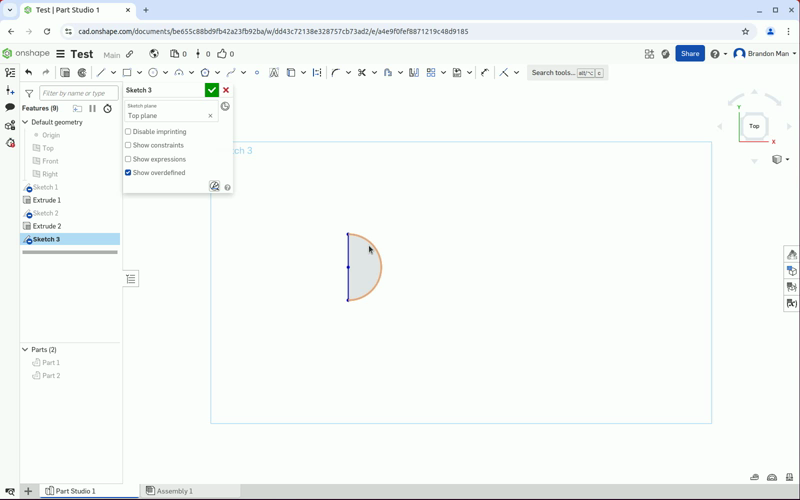
scroll(6)
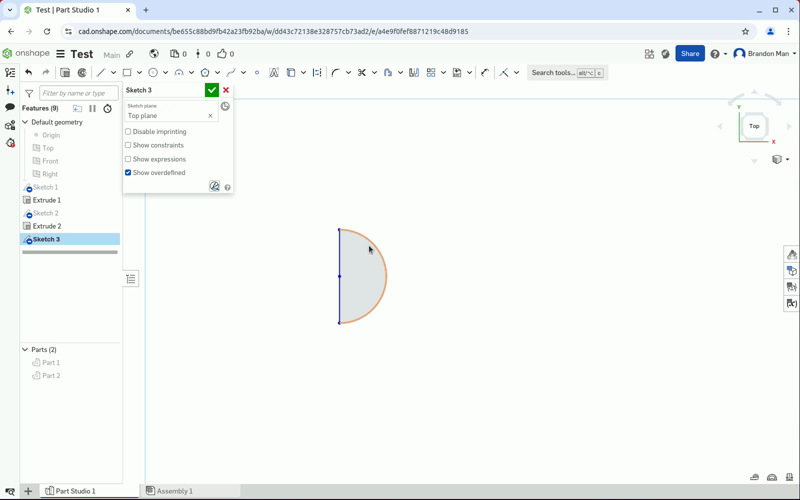
scroll(6)
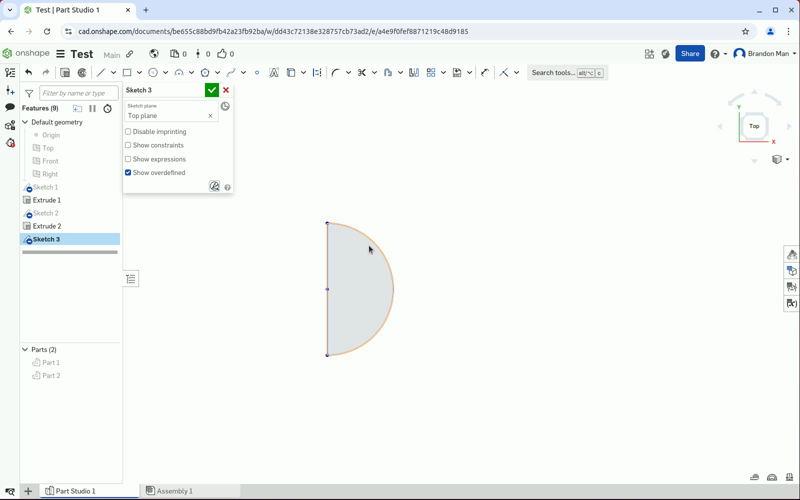
scroll(6)
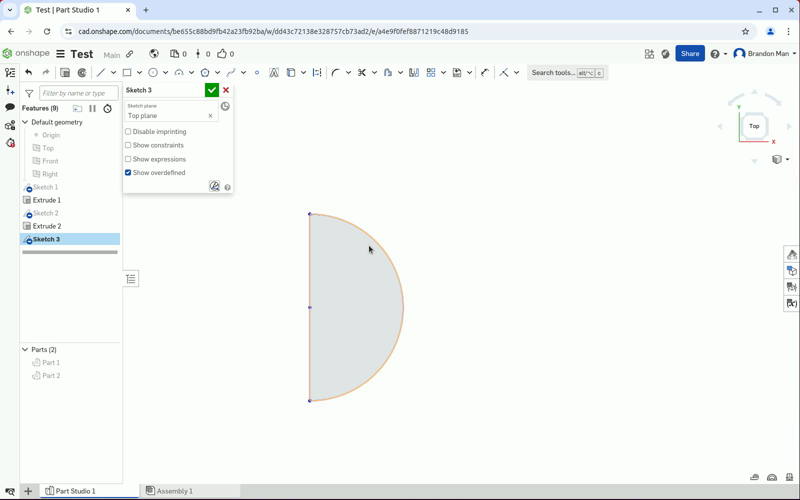
scroll(6)
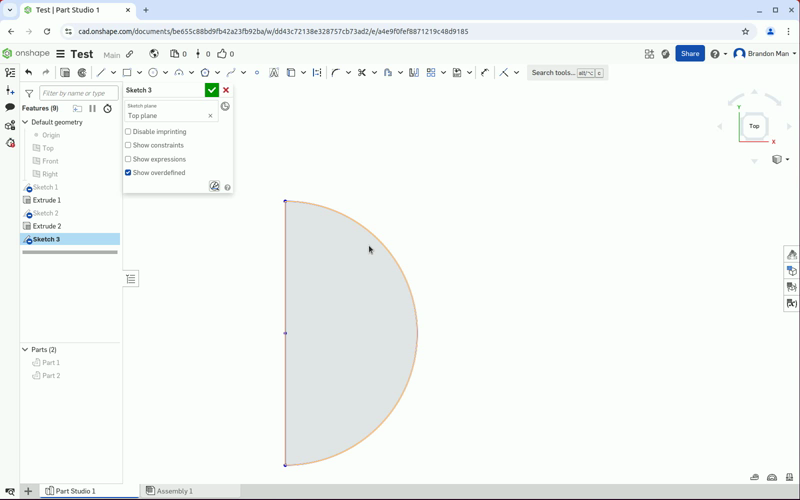
scroll(6)
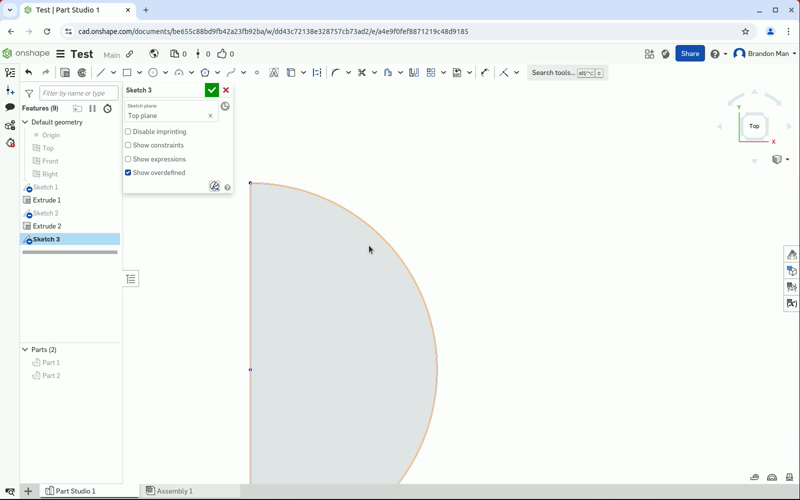
scroll(6)
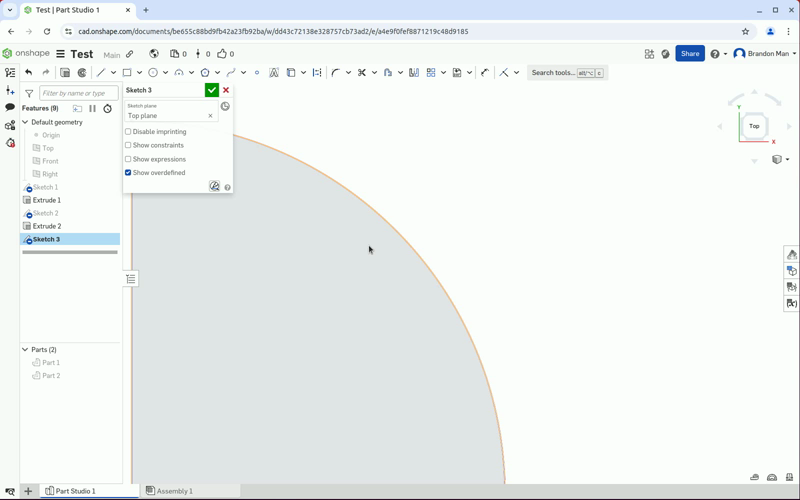
click(369, 245)
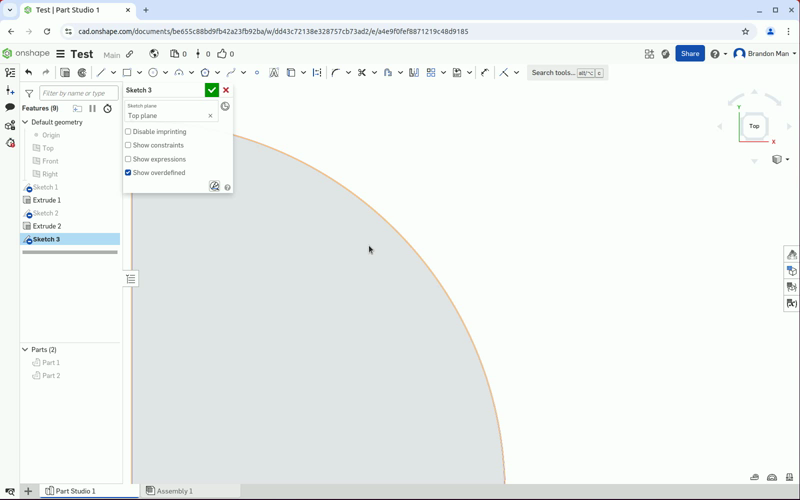
scroll(-6)
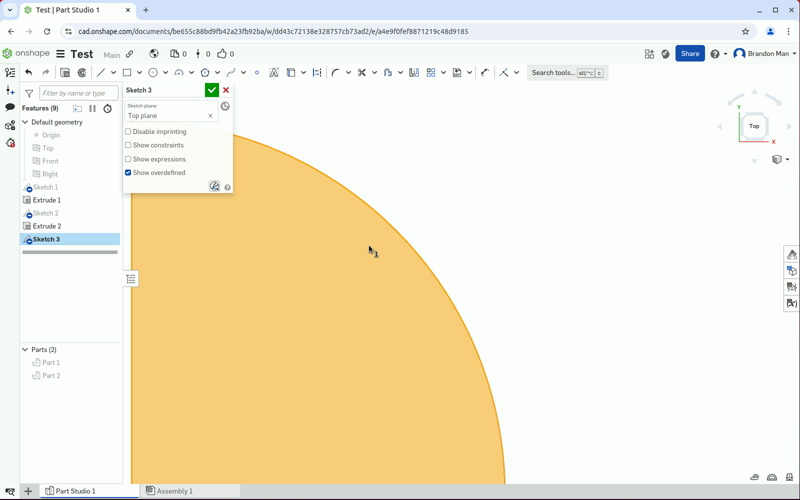
scroll(-6)
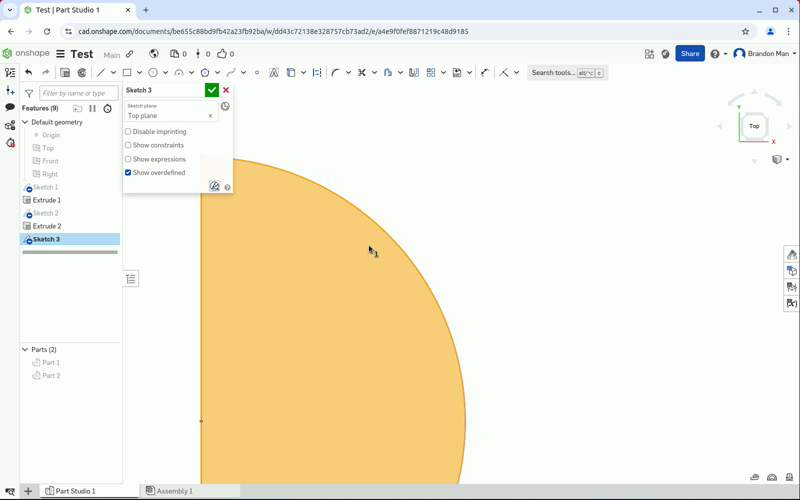
scroll(-6)
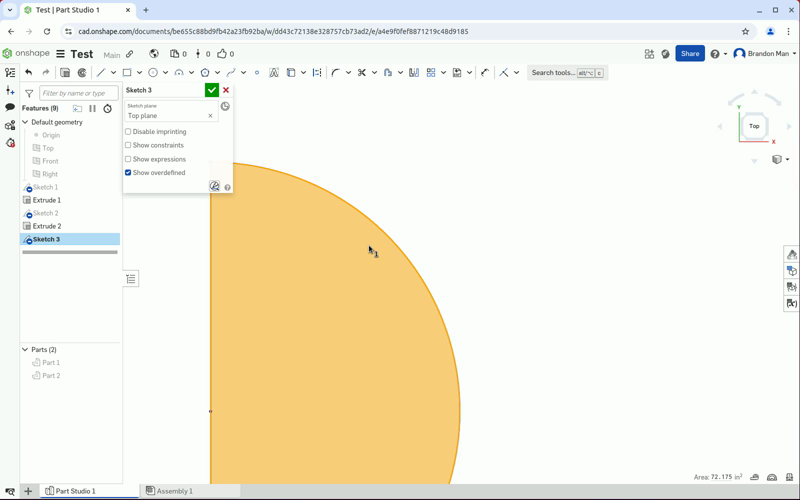
scroll(-6)
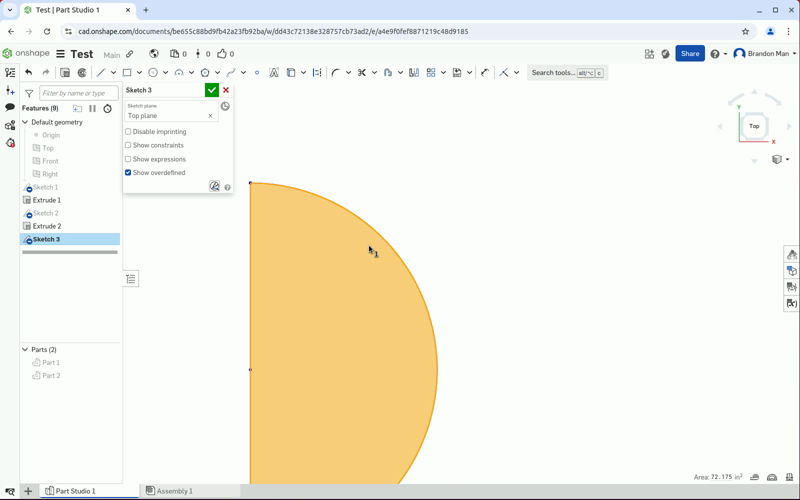
scroll(-6)
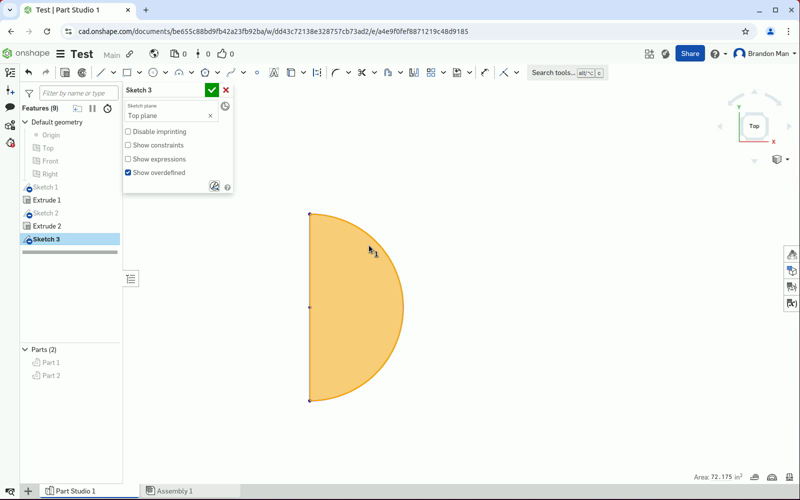
scroll(-6)
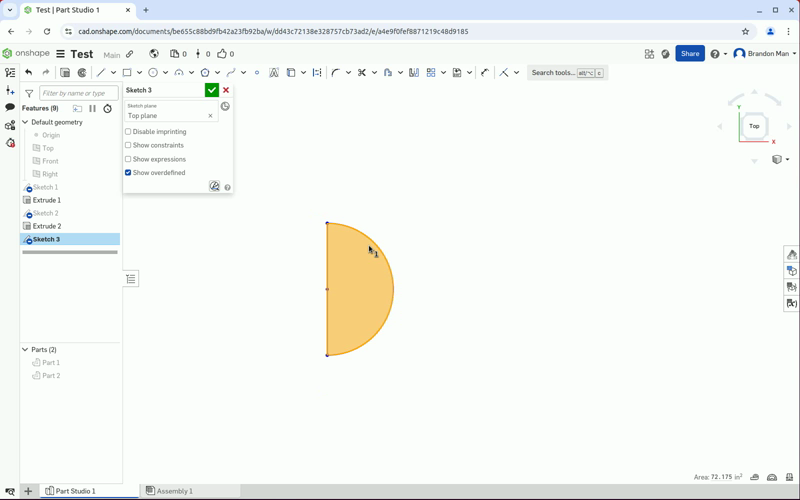
scroll(-6)
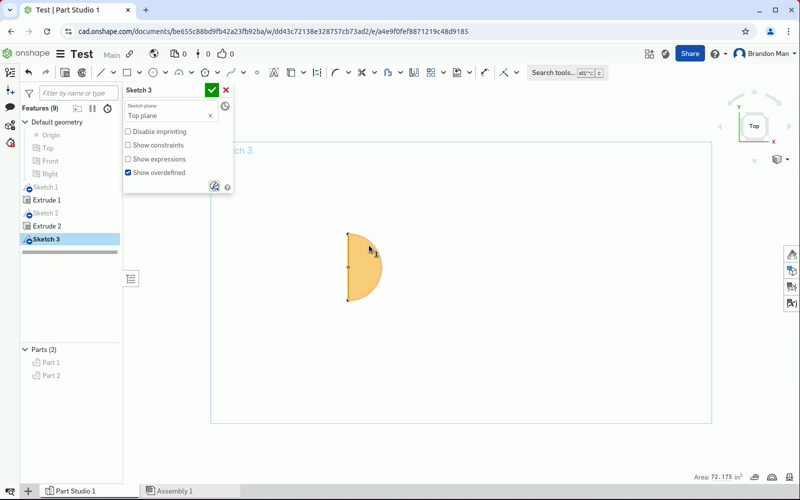
mouse_move(73, 352)
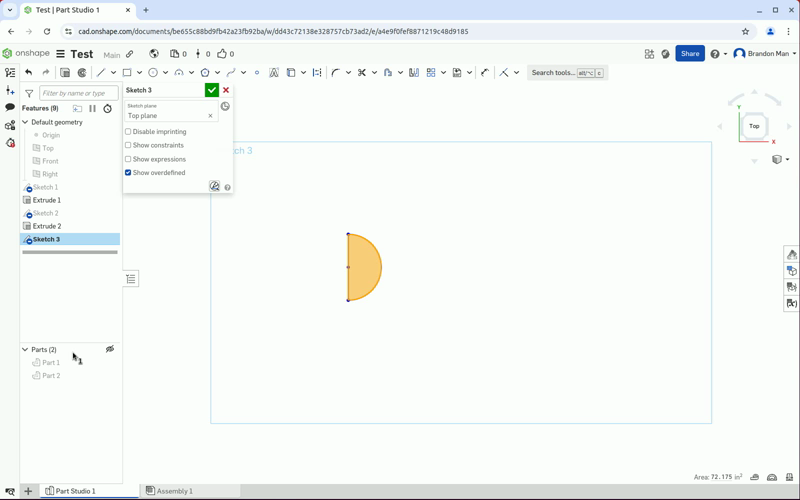
key(shift+y)
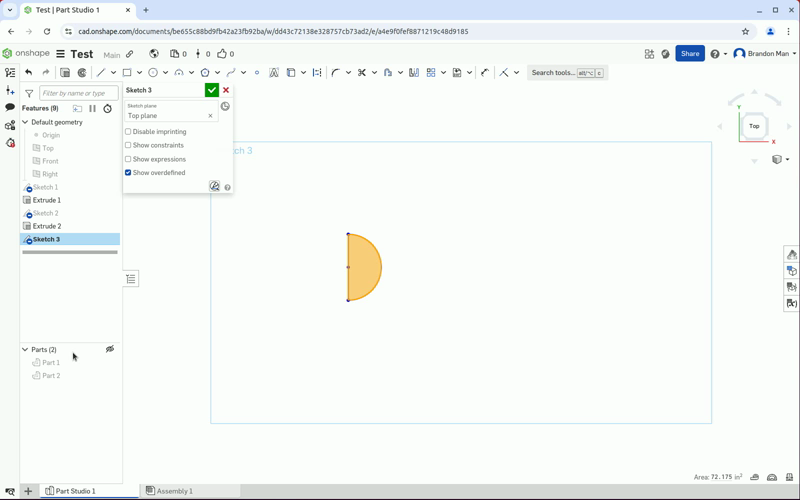
key(shift+e)
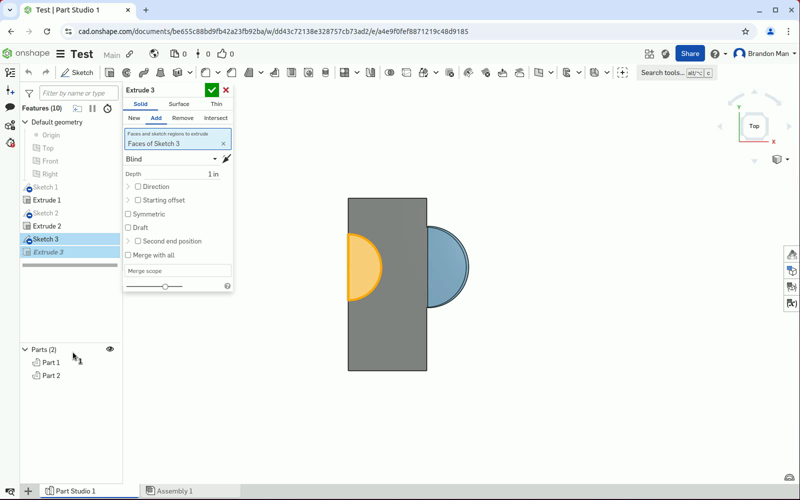
mouse_move(143, 106)
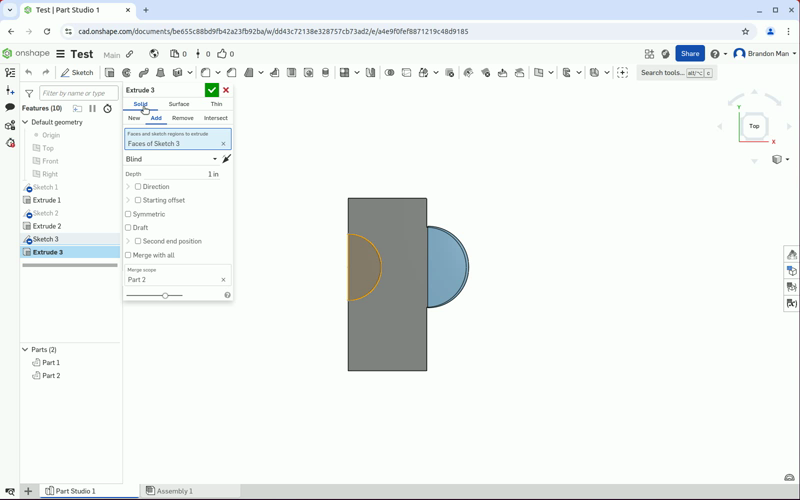
click(143, 106)
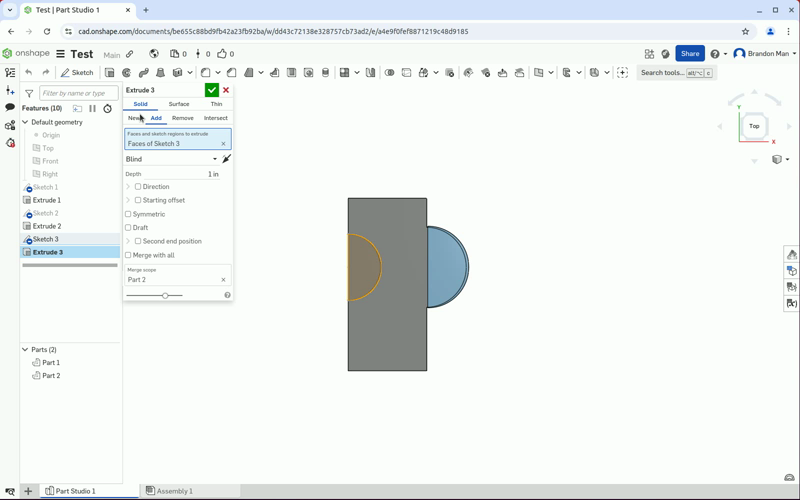
mouse_move(137, 120)
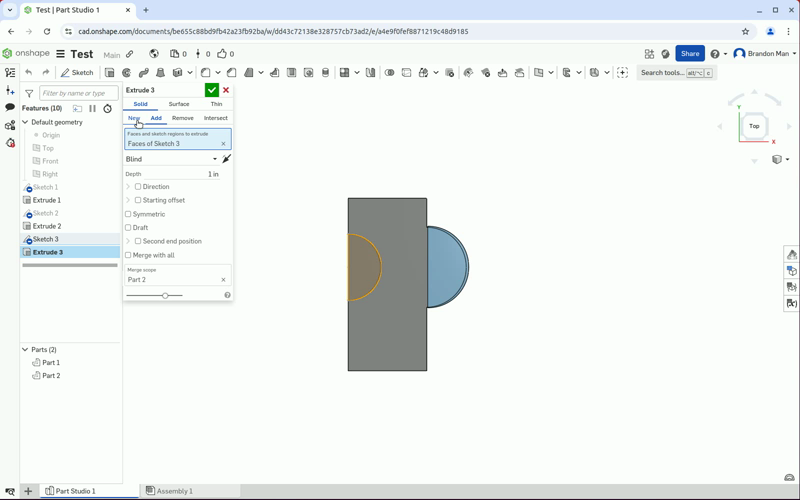
click(137, 120)
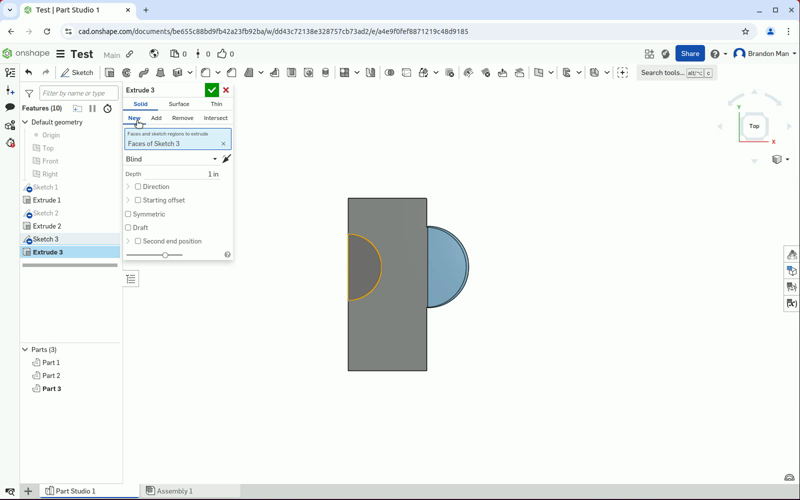
key(tab, 4)
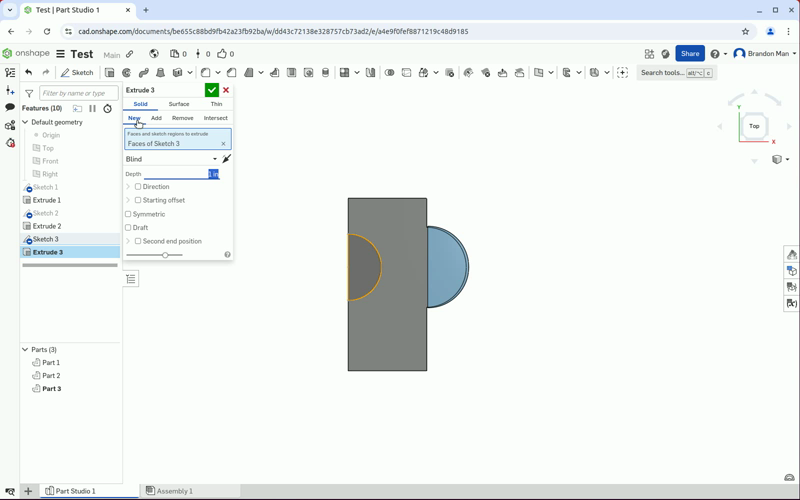
text(20.701)
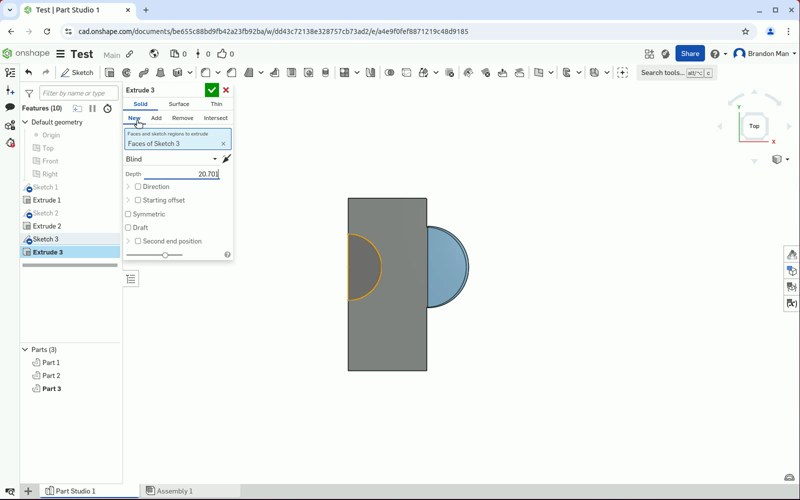
key(enter)
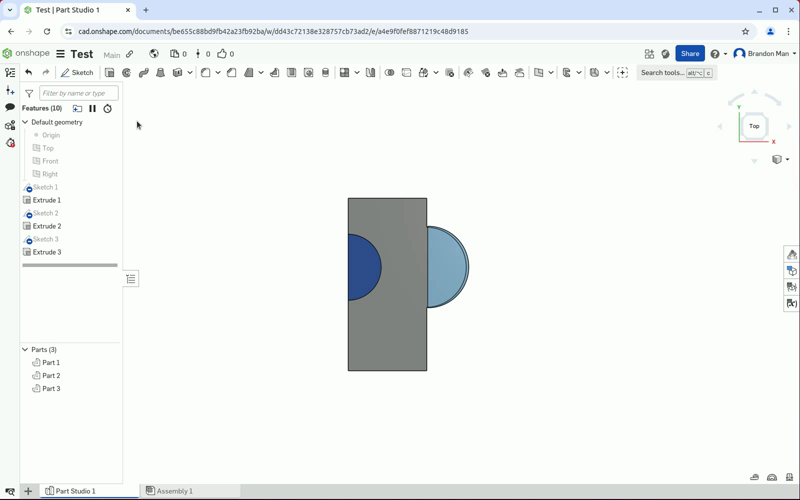
key(shift+h)
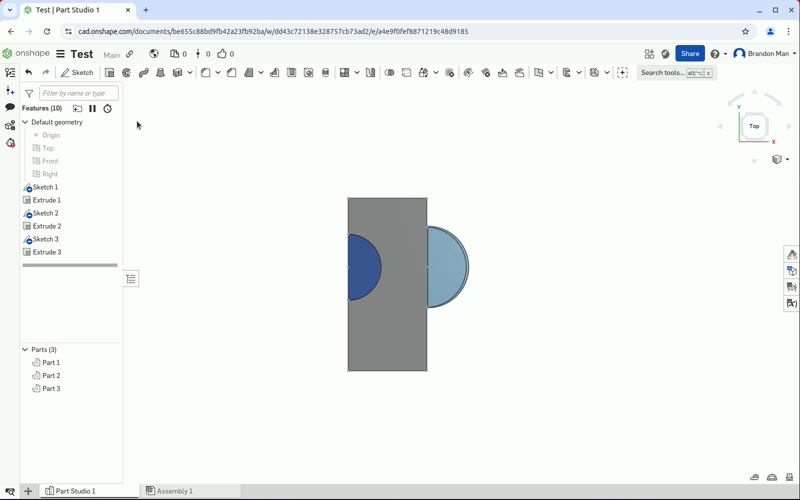
key(shift+h)
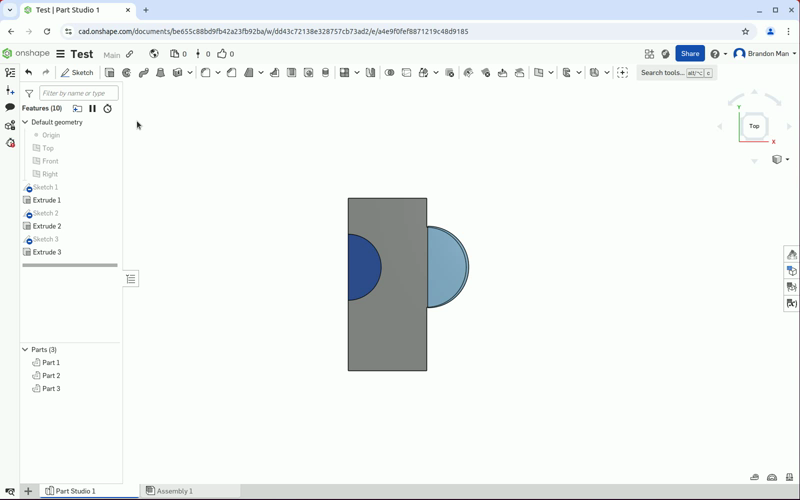
mouse_move(73, 189)
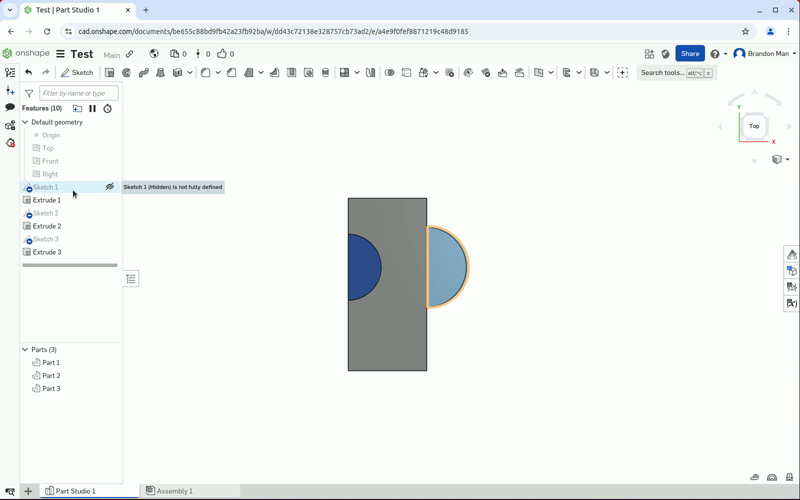
click(73, 189)
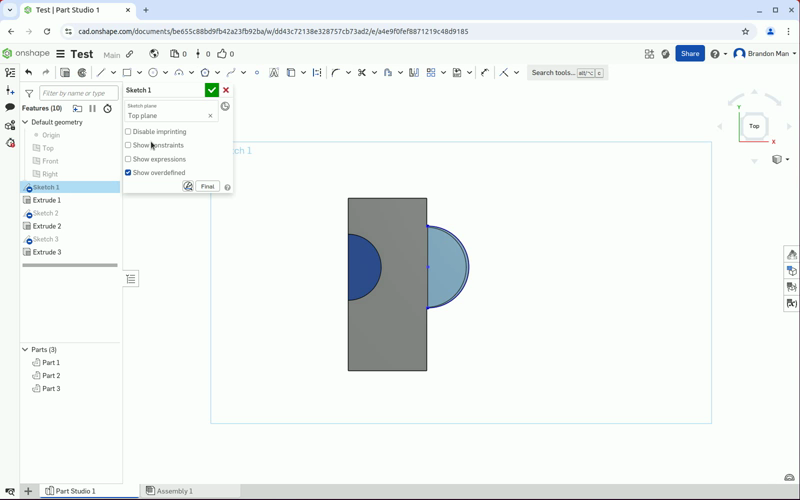
mouse_move(229, 92)
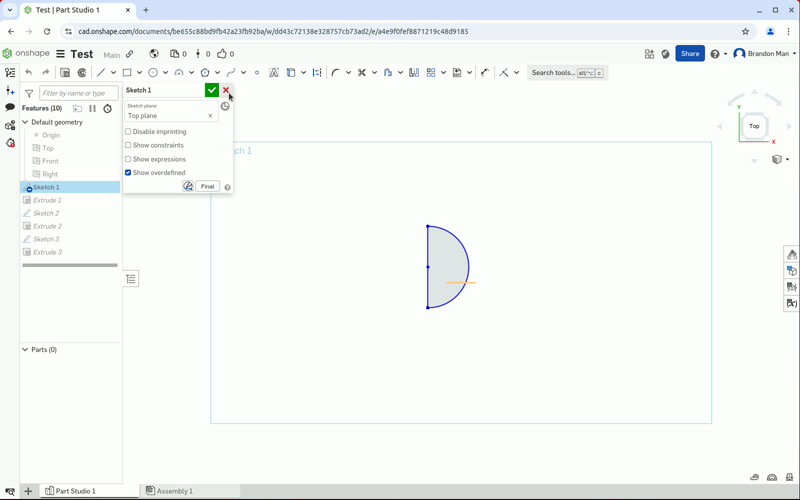
click(229, 92)
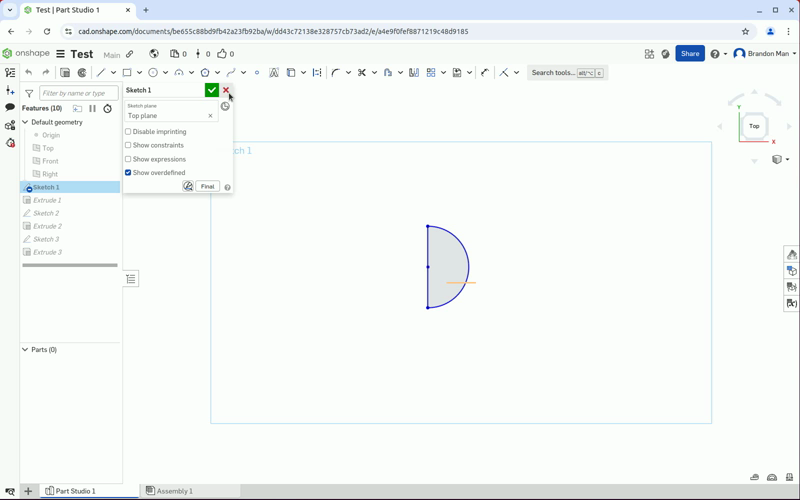
key(shift+s)
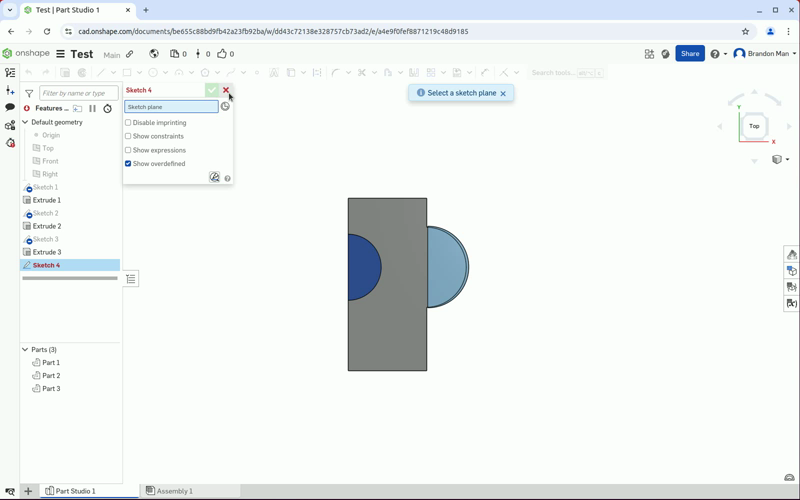
mouse_move(73, 150)
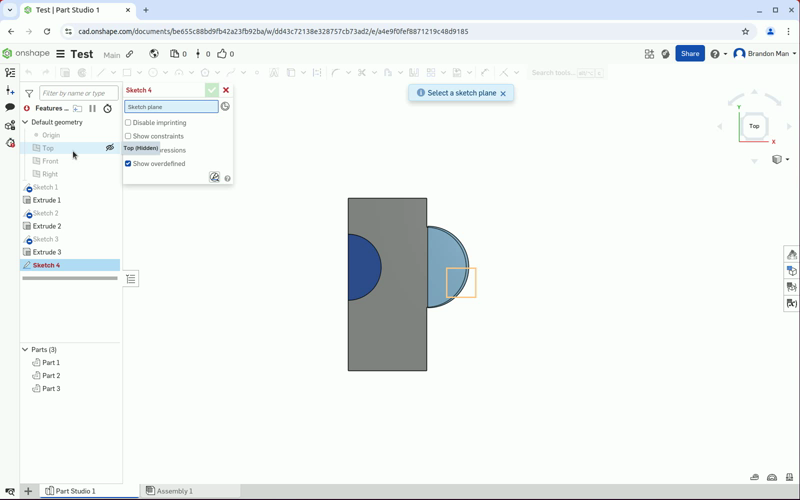
click(73, 150)
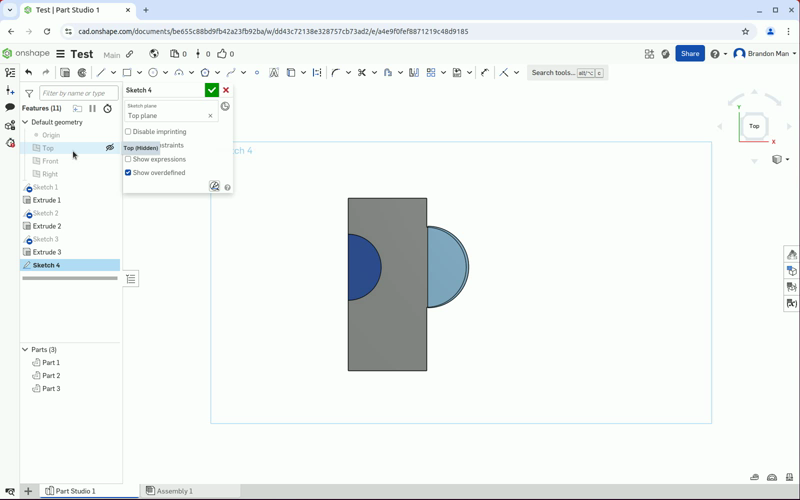
mouse_move(73, 352)
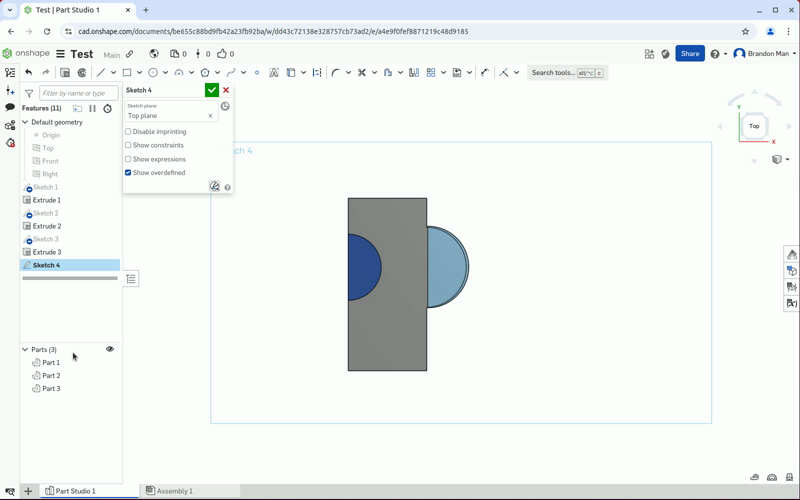
key(y)
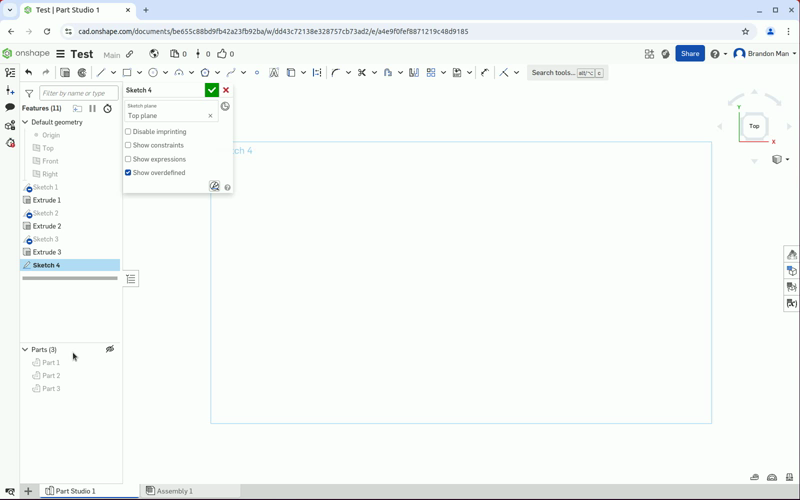
key(a)
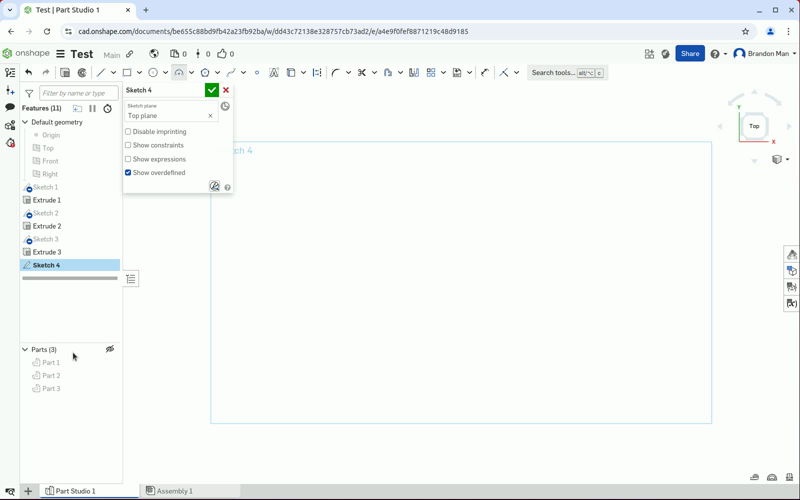
key_down(shift)
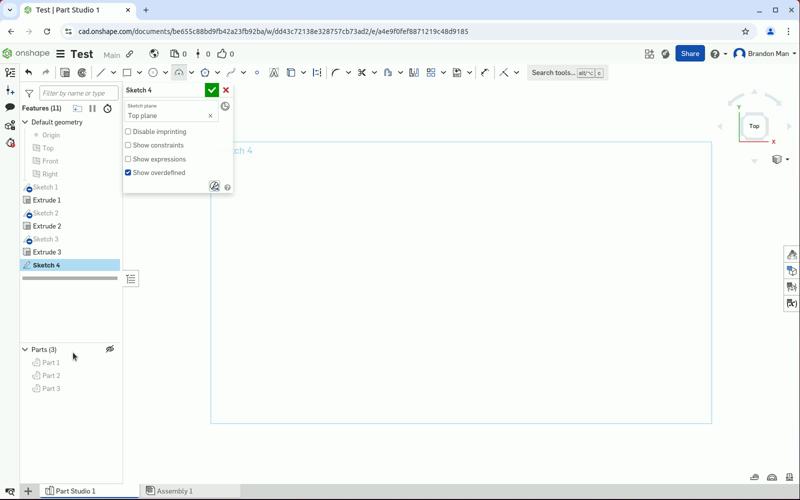
mouse_move(427, 307)
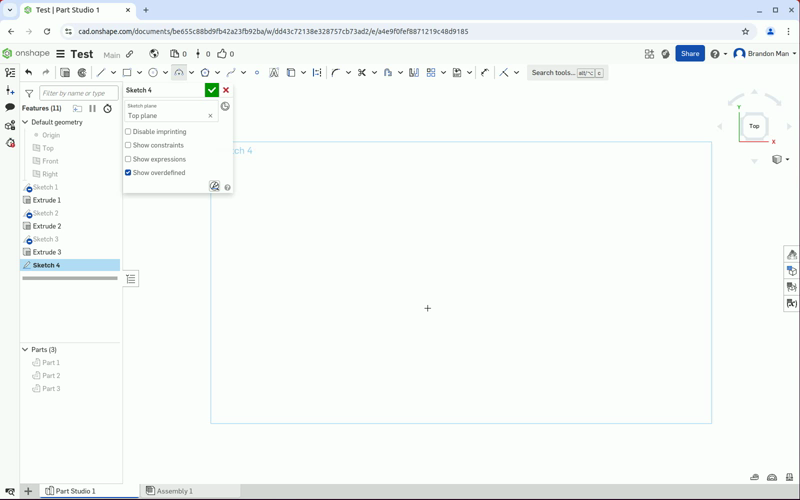
click(427, 307)
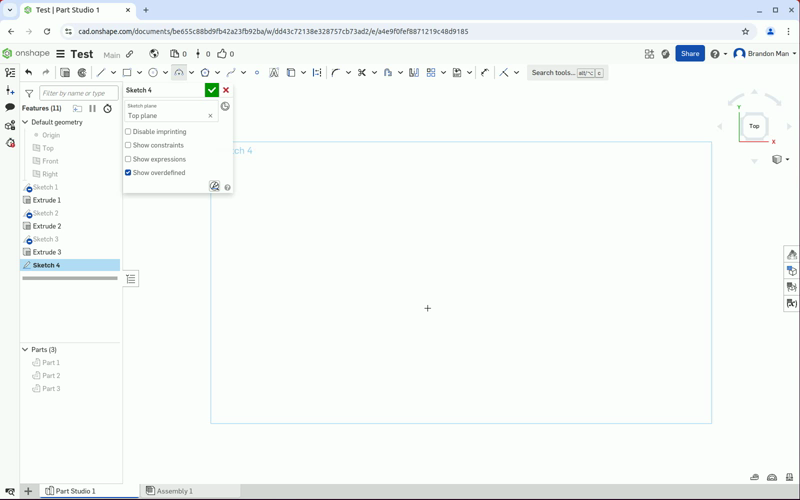
key_up(shift)
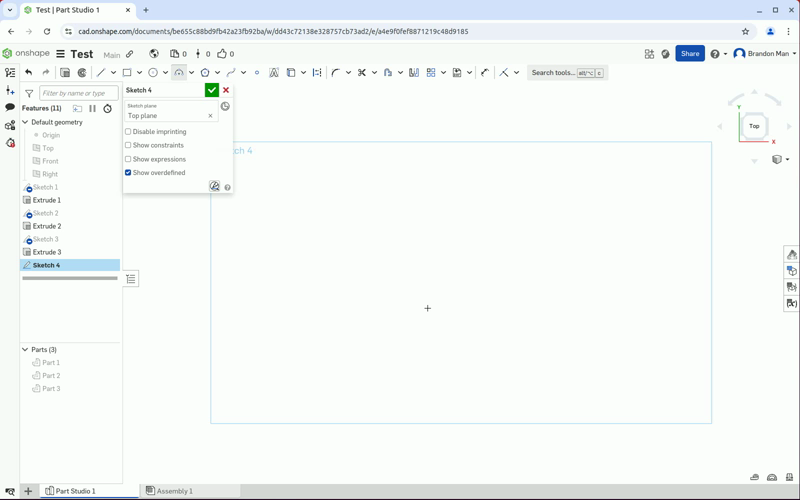
key_down(shift)
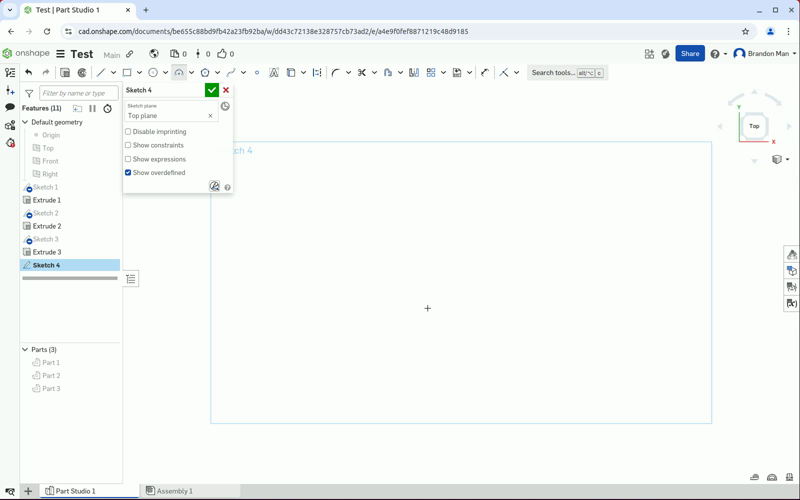
mouse_move(427, 226)
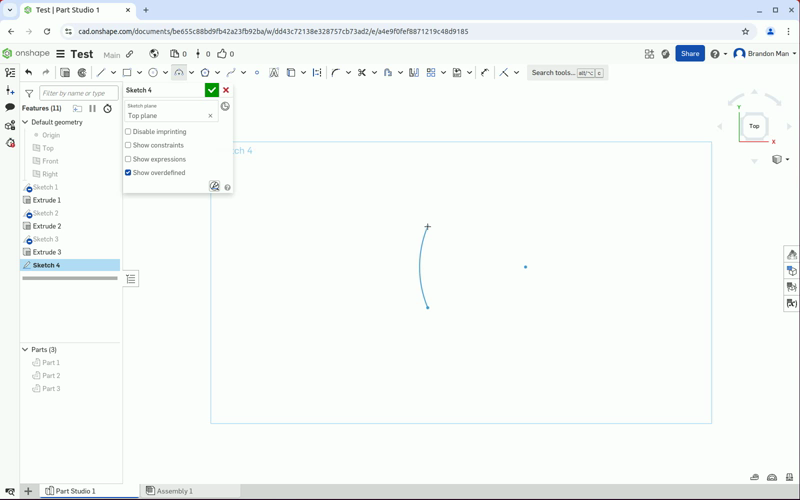
click(427, 226)
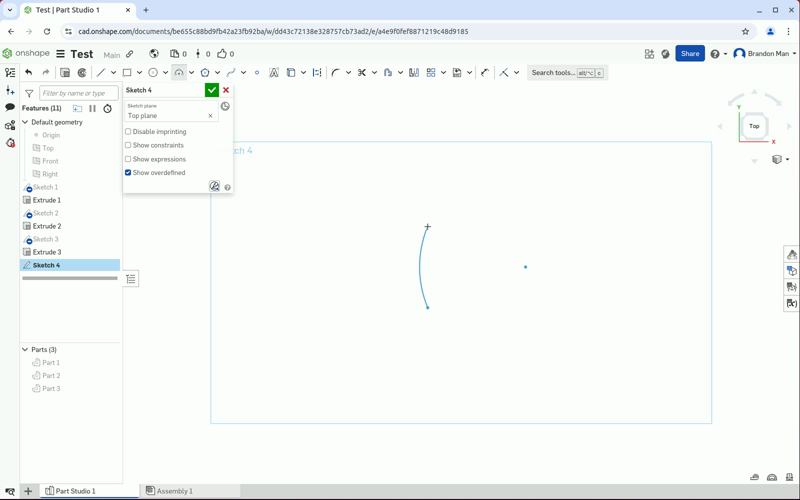
mouse_move(468, 267)
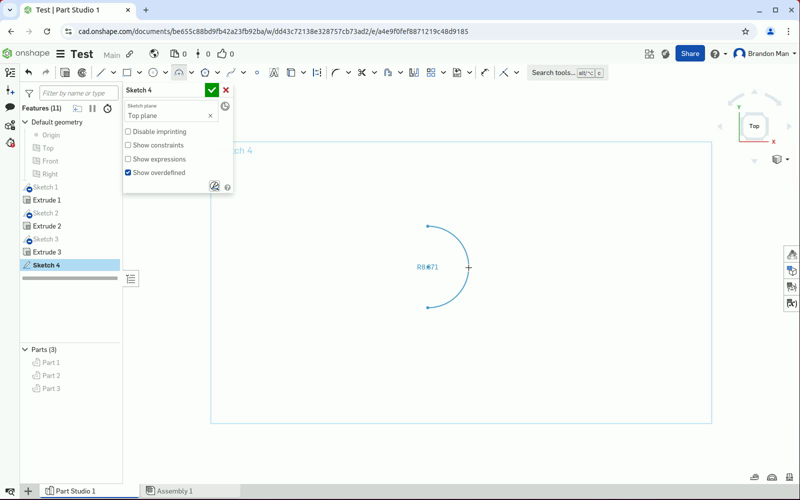
click(468, 267)
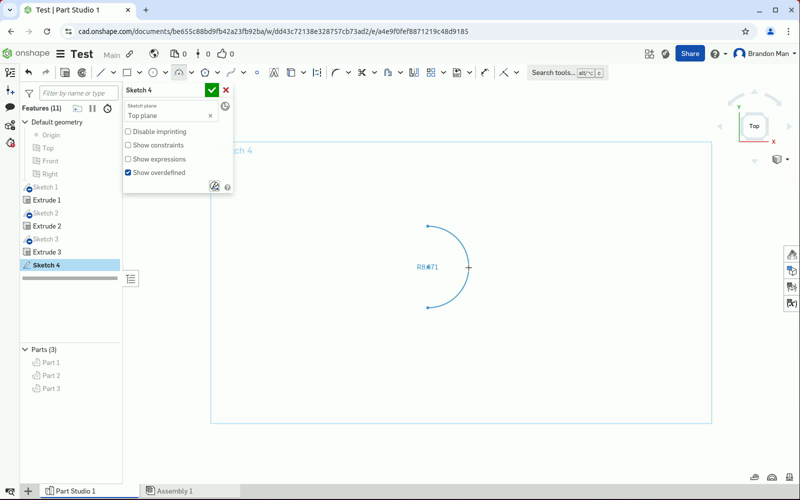
key_up(shift)
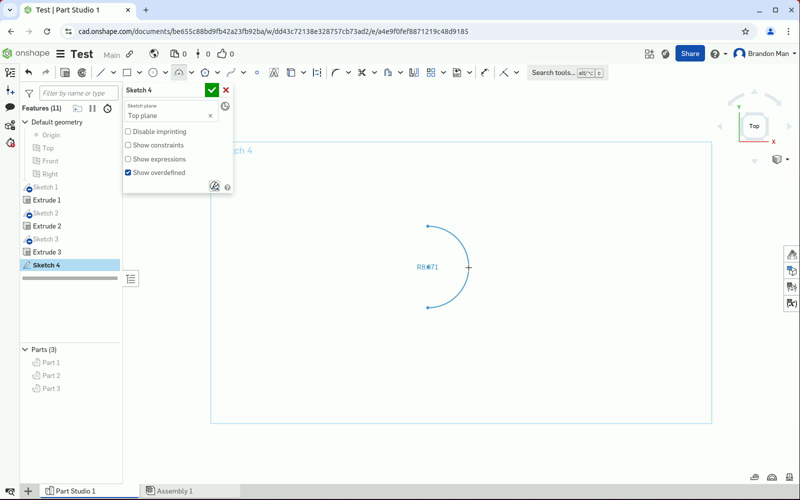
key(esc)
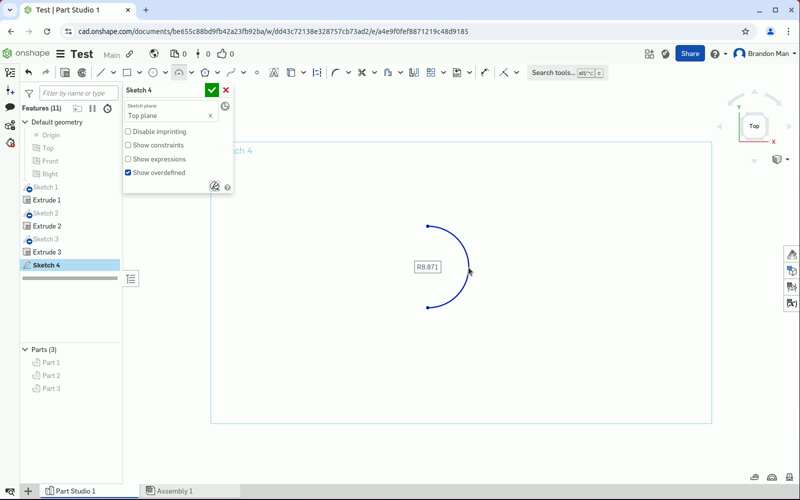
key(l)
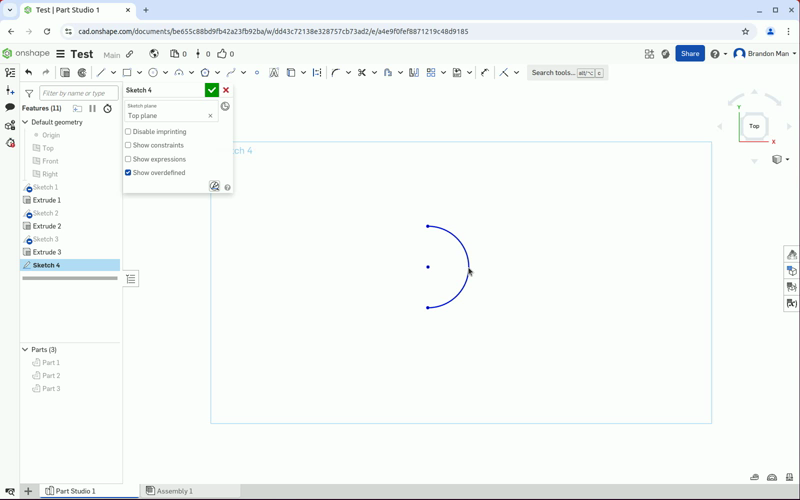
mouse_move(427, 226)
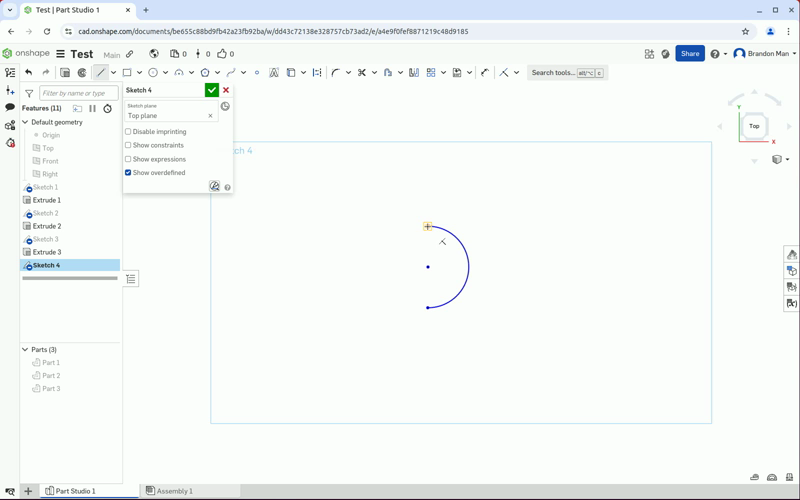
click(427, 226)
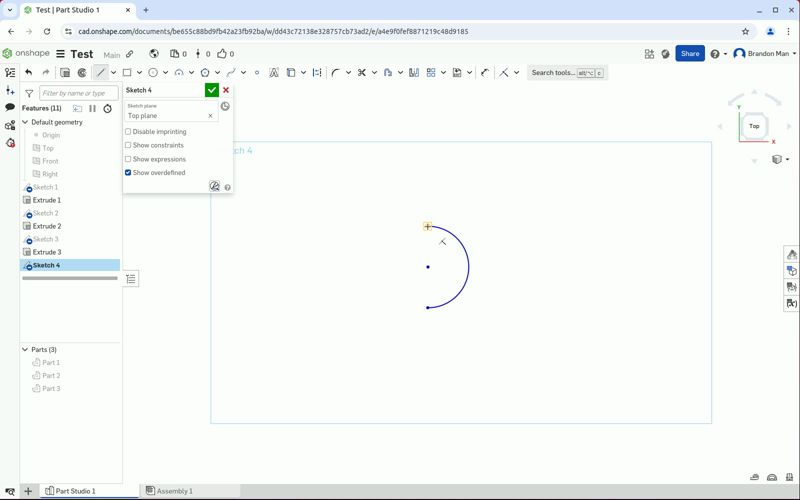
key_down(shift)
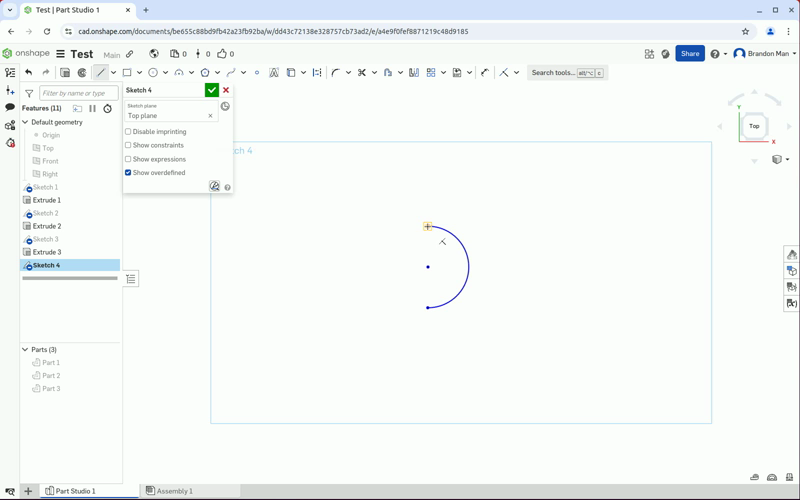
mouse_move(427, 307)
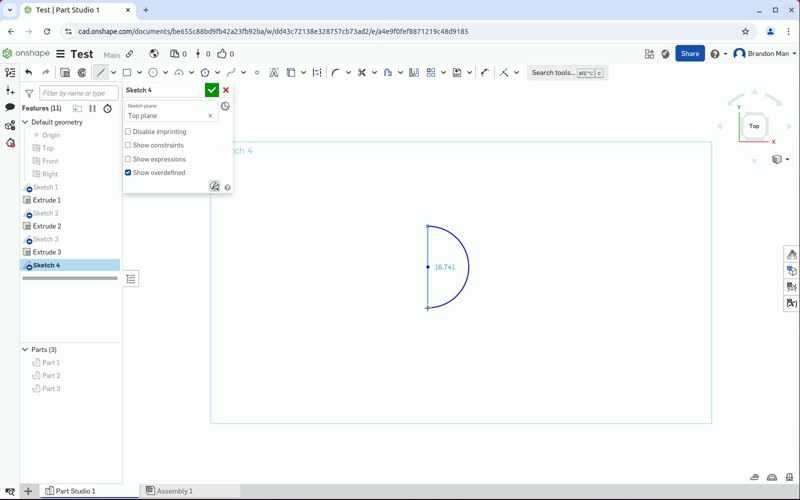
key_up(shift)
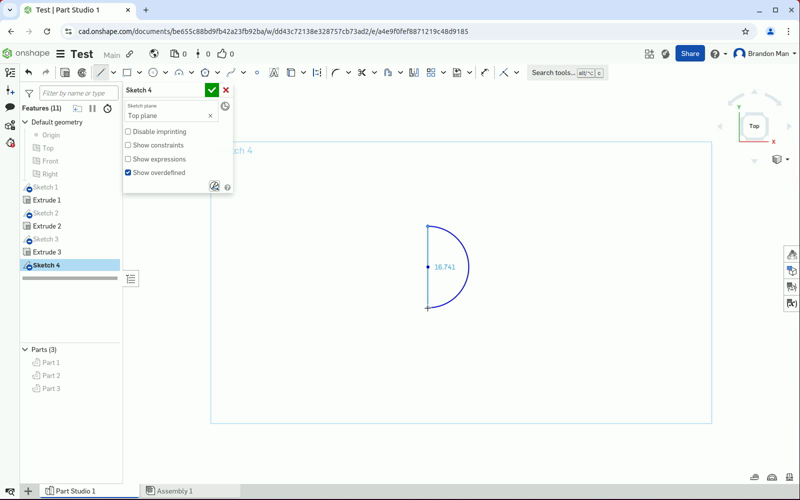
click(427, 307)
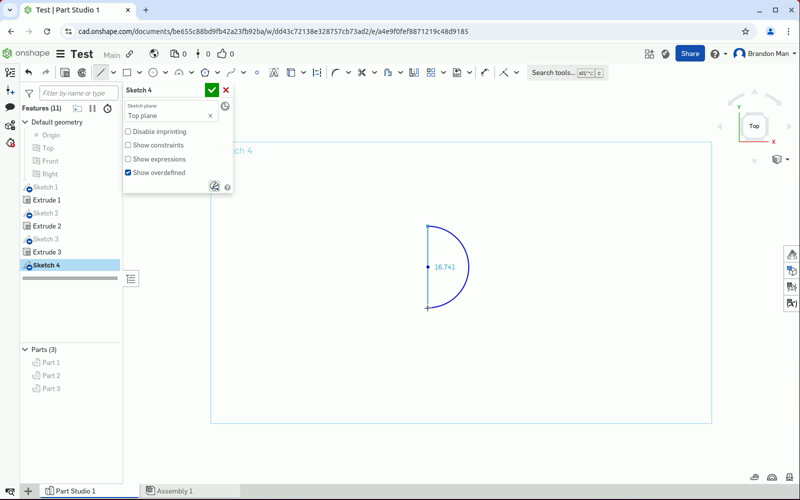
key(esc)
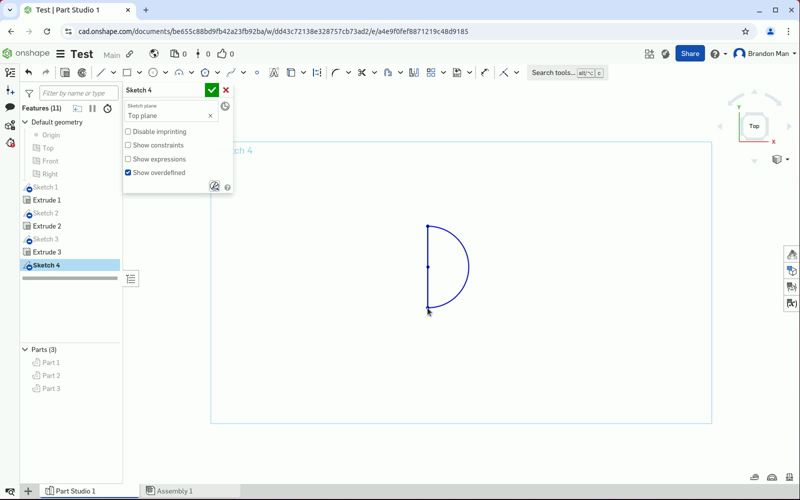
mouse_move(440, 285)
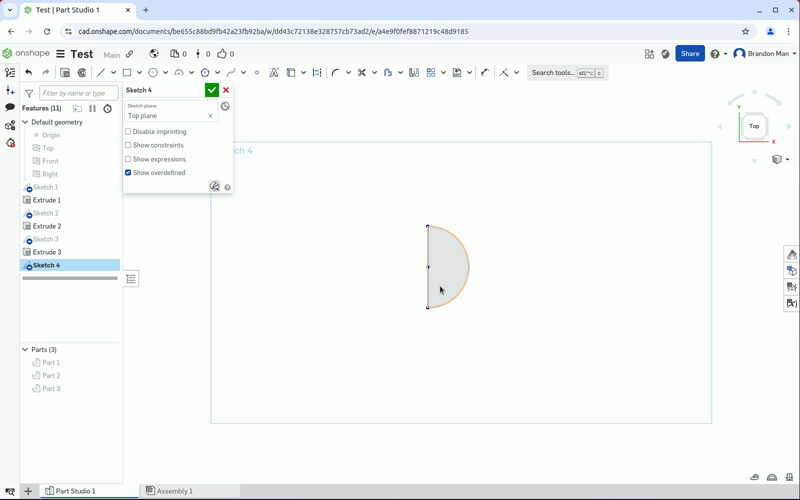
scroll(6)
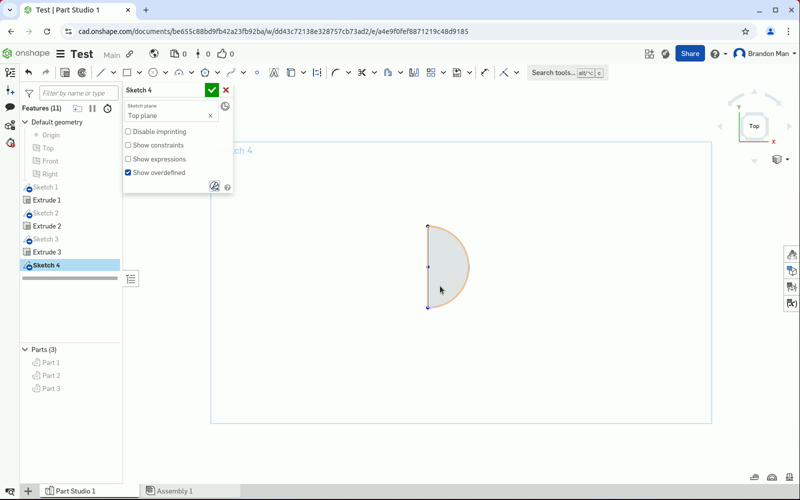
scroll(6)
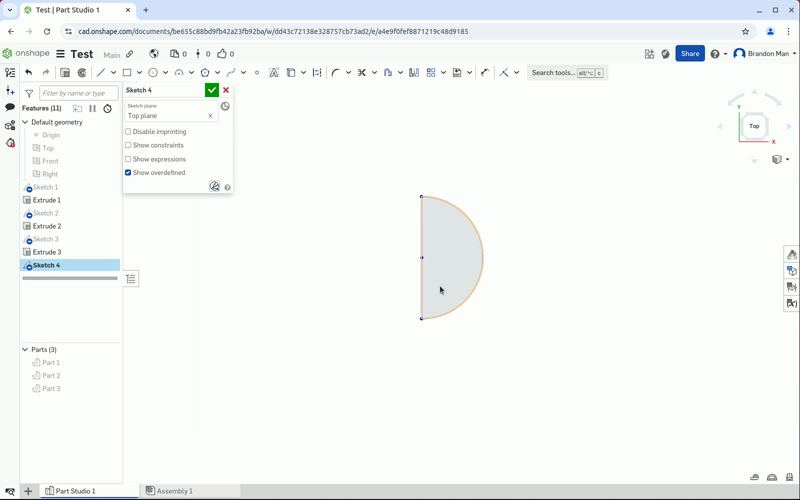
scroll(6)
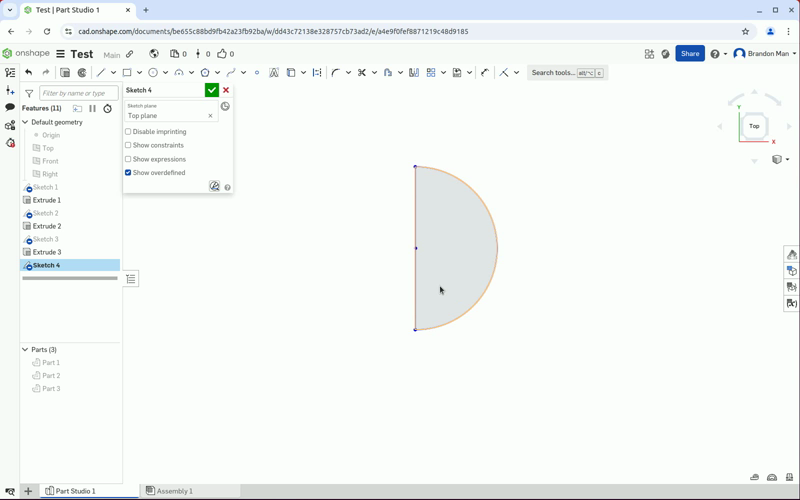
scroll(6)
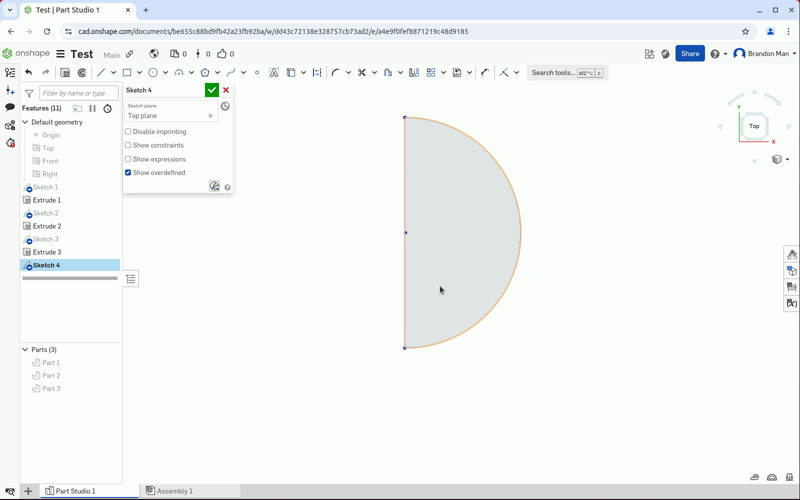
scroll(6)
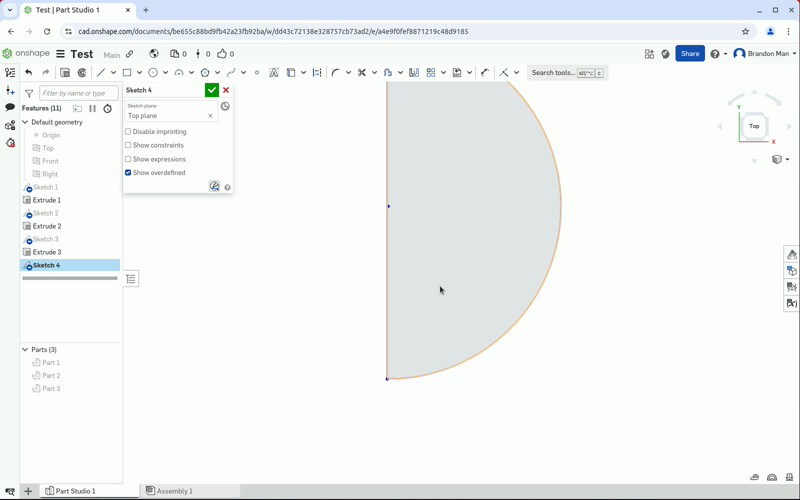
scroll(6)
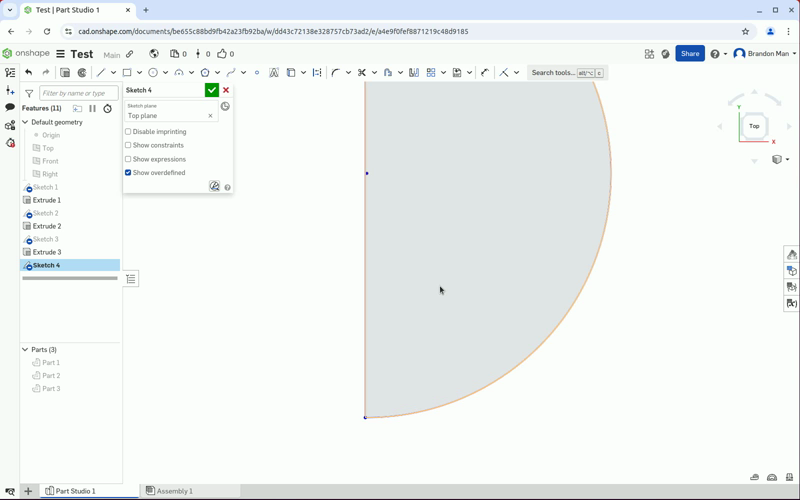
scroll(6)
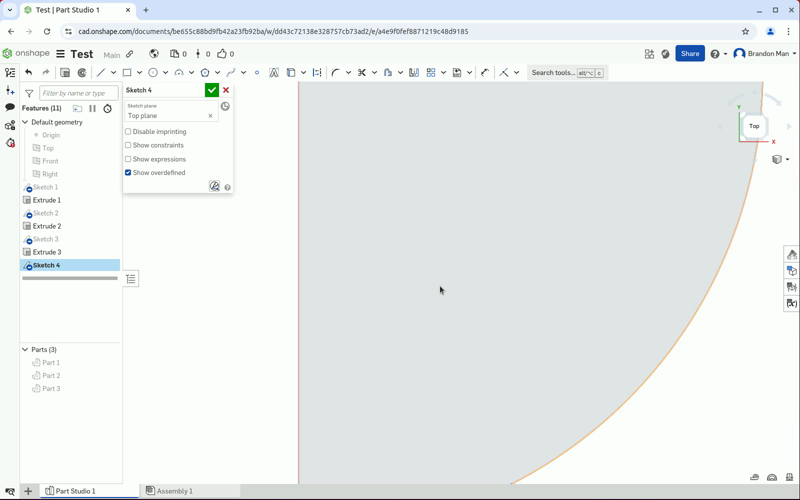
click(440, 285)
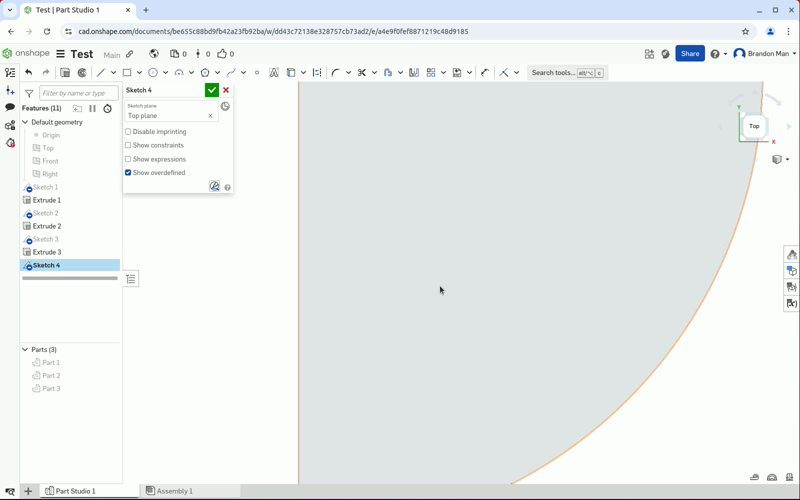
scroll(-6)
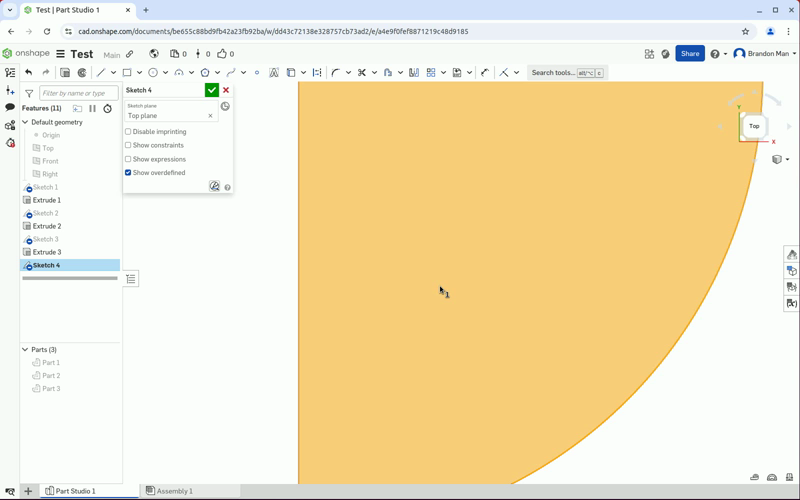
scroll(-6)
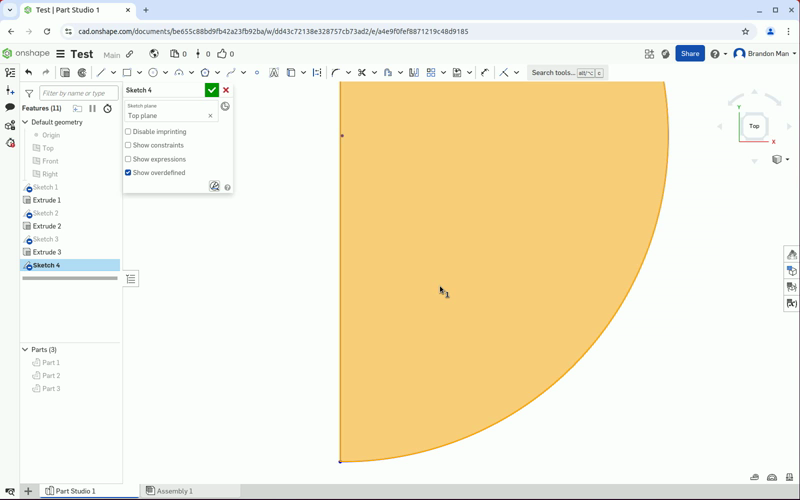
scroll(-6)
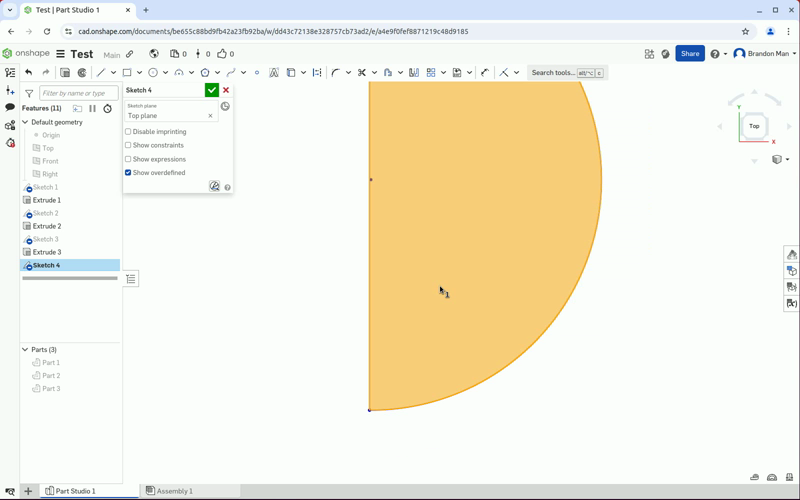
scroll(-6)
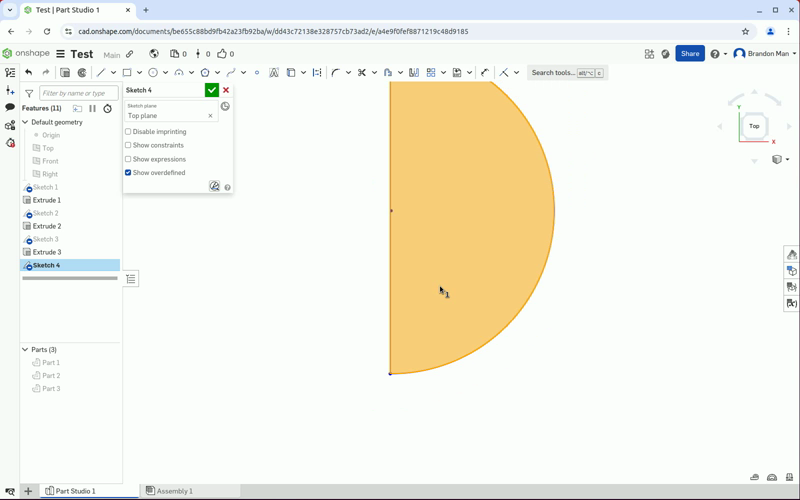
scroll(-6)
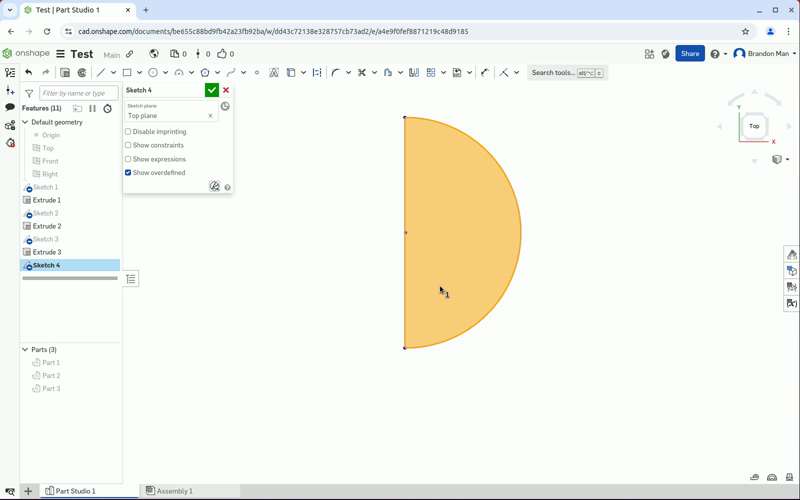
scroll(-6)
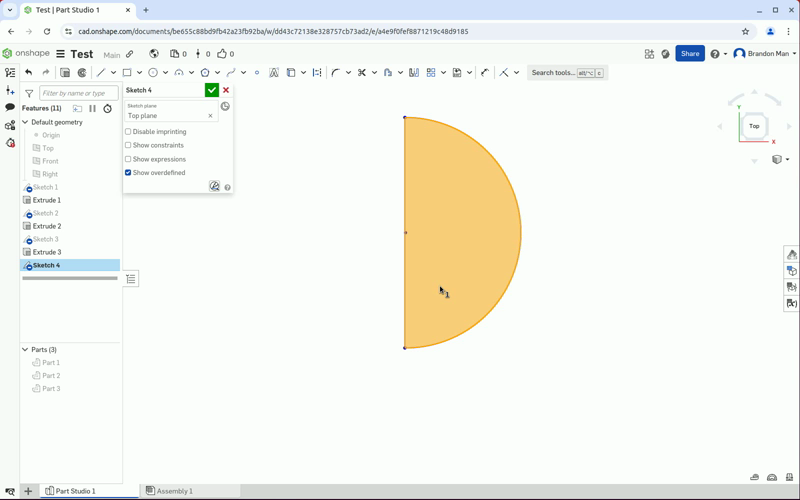
scroll(-6)
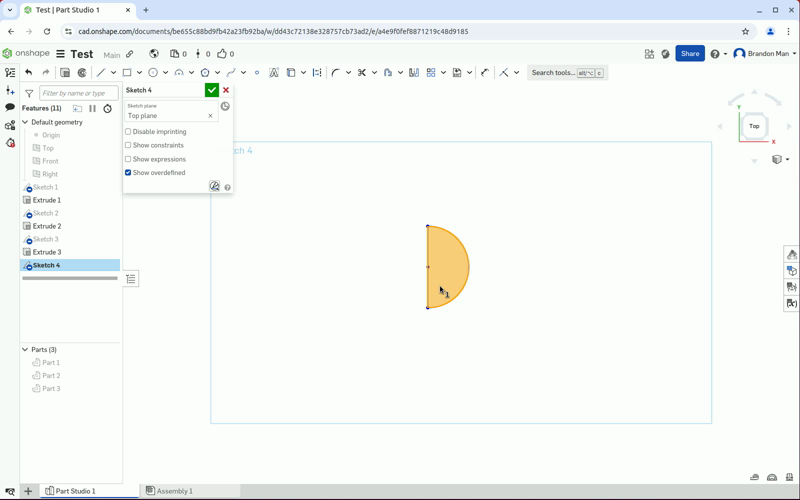
mouse_move(73, 352)
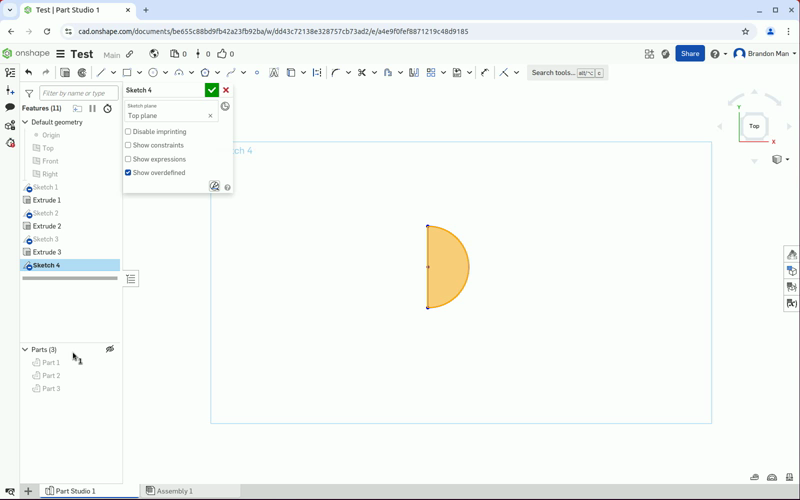
key(shift+y)
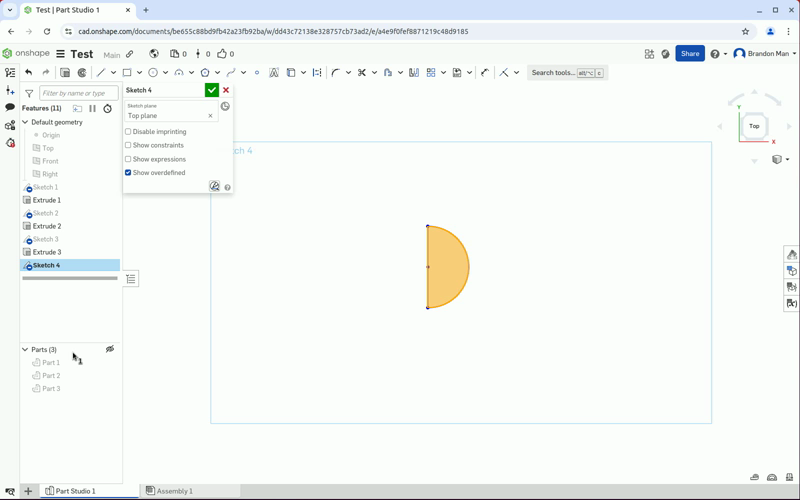
key(shift+e)
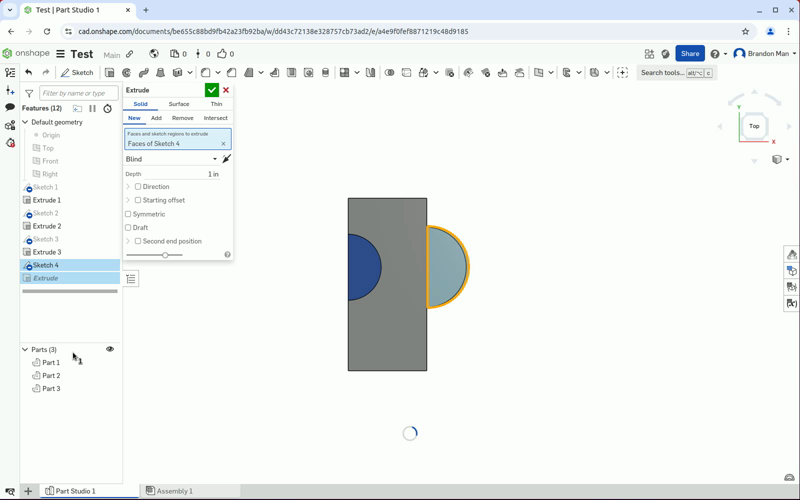
mouse_move(143, 106)
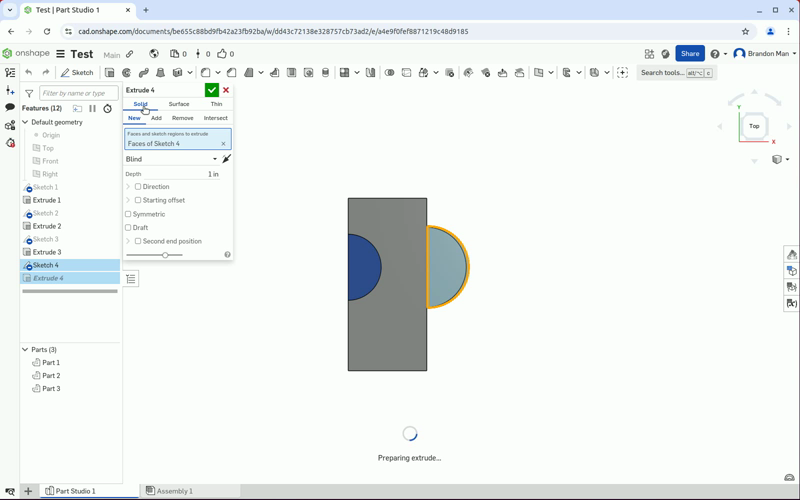
click(143, 106)
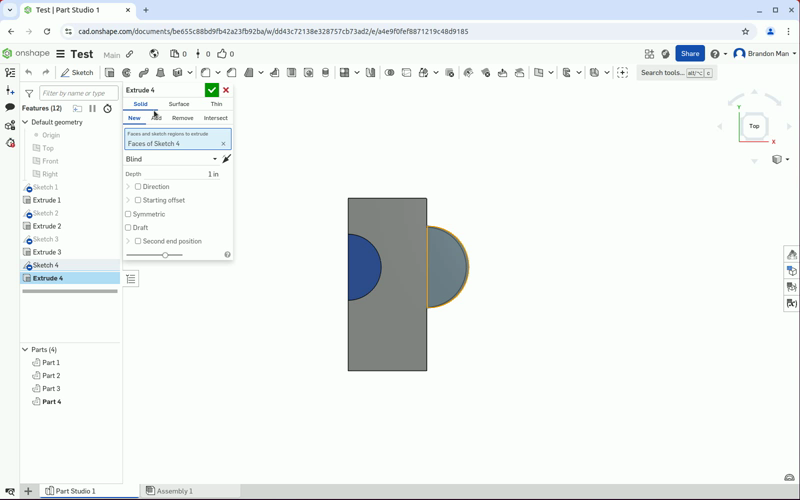
mouse_move(186, 120)
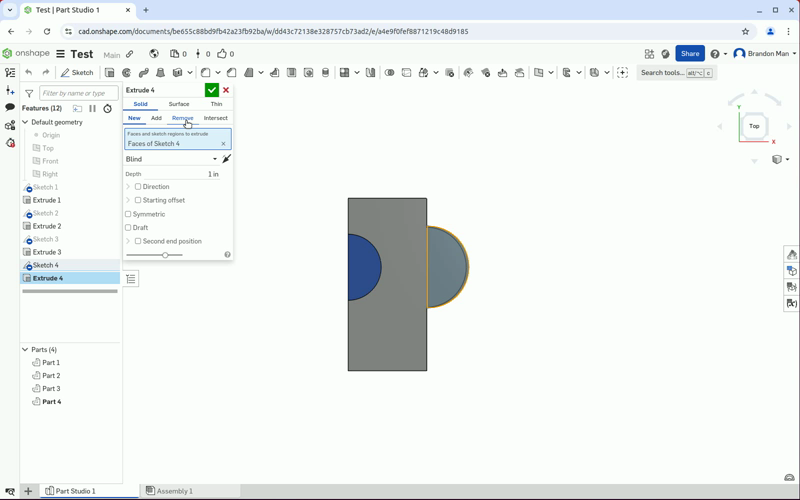
click(186, 120)
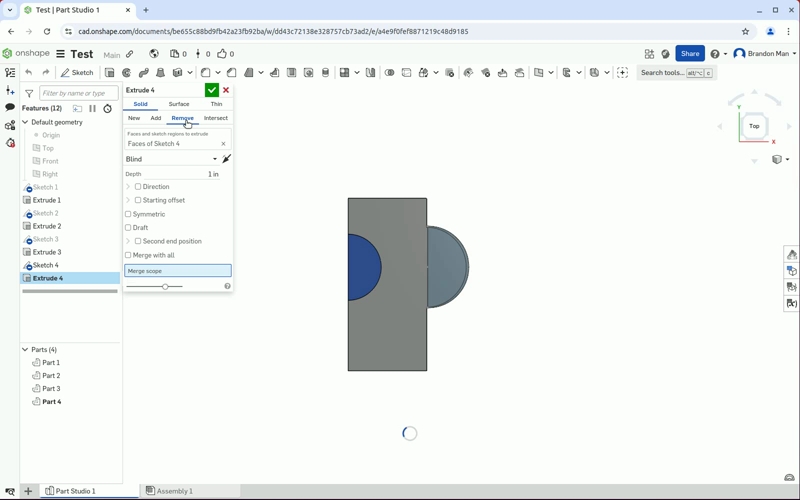
key(tab, 4)
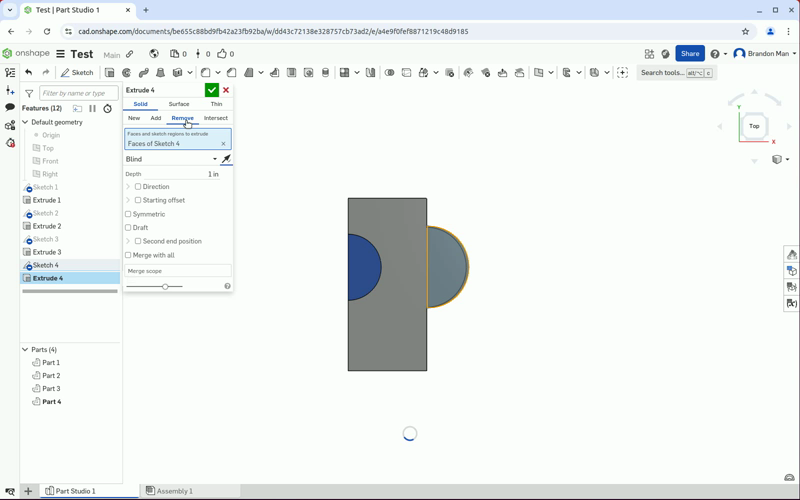
text(-24.553)
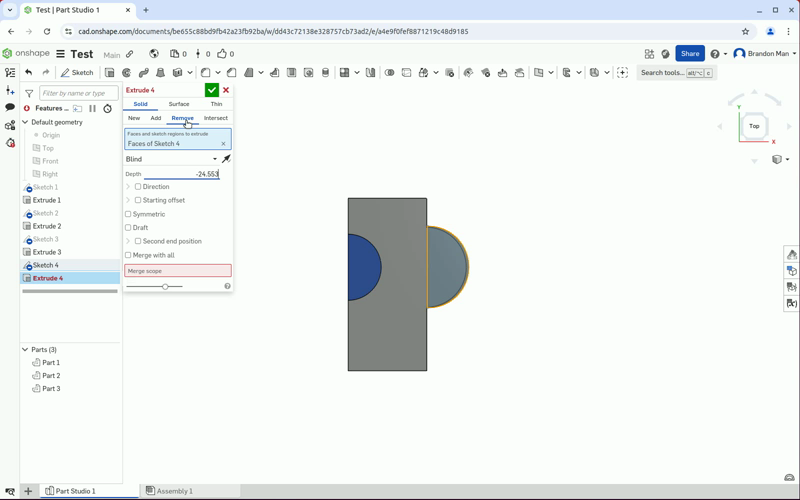
key(tab, 6)
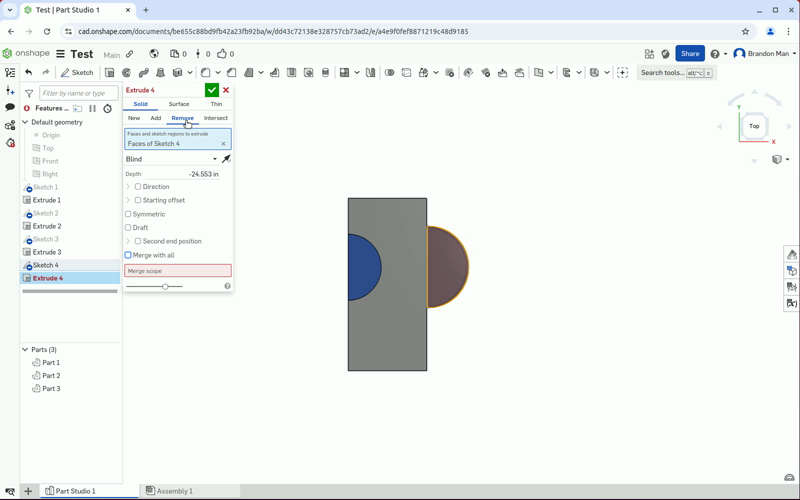
key(space)
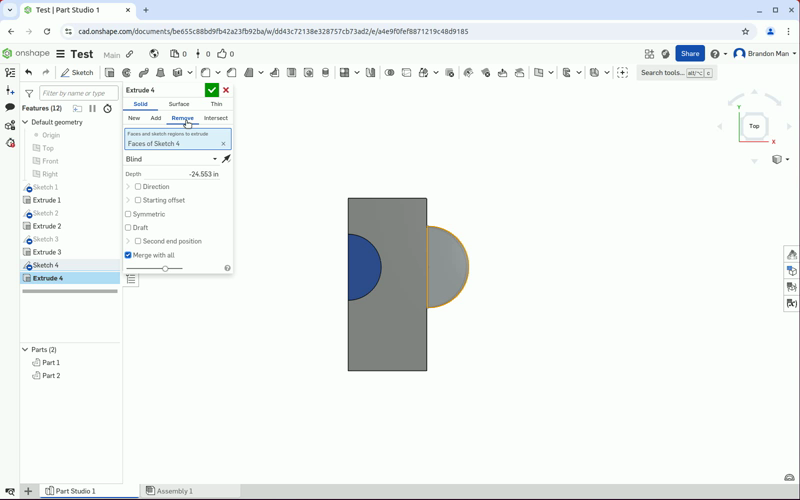
key(enter)
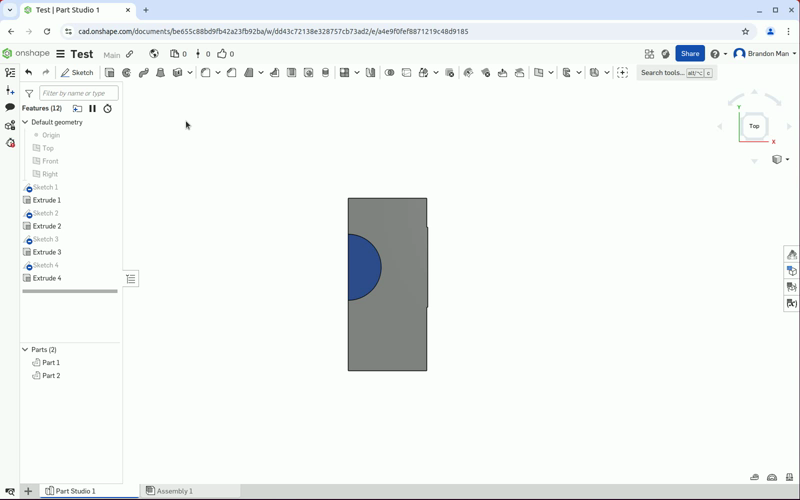
key(shift+h)
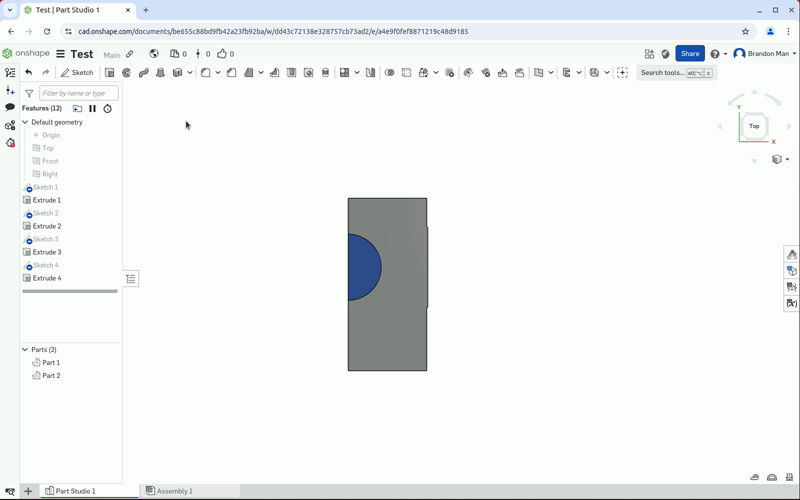
key(shift+h)
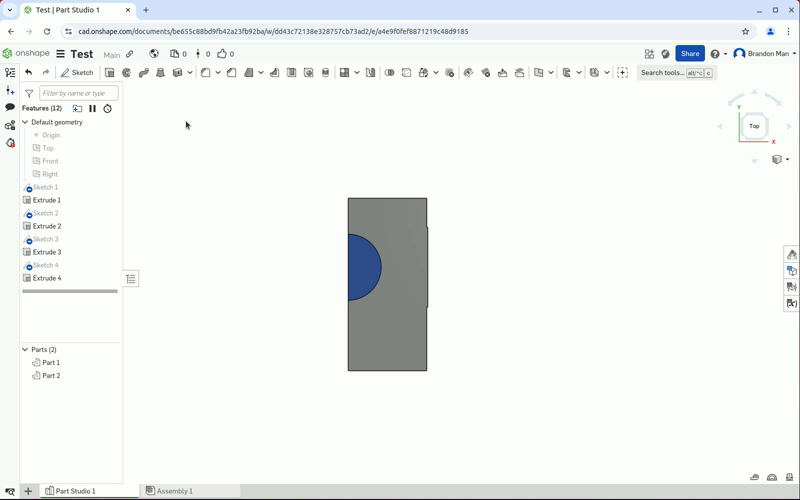
key(shift+7)
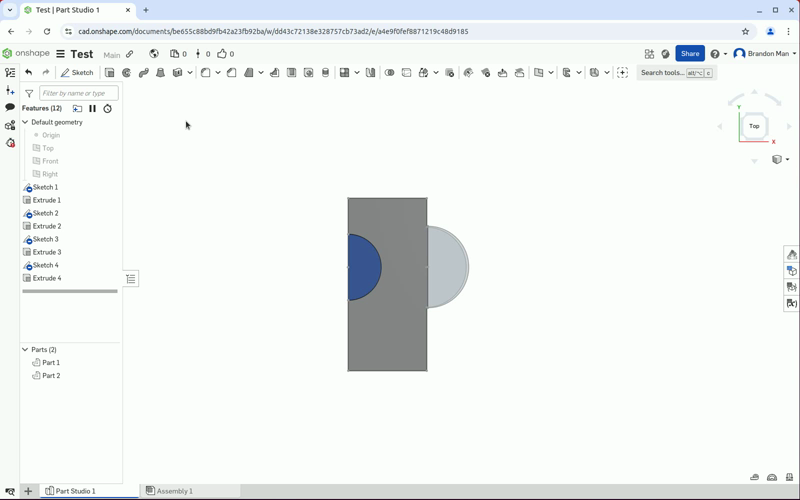
key(up, 3)
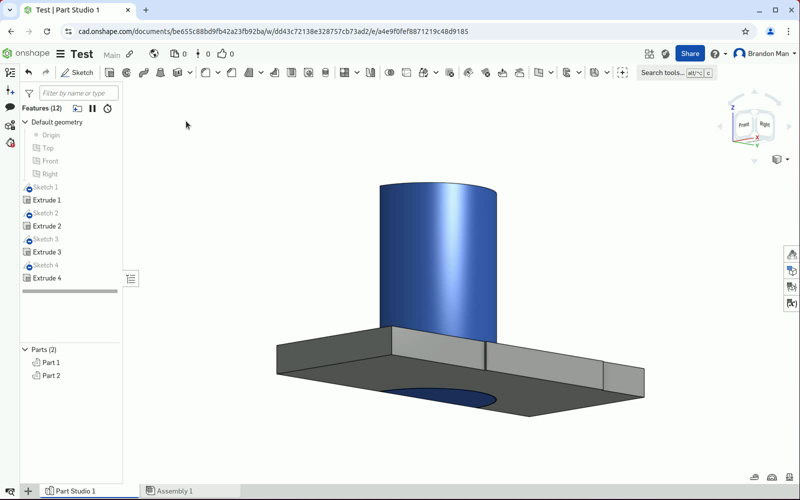
key(left, 3)
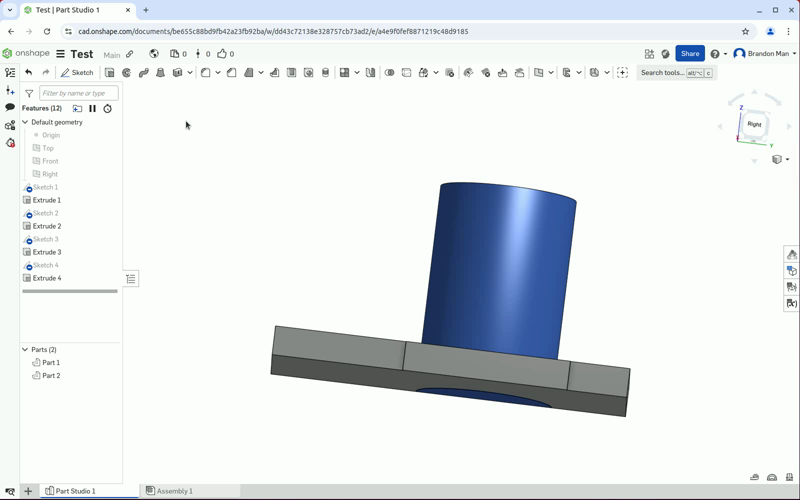
key(right, 3)
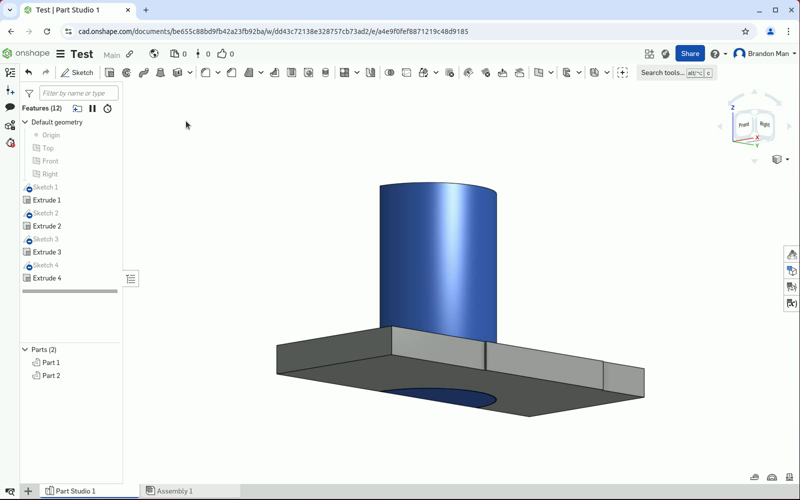
key(down, 3)
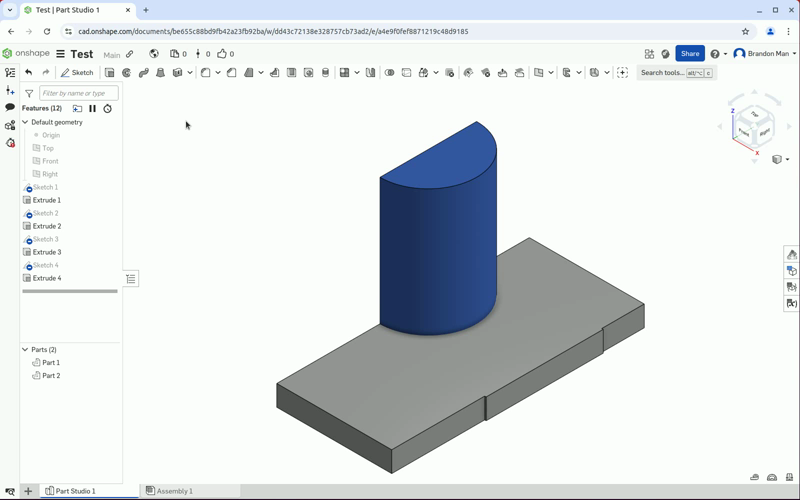
mouse_move(73, 189)
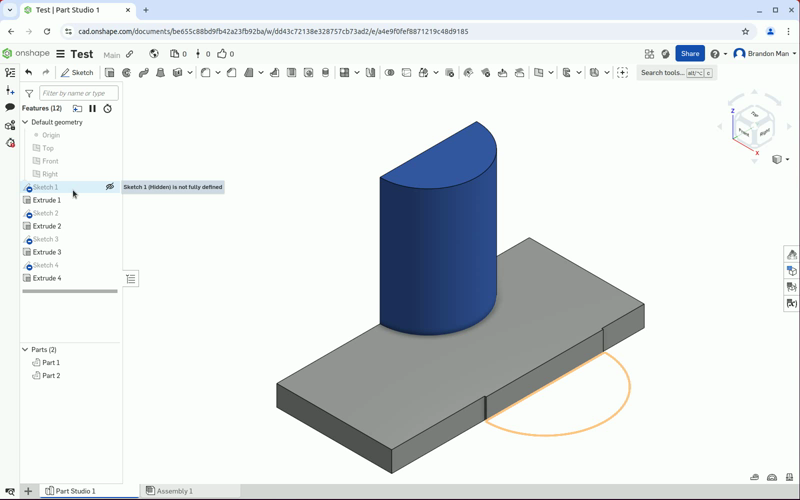
click(73, 189)